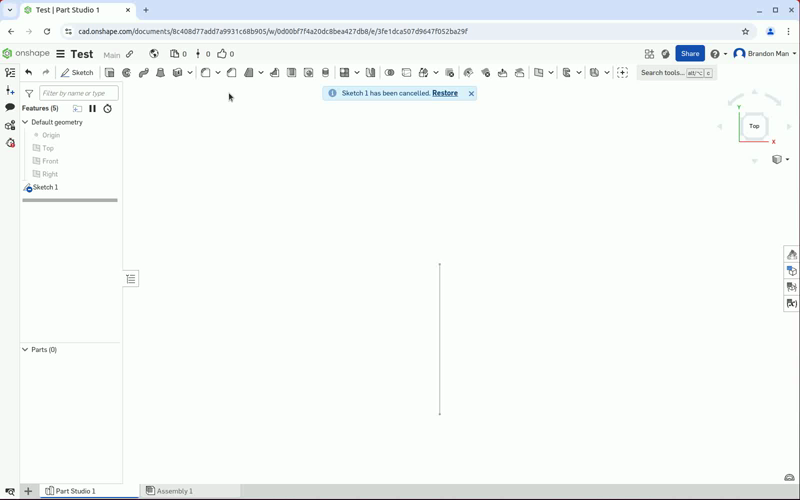
key(shift+h)
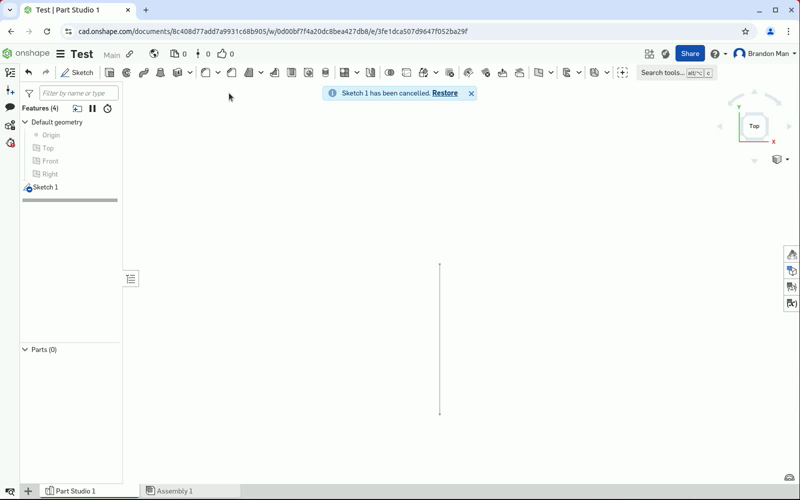
key(shift+s)
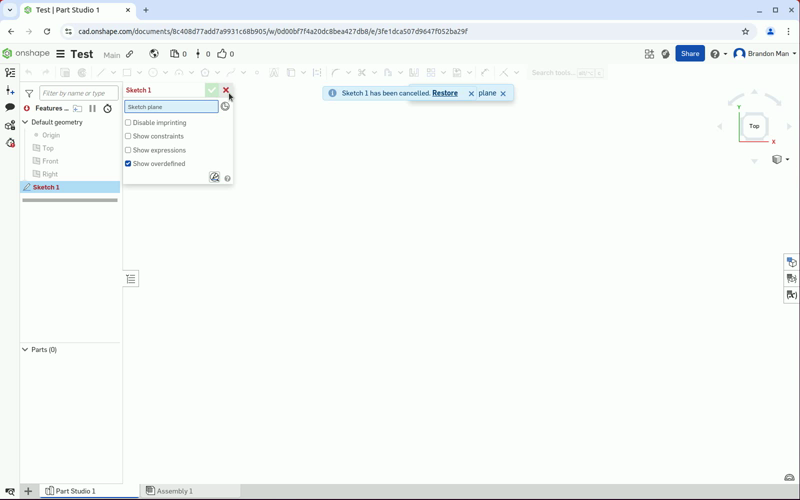
mouse_move(73, 150)
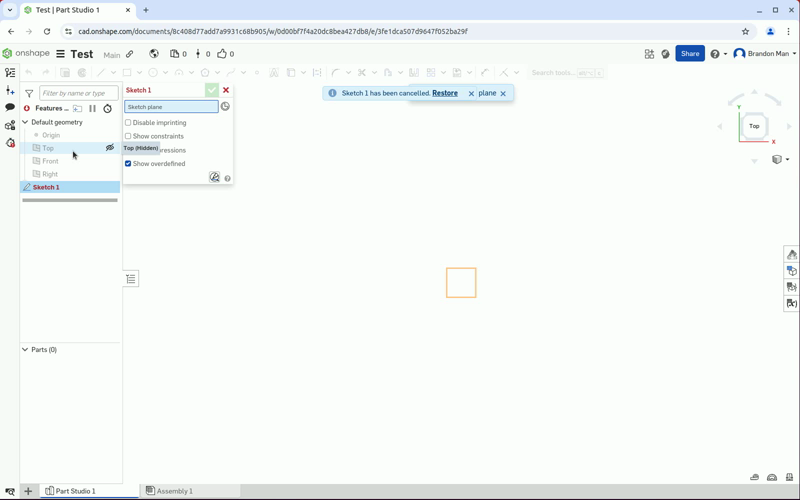
click(73, 150)
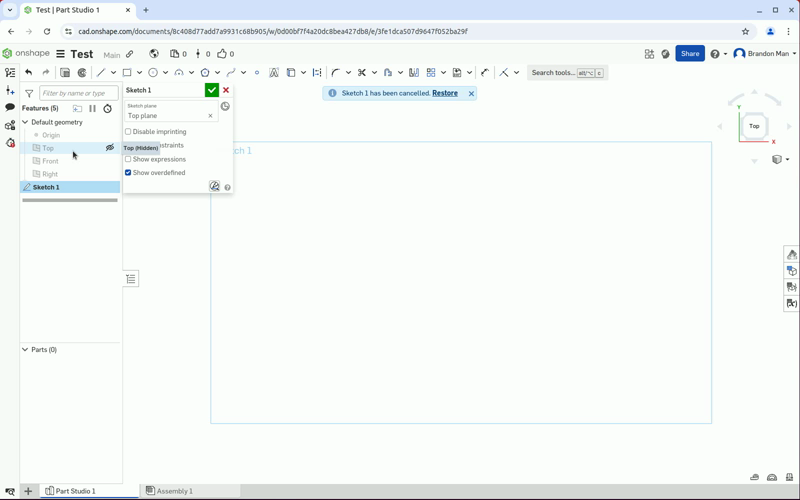
mouse_move(73, 352)
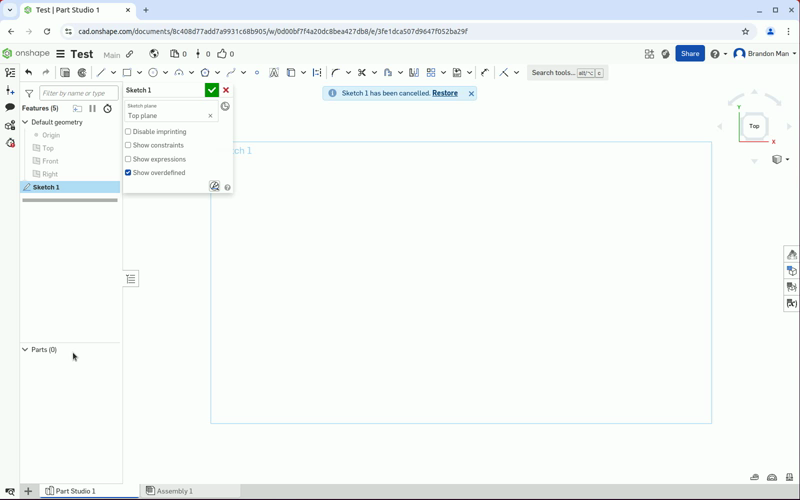
key(y)
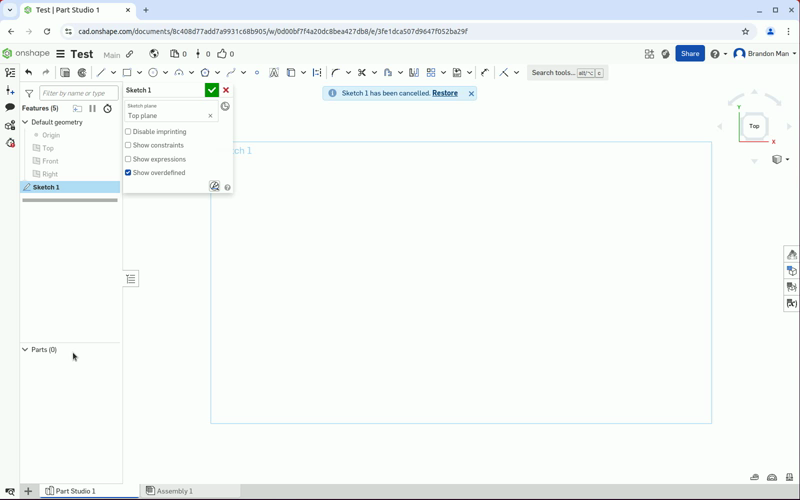
key(l)
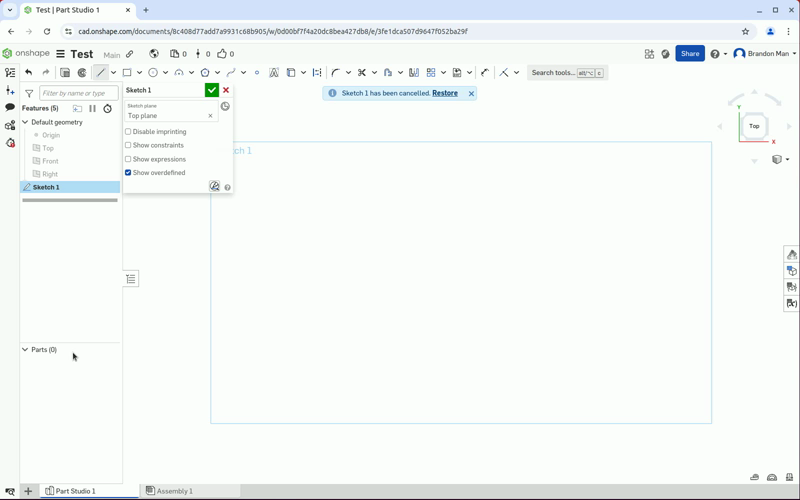
key_down(shift)
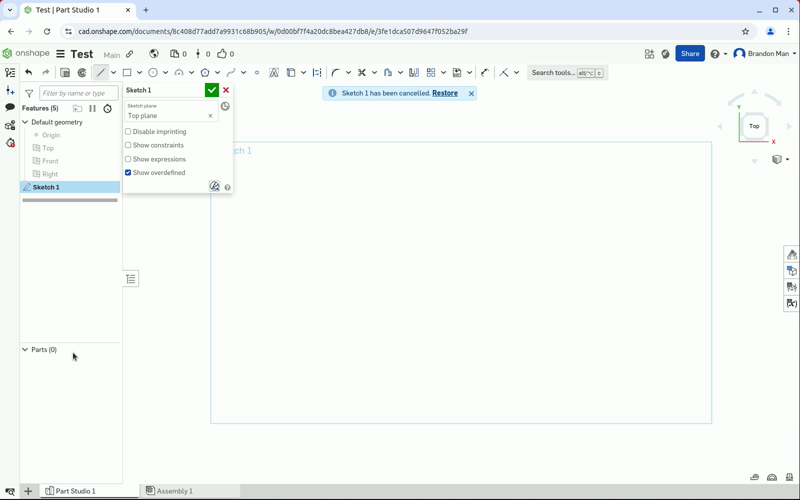
mouse_move(417, 245)
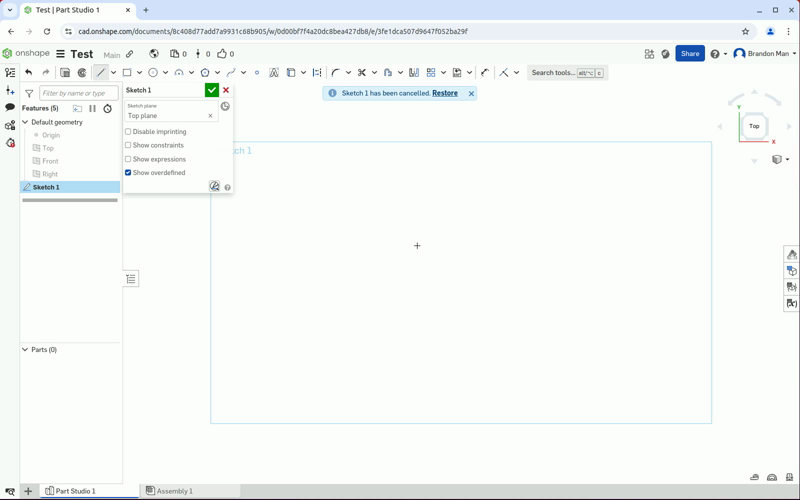
click(417, 245)
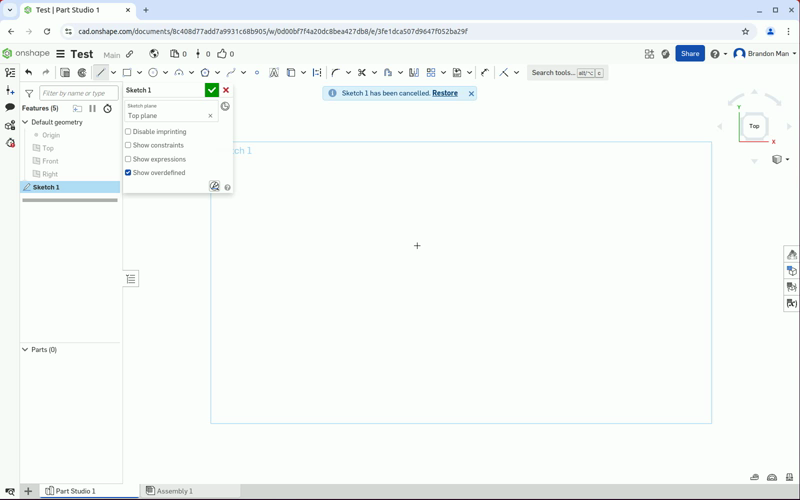
key_up(shift)
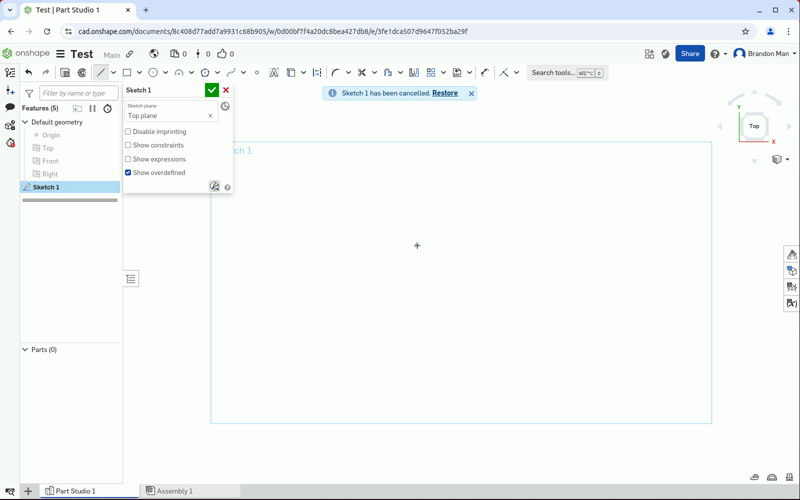
key_down(shift)
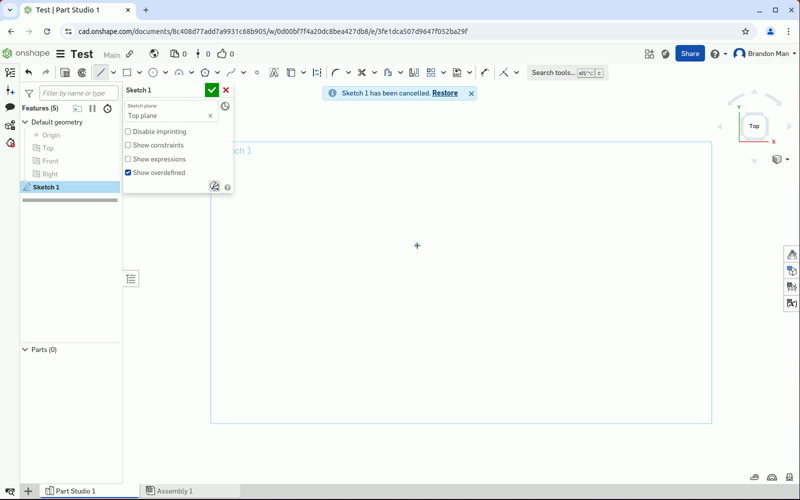
mouse_move(447, 245)
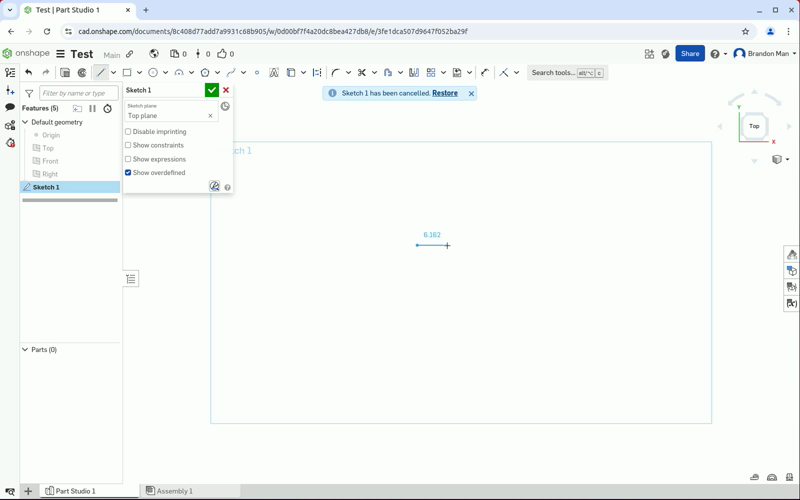
mouse_move(461, 270)
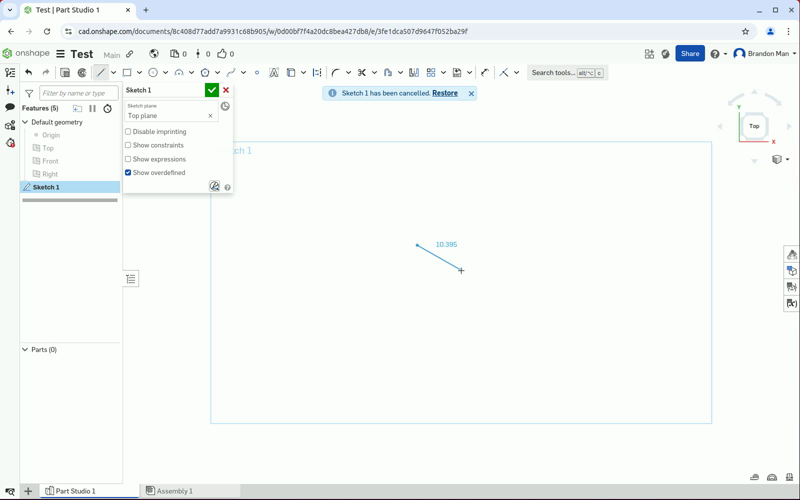
click(461, 270)
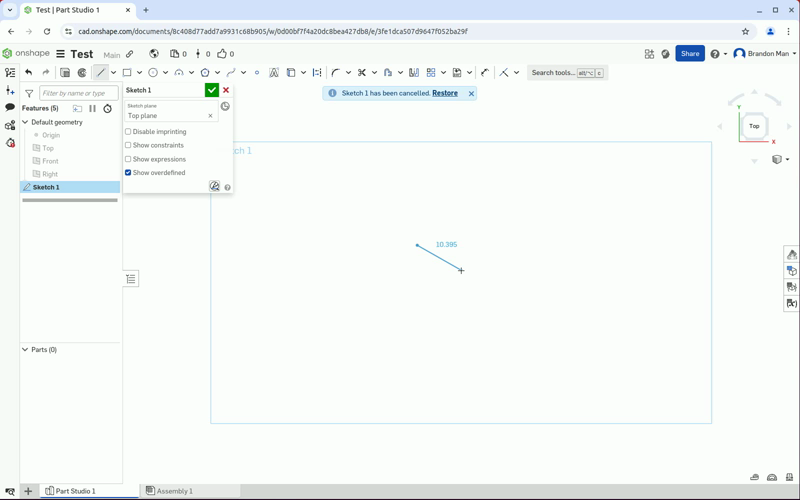
key_up(shift)
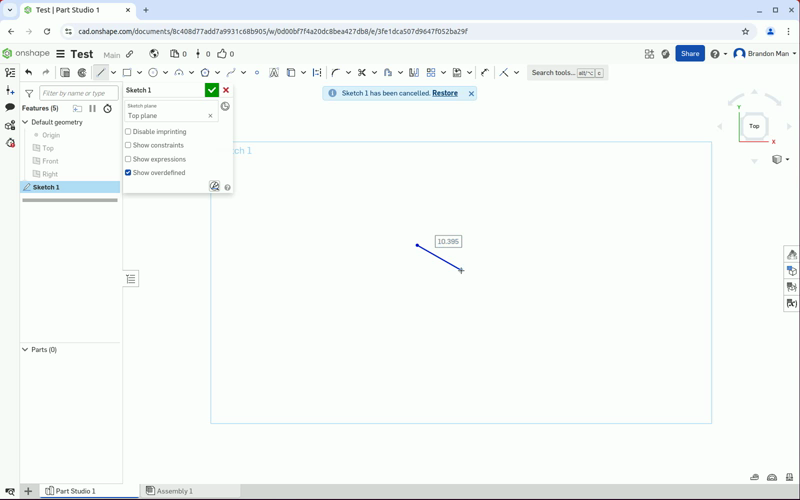
key_down(shift)
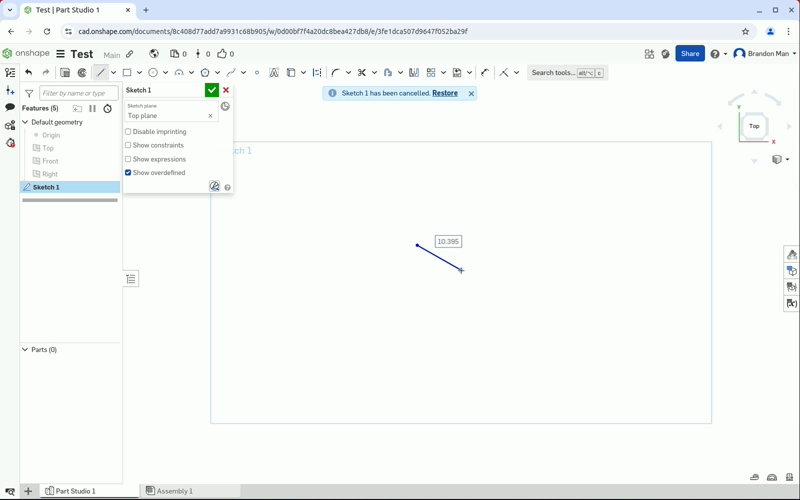
mouse_move(491, 270)
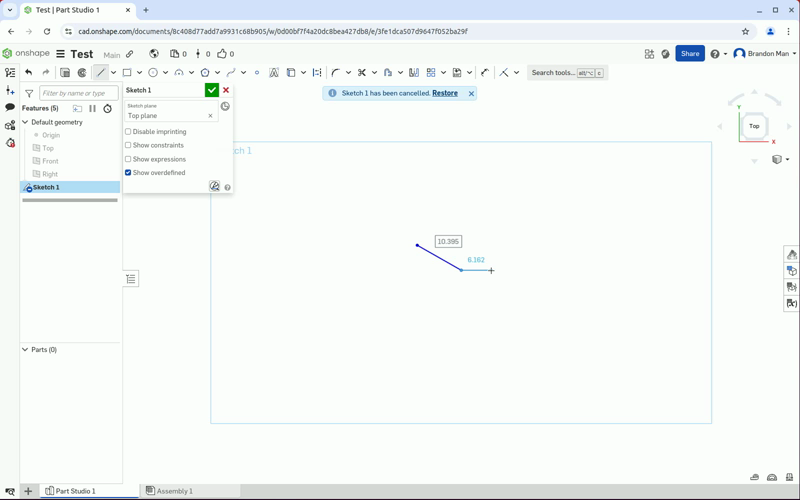
mouse_move(504, 245)
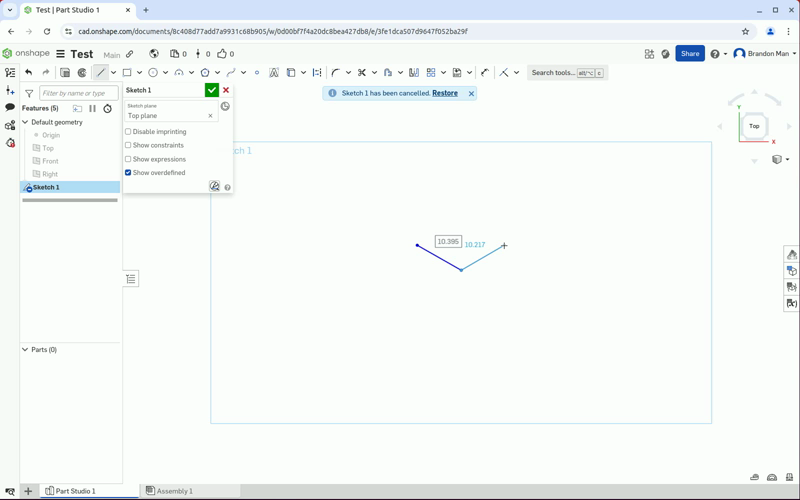
click(504, 245)
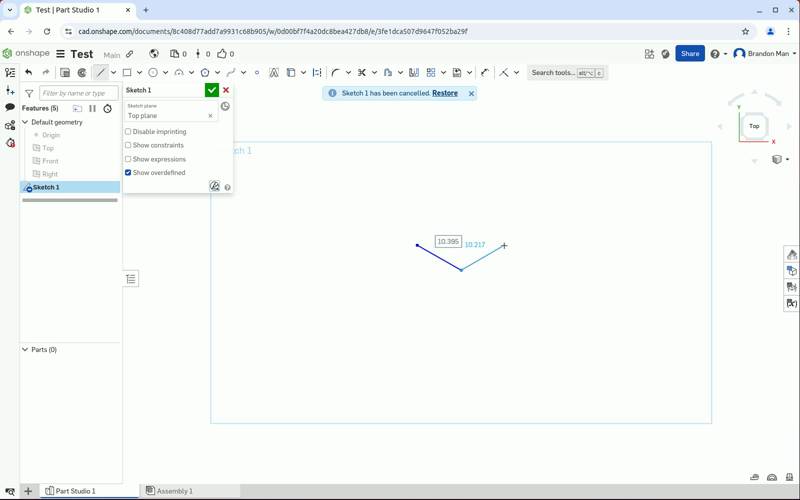
key_up(shift)
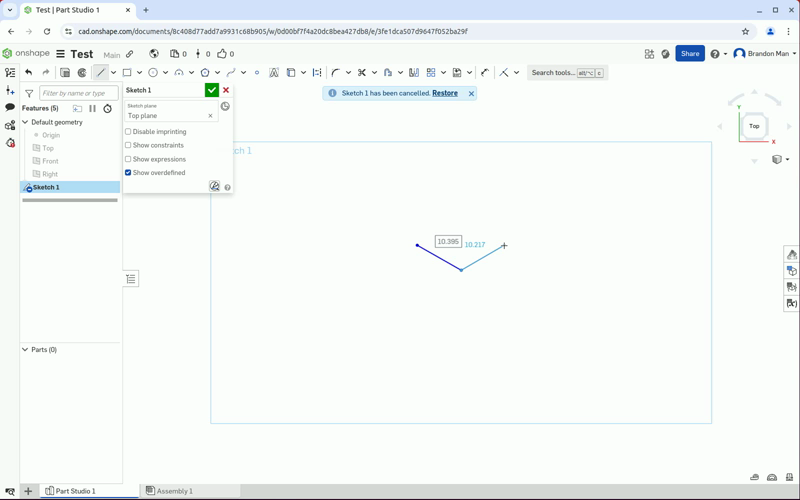
key_down(shift)
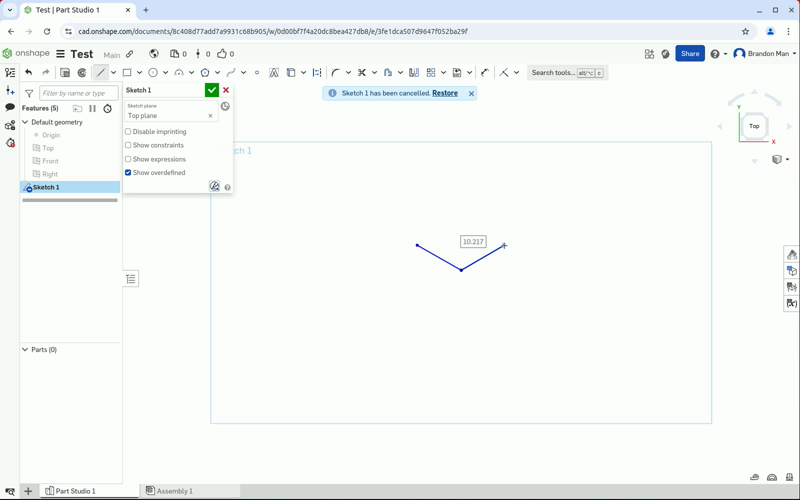
mouse_move(534, 245)
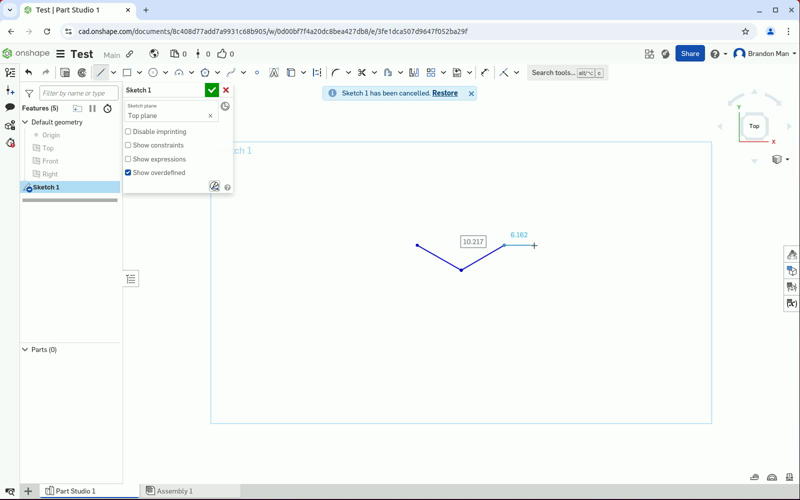
mouse_move(504, 195)
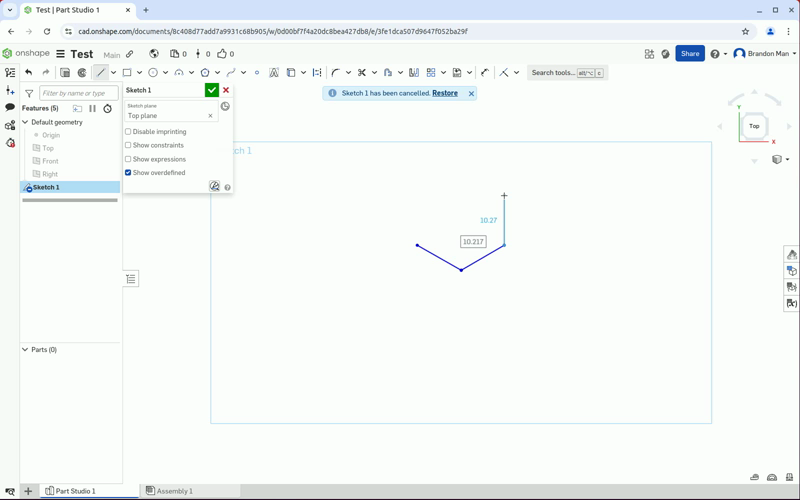
click(504, 195)
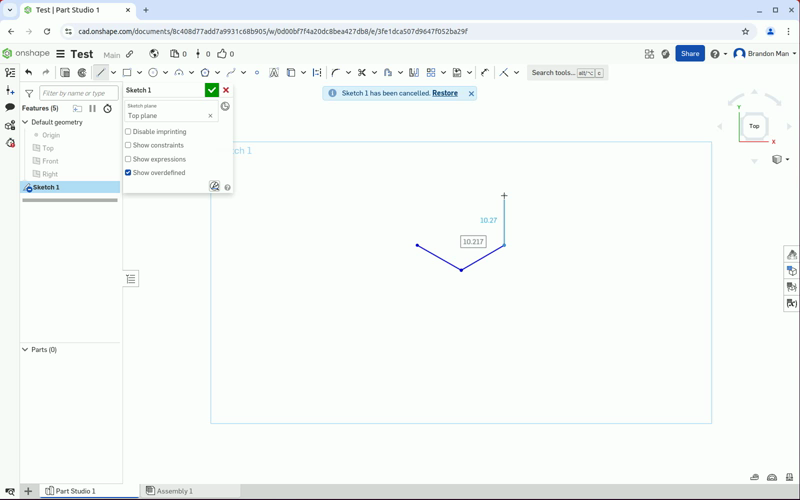
key_up(shift)
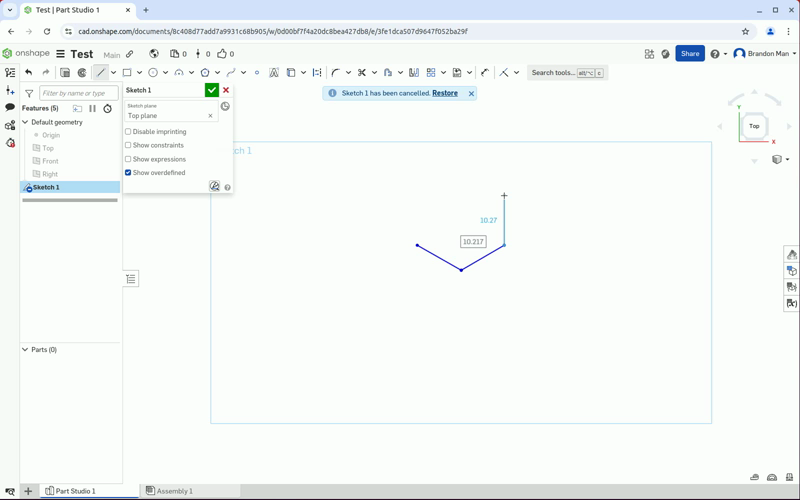
key_down(shift)
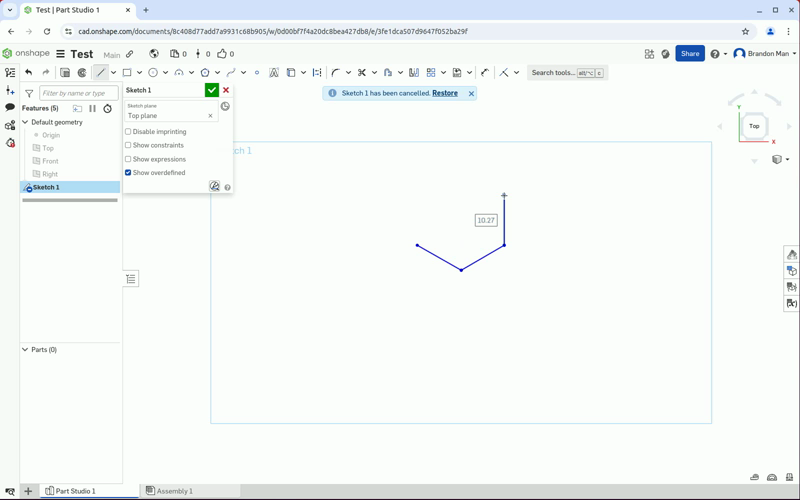
mouse_move(534, 195)
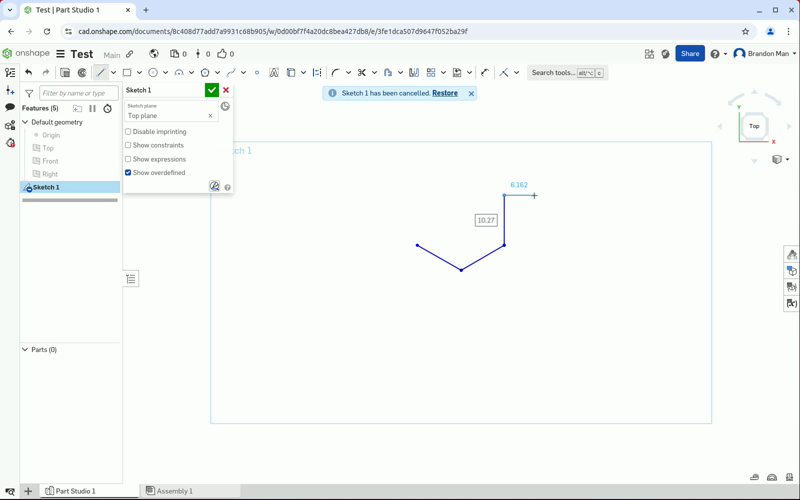
mouse_move(461, 170)
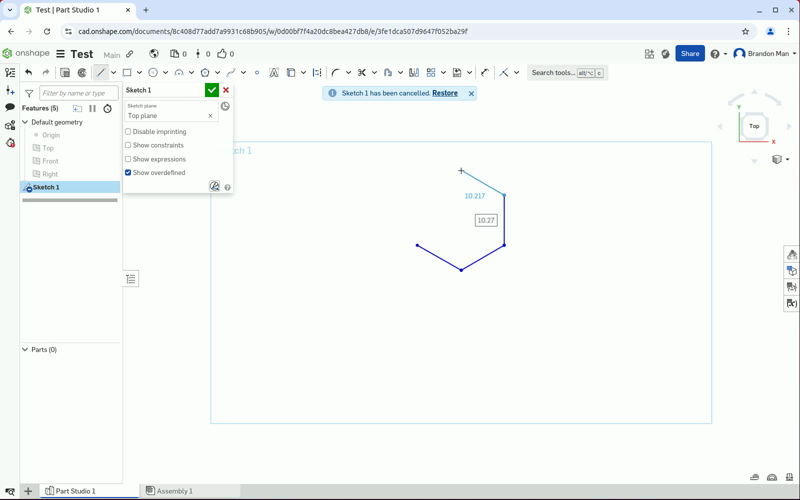
click(461, 170)
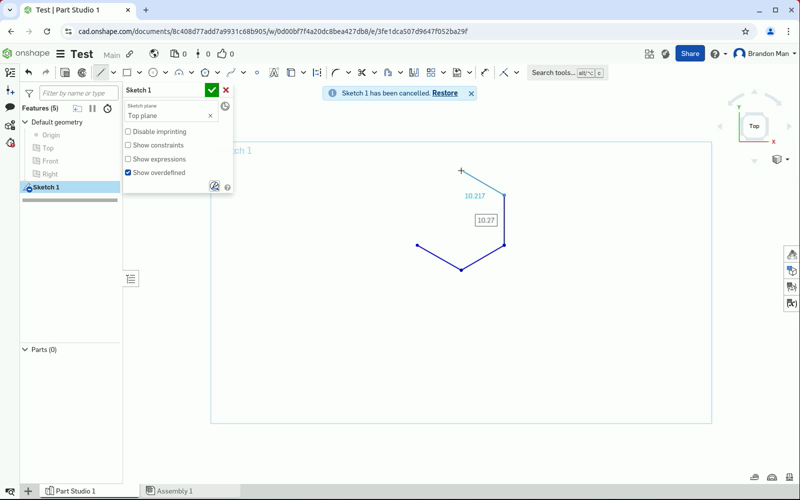
key_up(shift)
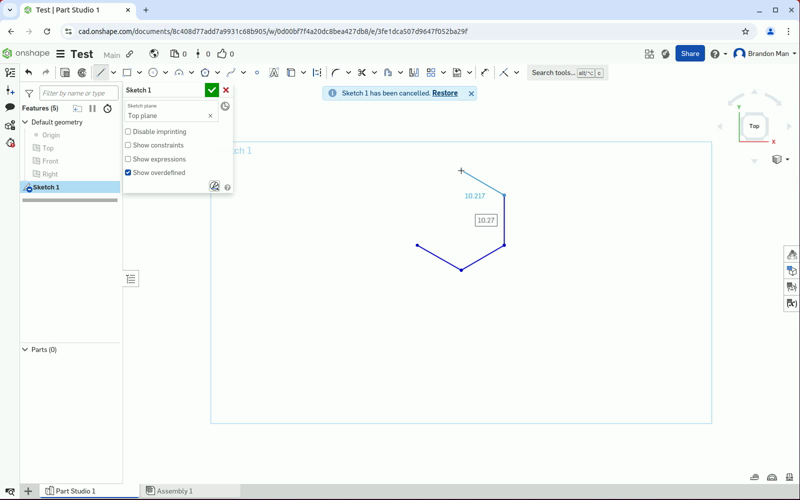
key_down(shift)
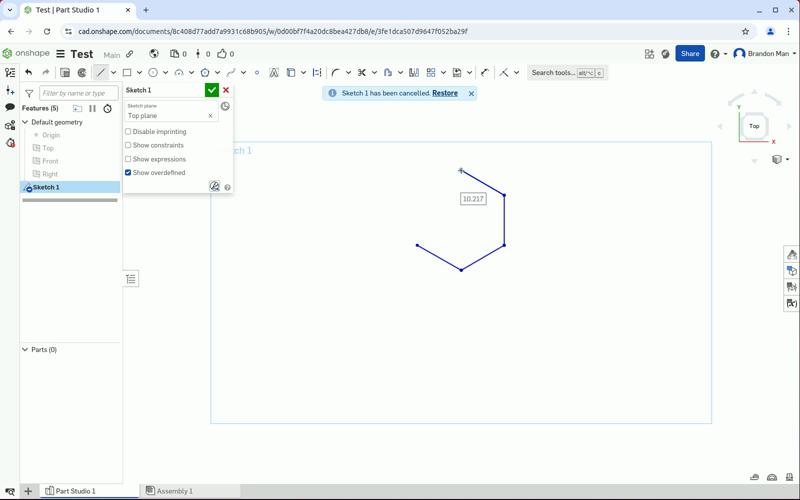
mouse_move(491, 170)
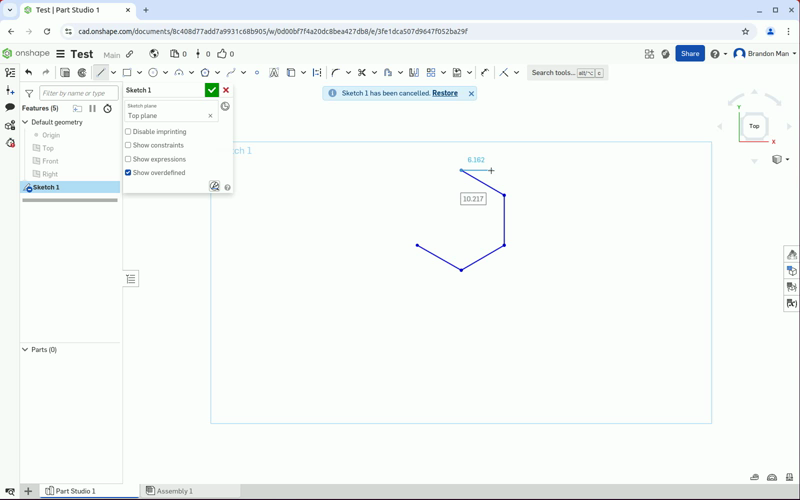
mouse_move(417, 195)
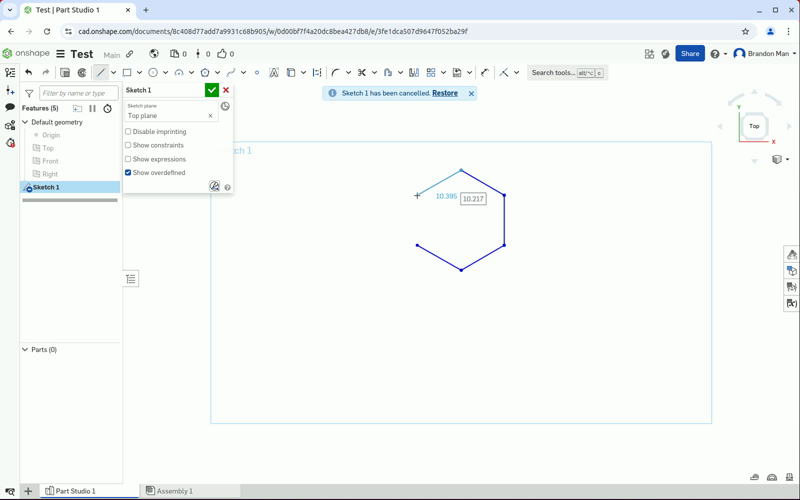
click(417, 195)
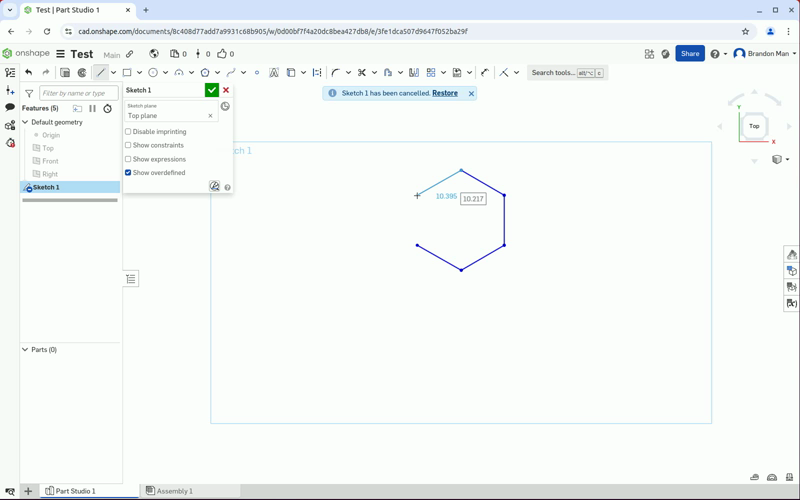
key_up(shift)
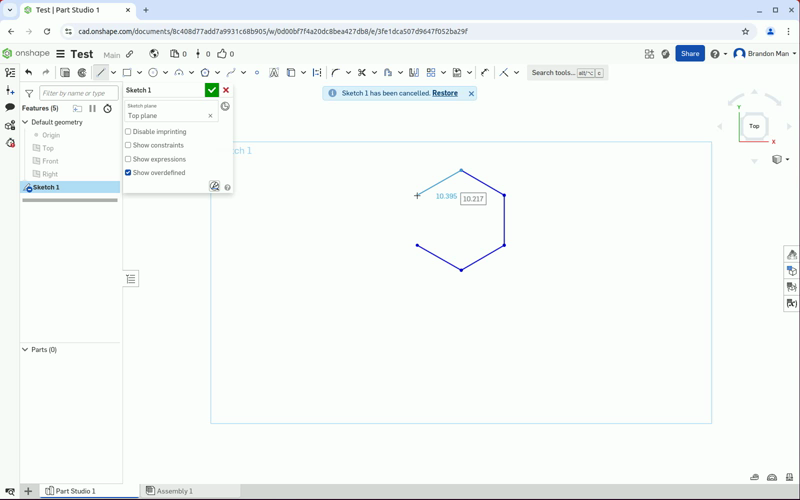
mouse_move(447, 195)
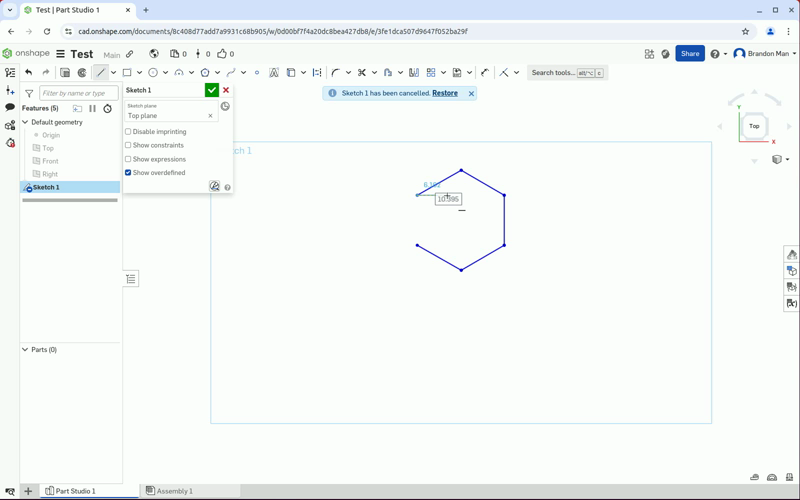
key_down(shift)
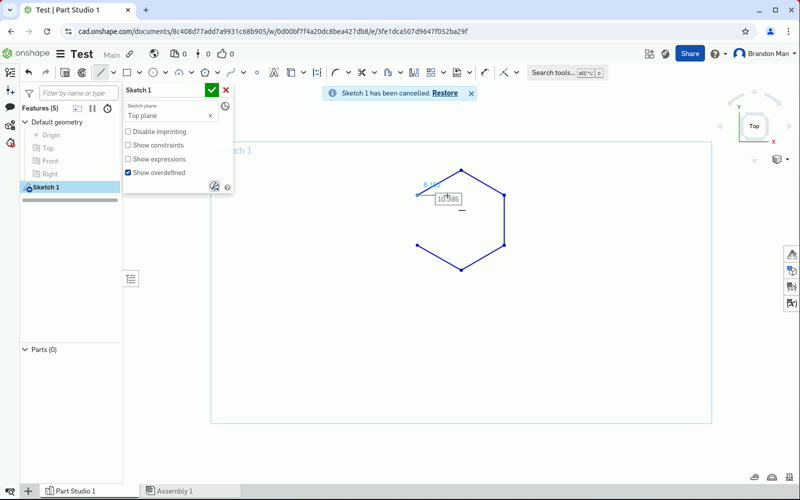
mouse_move(417, 245)
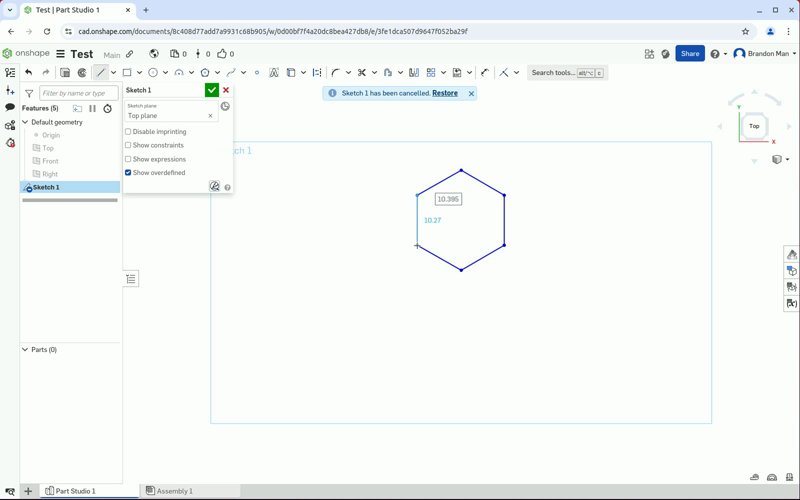
key_up(shift)
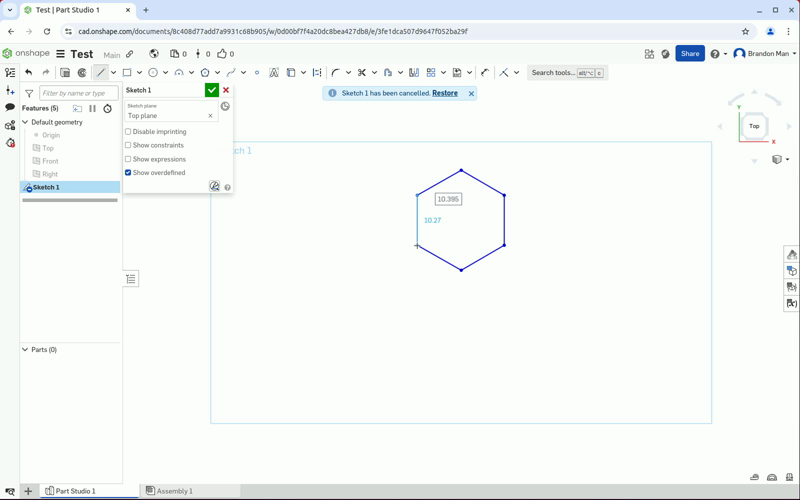
click(417, 245)
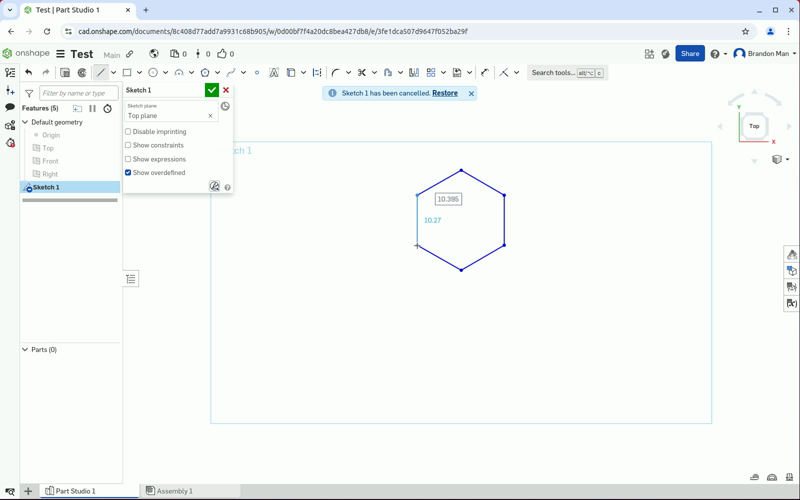
key(esc)
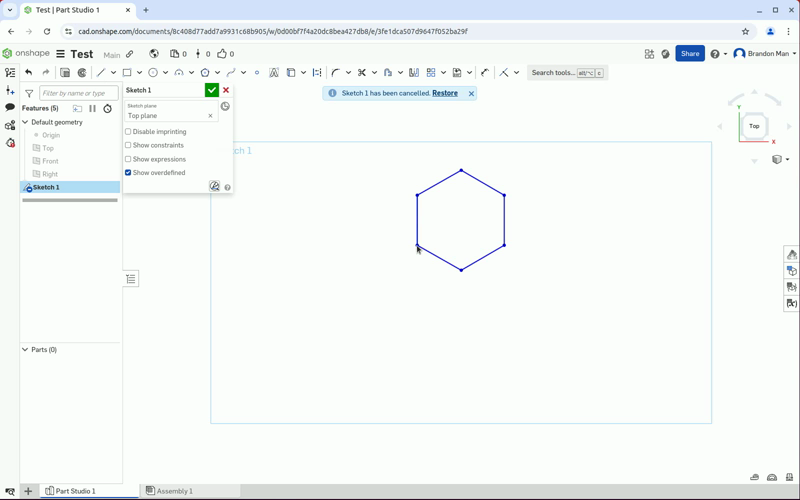
key(c)
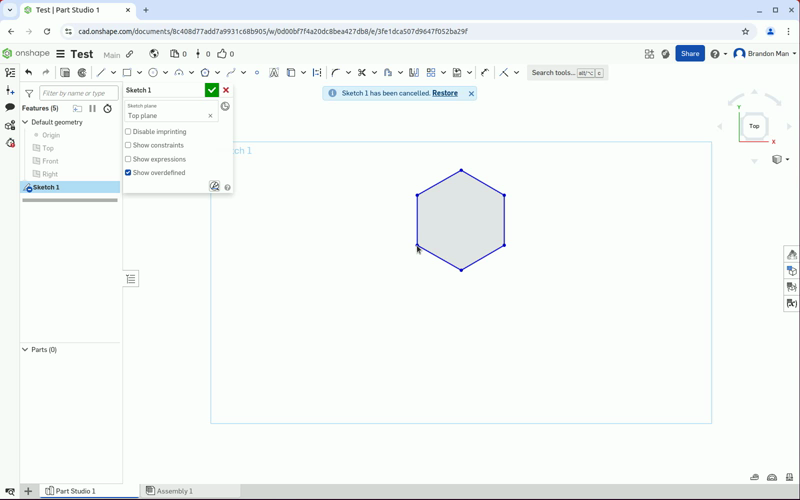
key_down(shift)
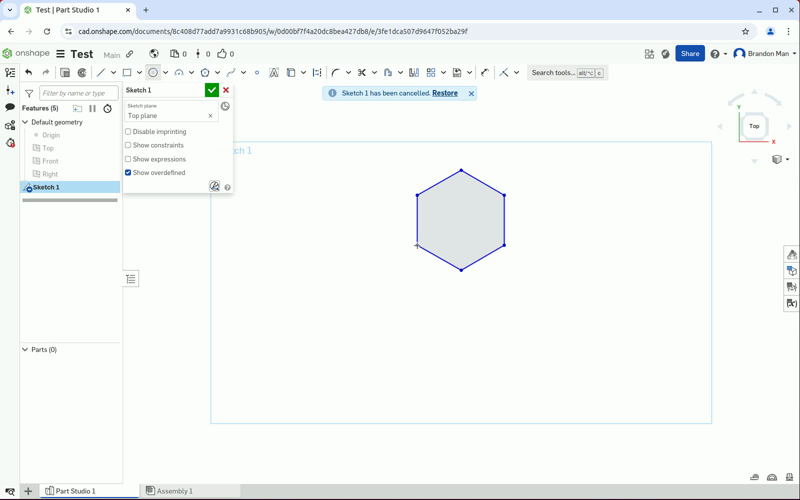
mouse_move(461, 220)
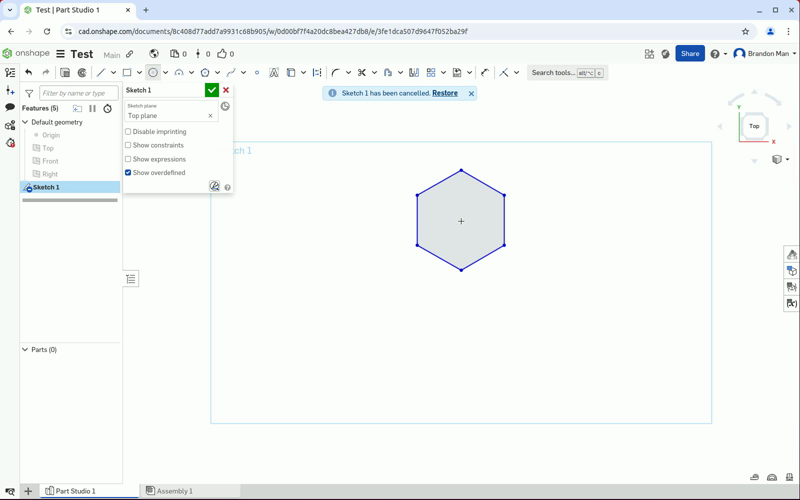
click(461, 220)
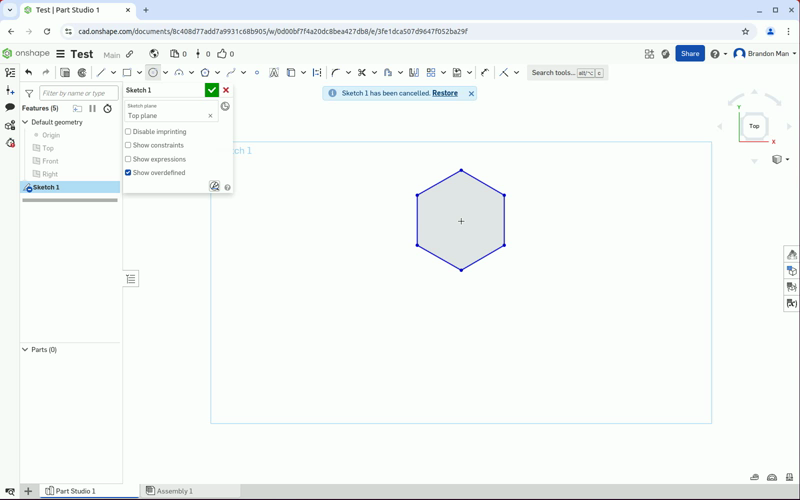
key_up(shift)
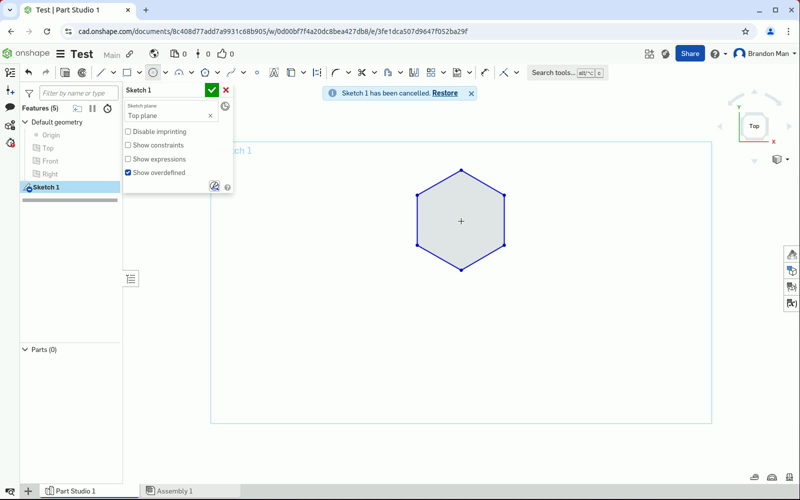
mouse_move(492, 220)
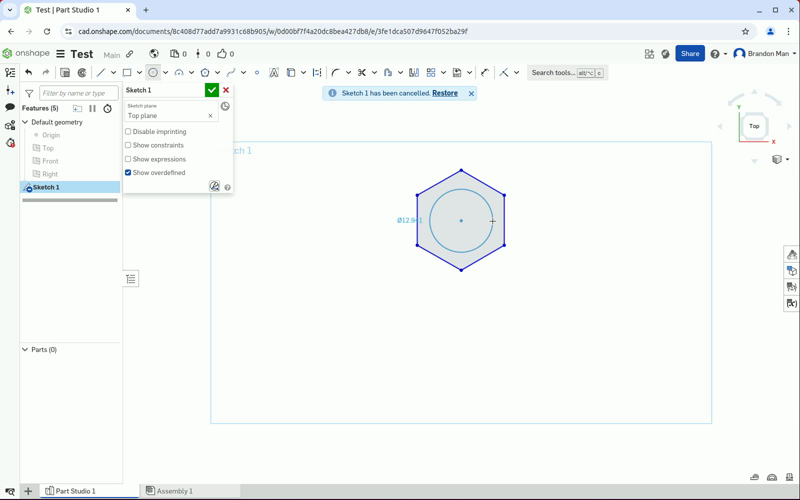
click(492, 220)
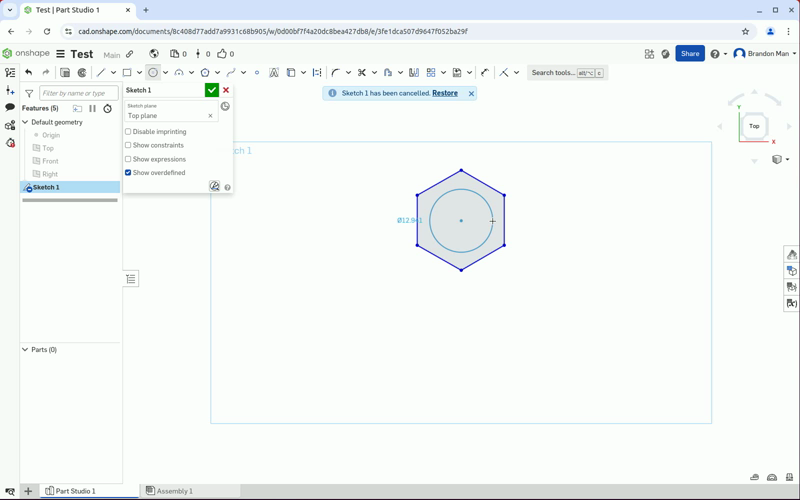
key(esc)
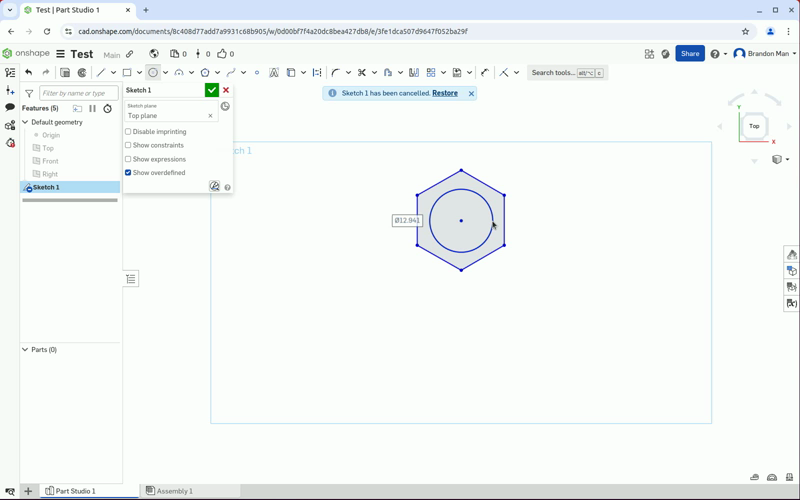
mouse_move(442, 186)
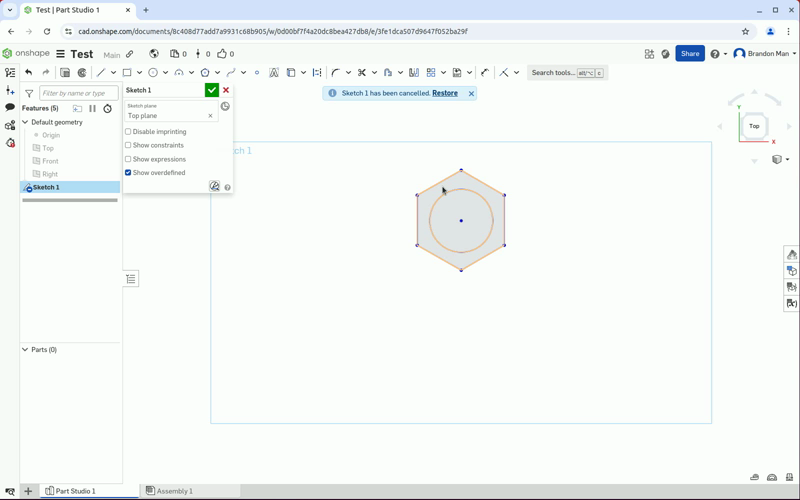
click(442, 186)
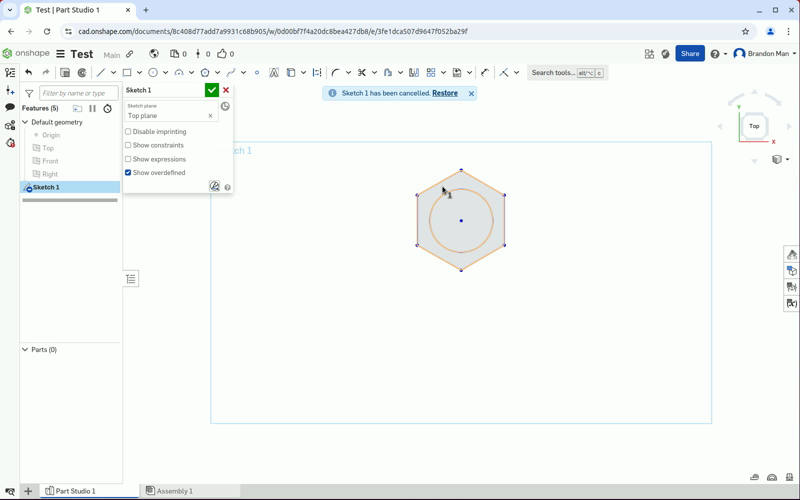
mouse_move(73, 352)
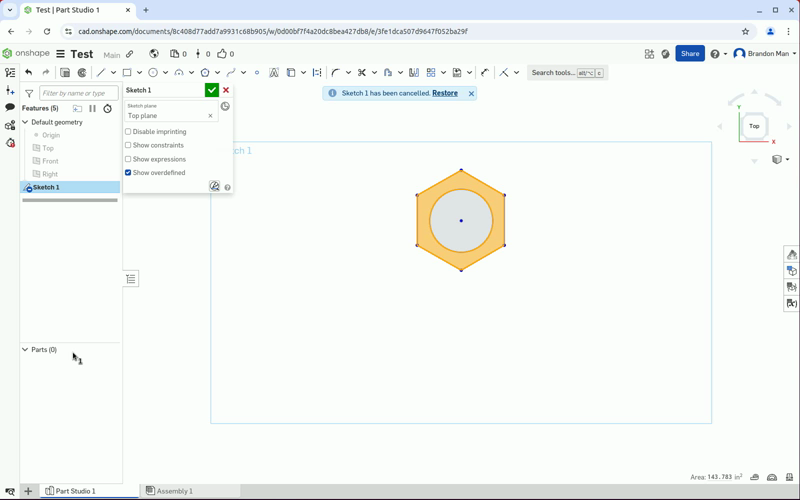
key(shift+y)
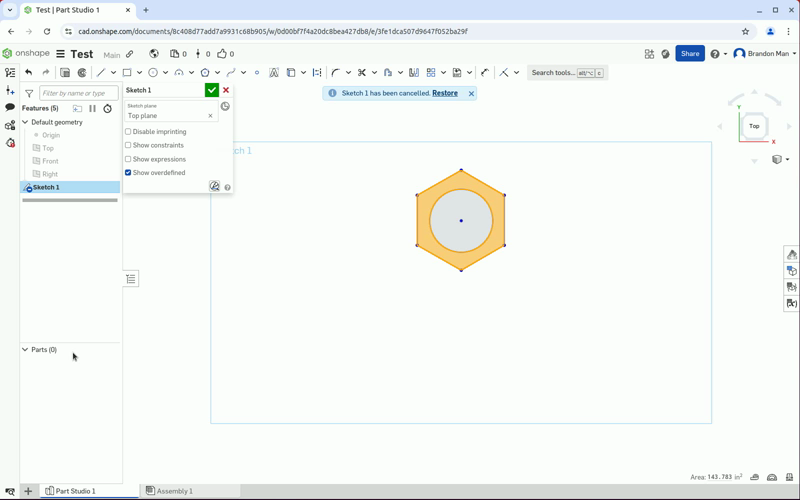
key(shift+e)
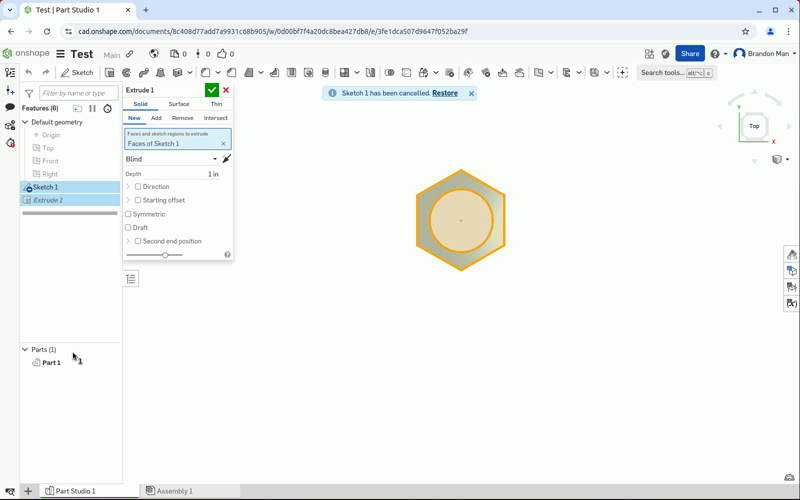
mouse_move(143, 106)
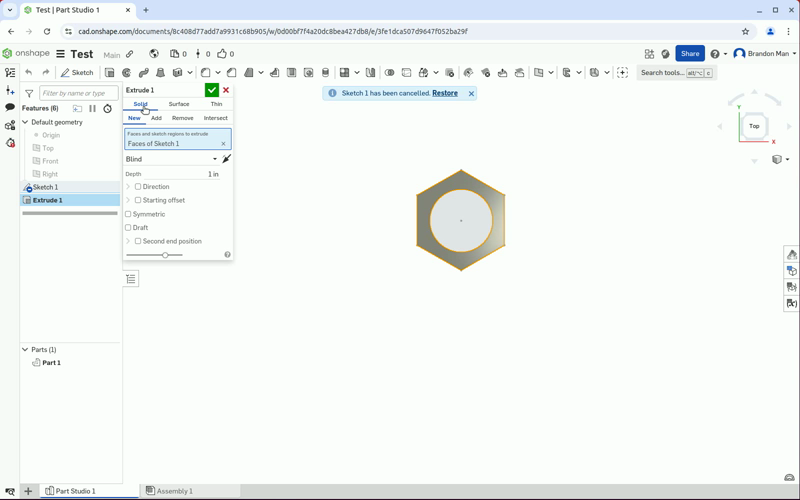
click(143, 106)
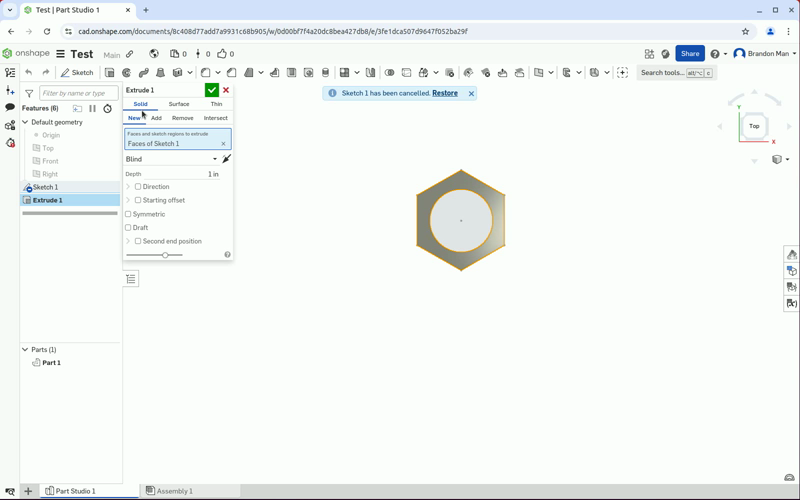
mouse_move(137, 120)
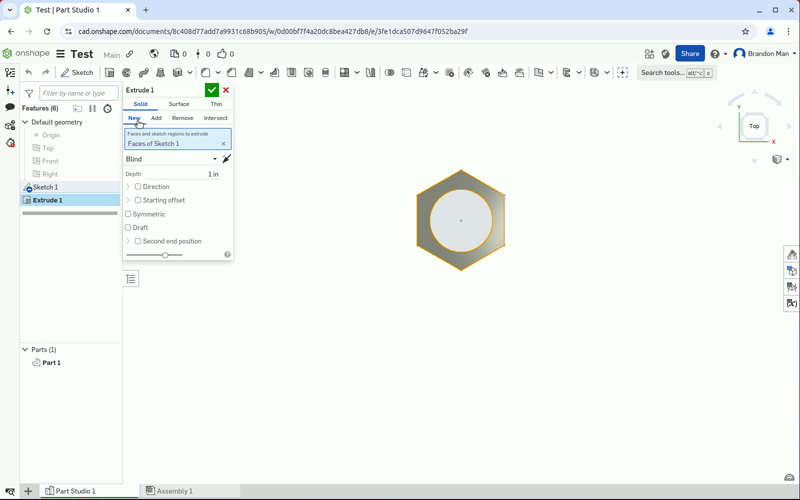
click(137, 120)
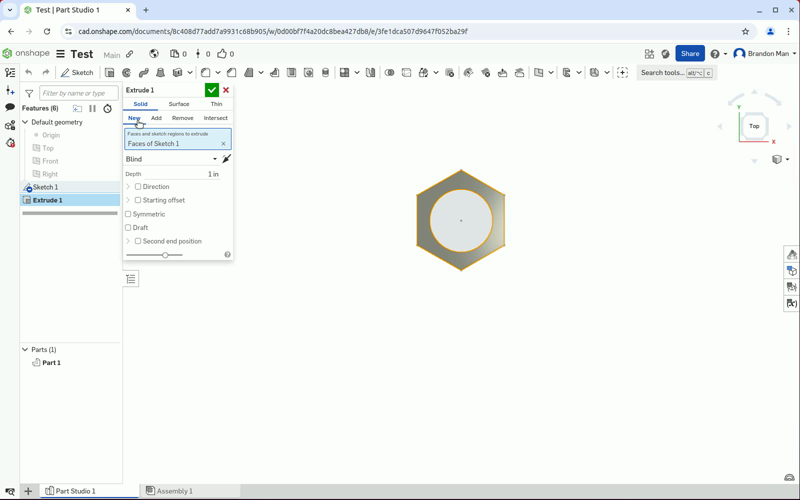
key(tab, 4)
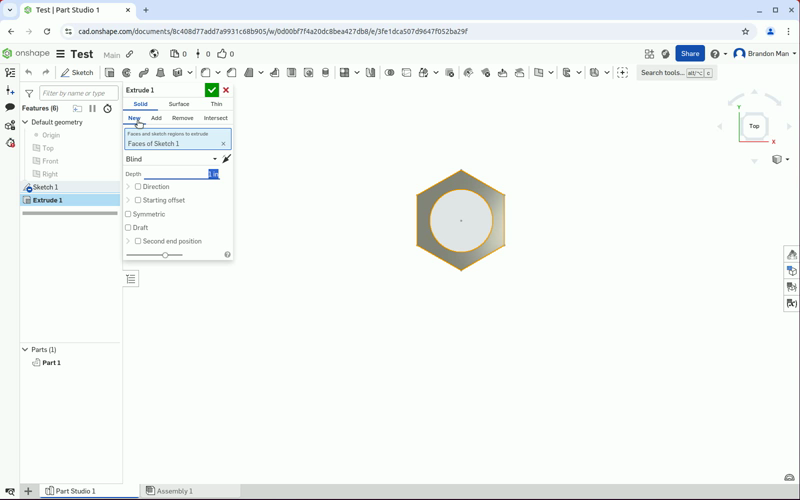
text(5.055)
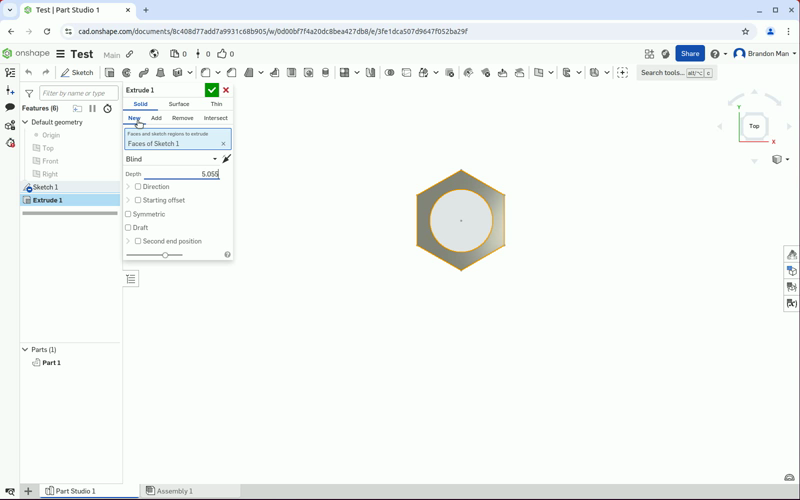
key(enter)
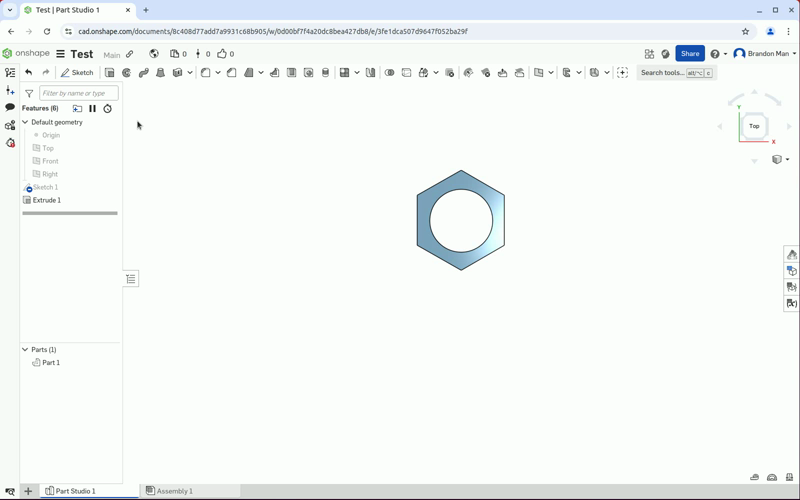
key(shift+h)
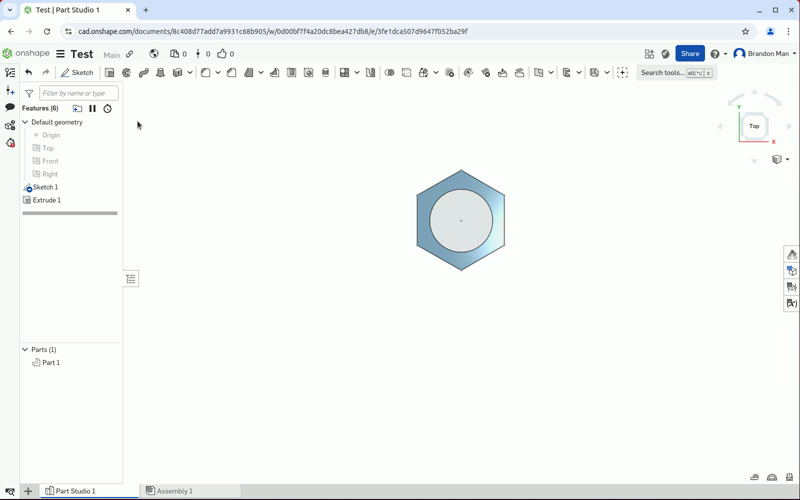
key(shift+h)
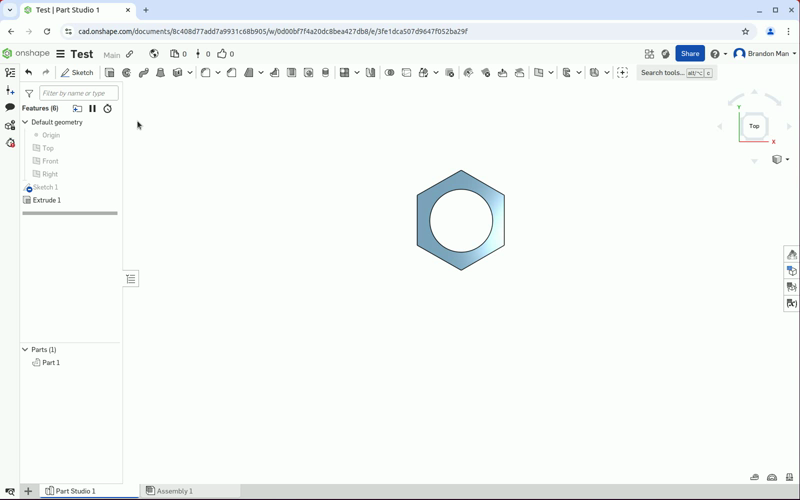
mouse_move(73, 189)
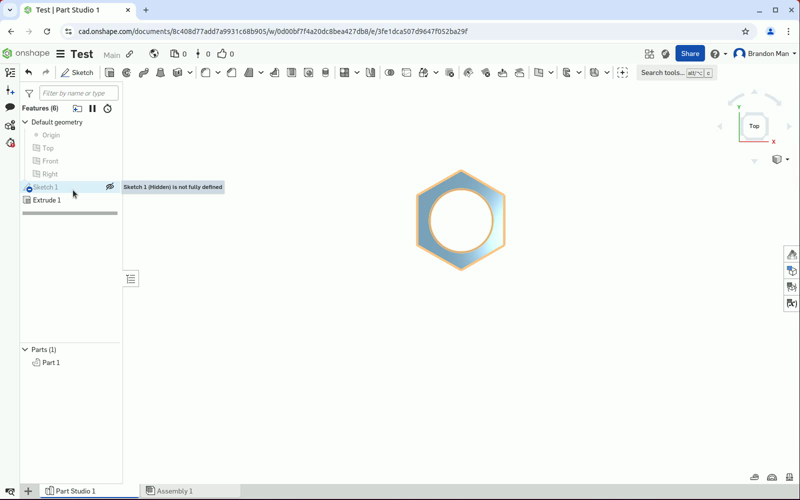
click(73, 189)
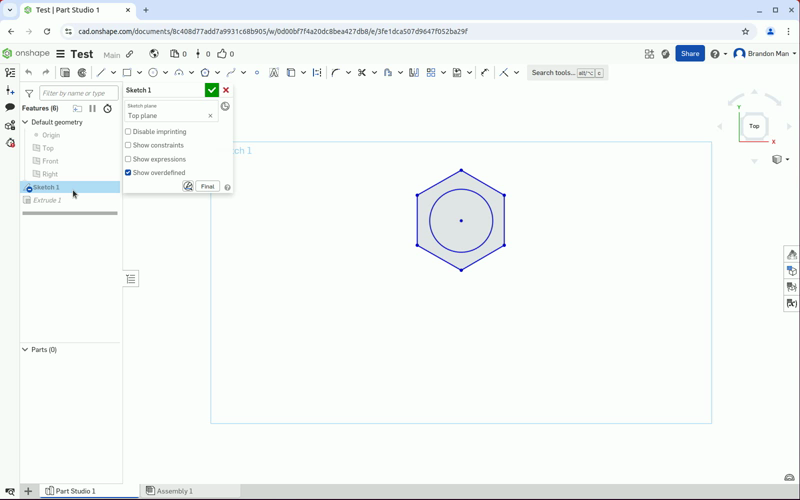
mouse_move(229, 92)
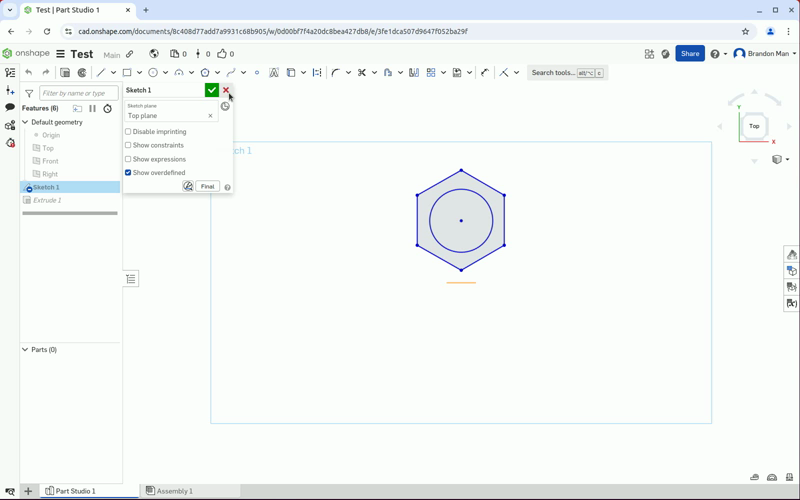
click(229, 92)
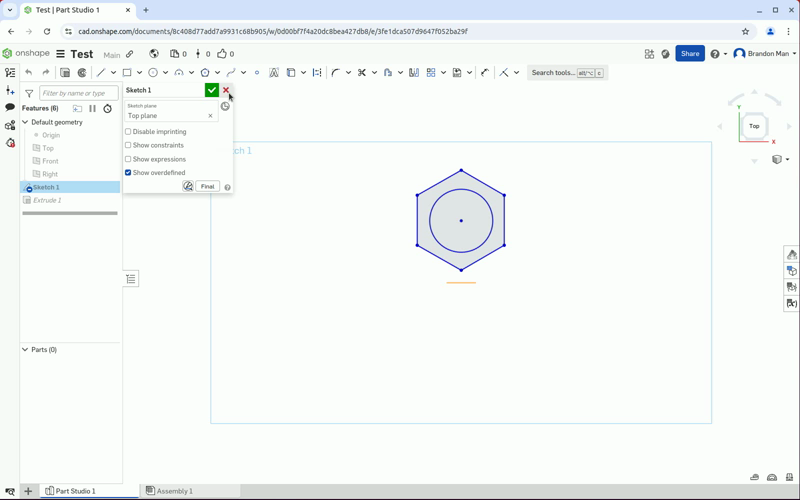
key(shift+s)
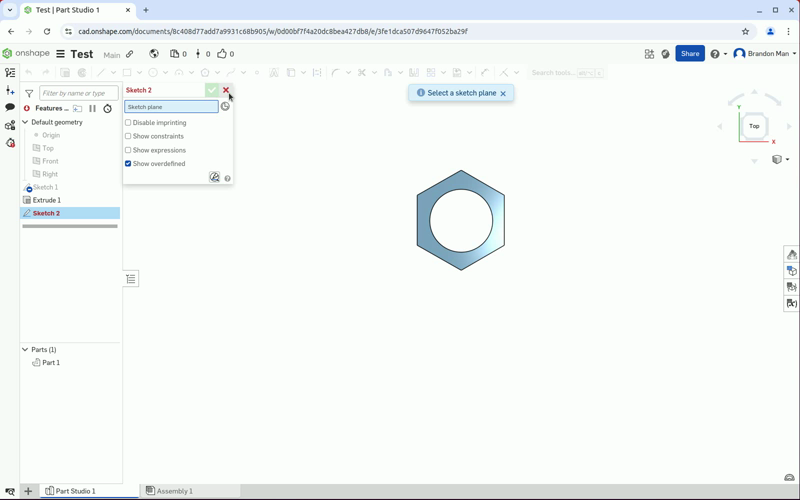
mouse_move(73, 150)
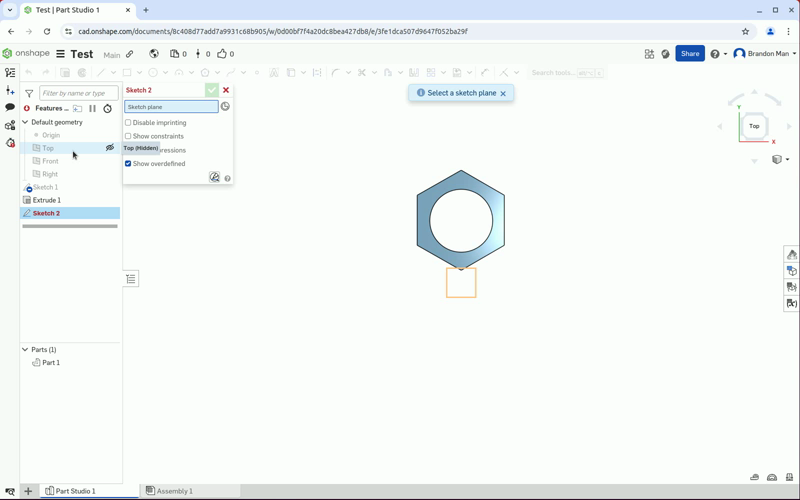
click(73, 150)
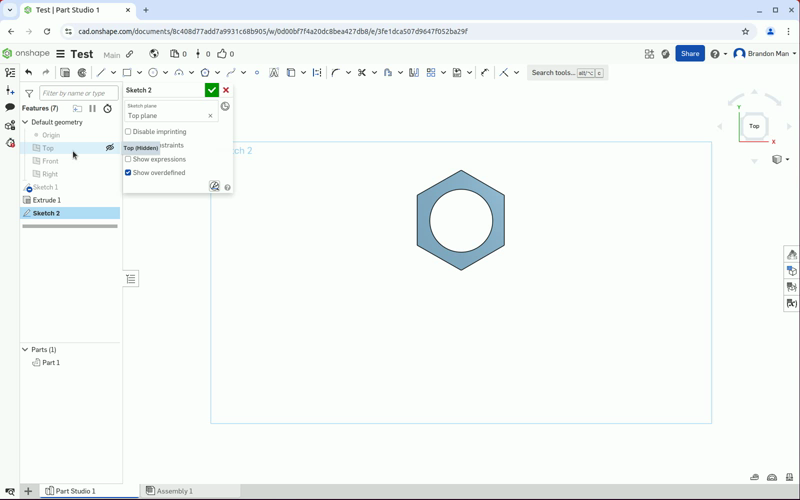
mouse_move(73, 352)
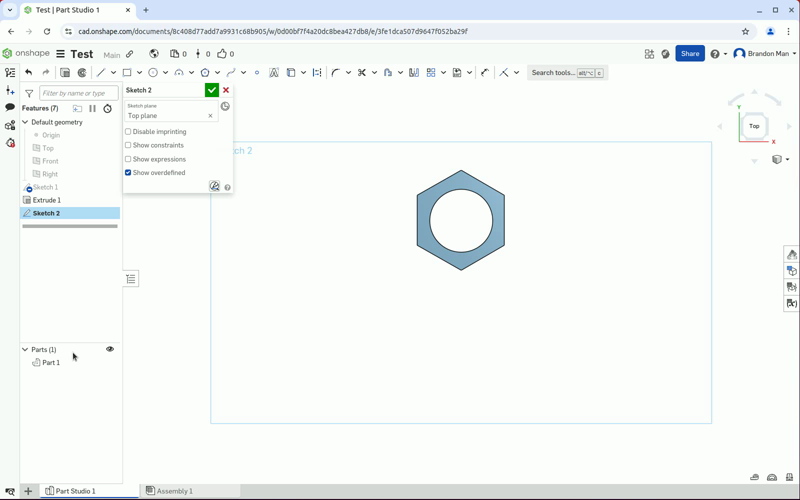
key(y)
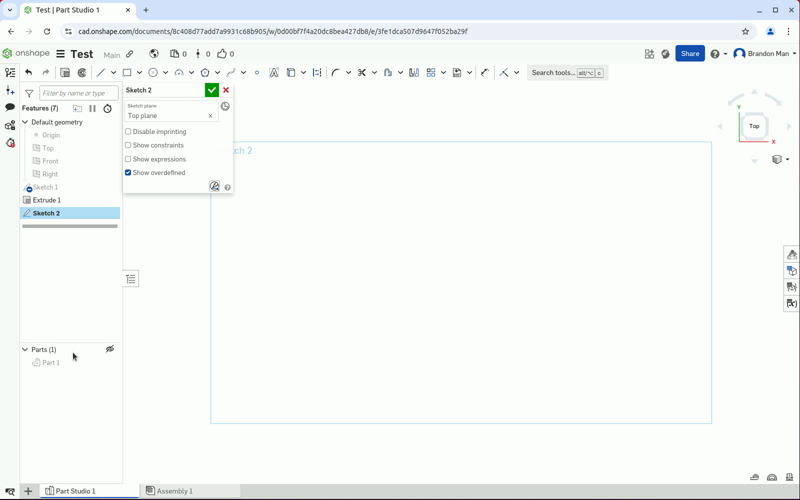
key(l)
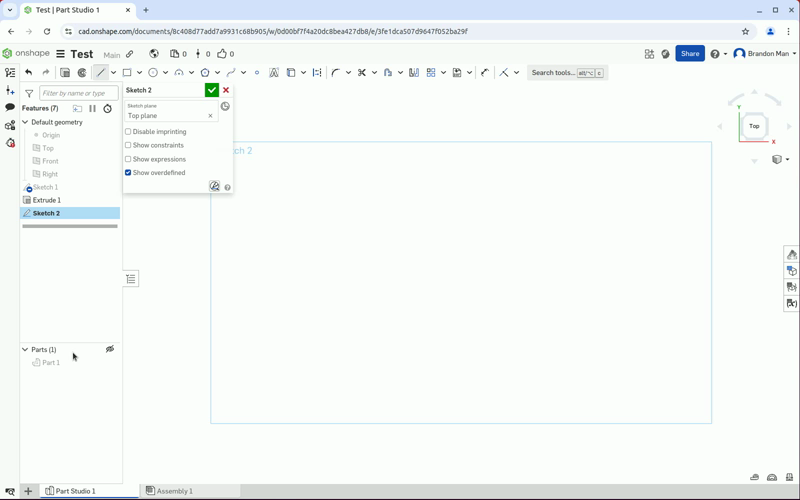
key_down(shift)
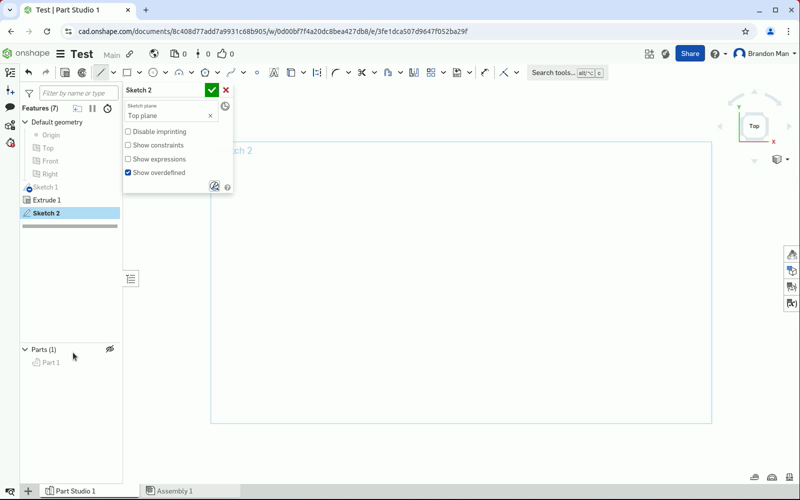
mouse_move(364, 341)
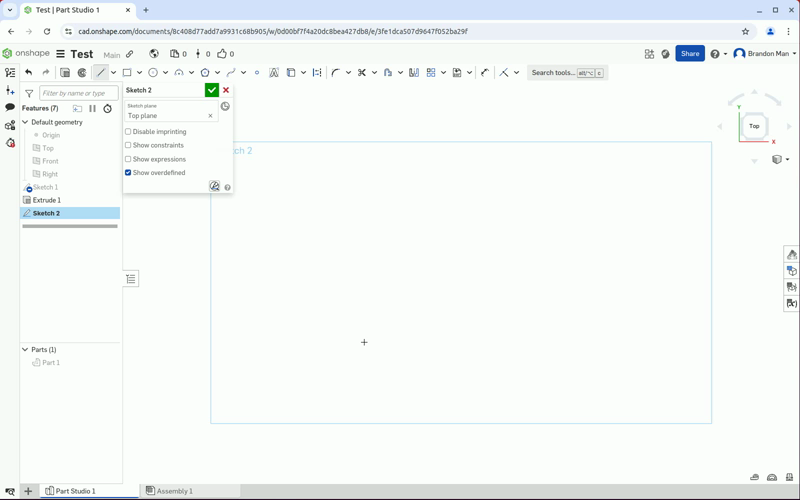
click(364, 341)
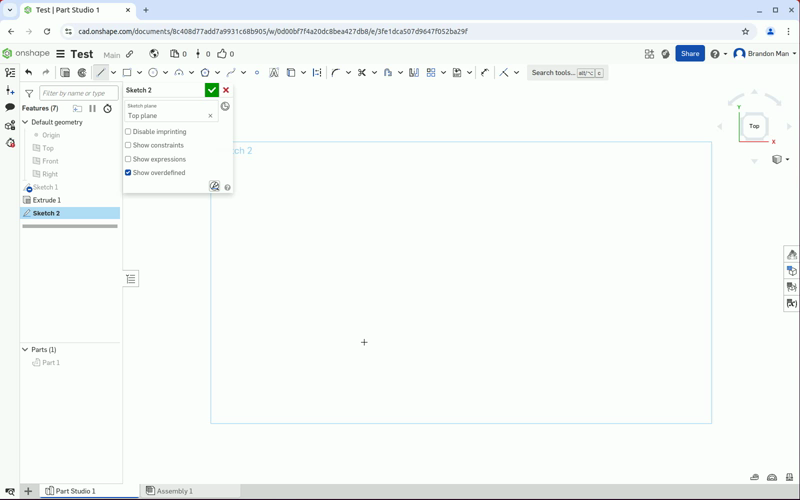
key_up(shift)
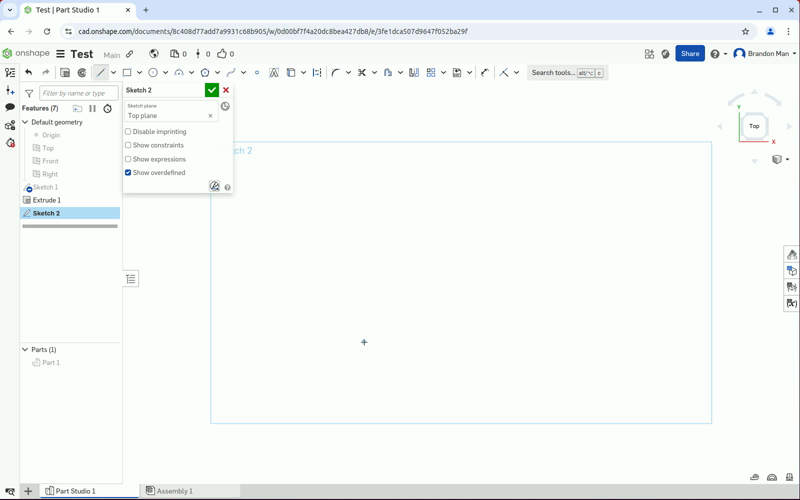
key_down(shift)
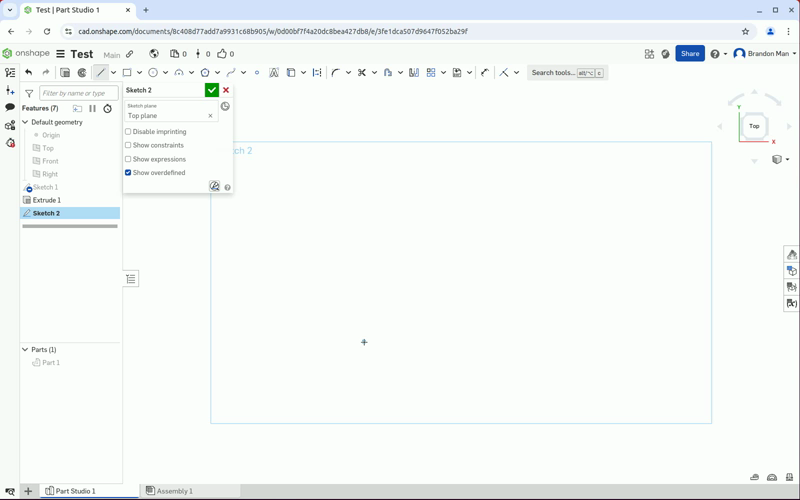
mouse_move(394, 341)
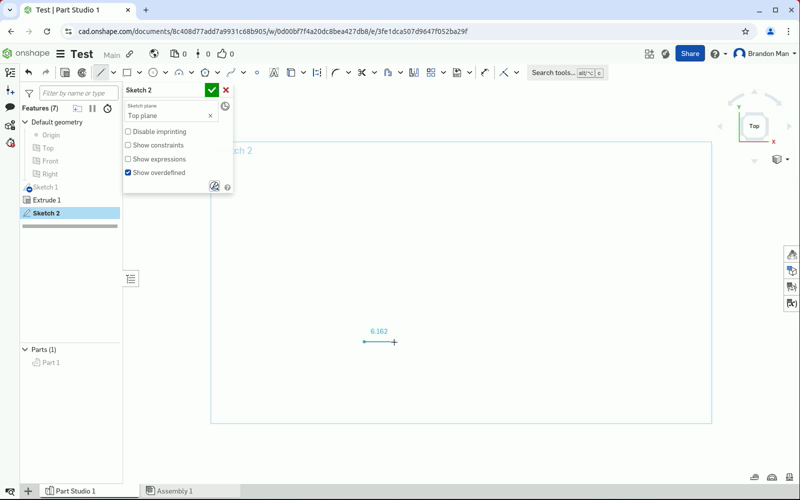
mouse_move(408, 366)
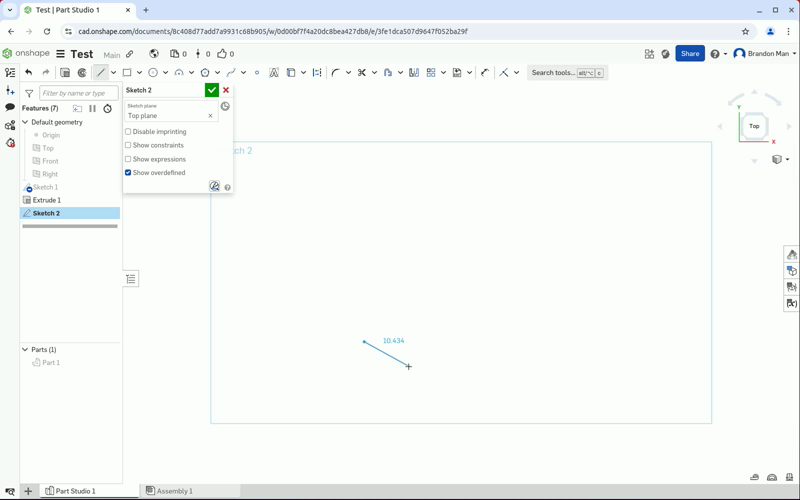
click(408, 366)
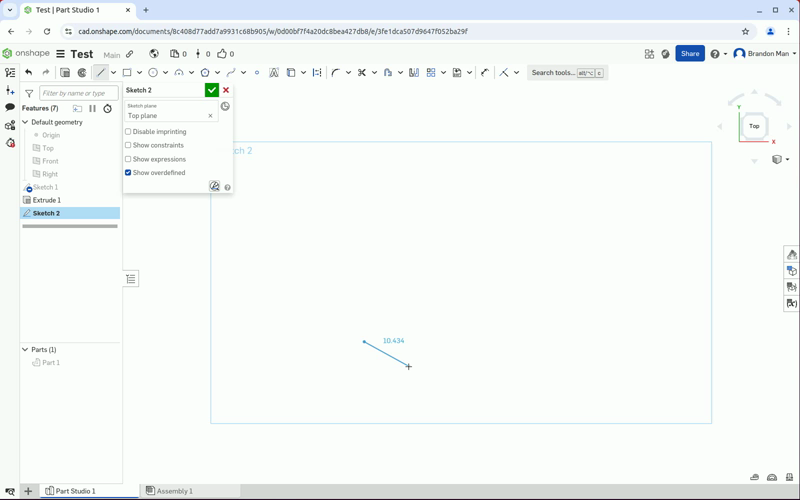
key_up(shift)
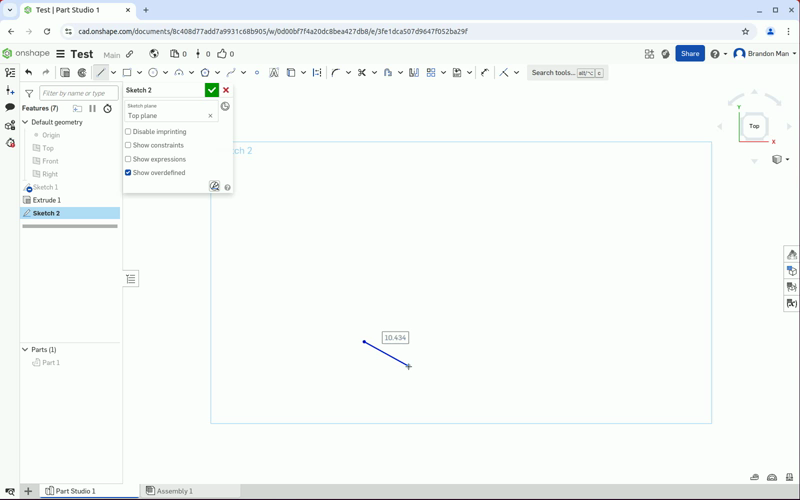
key_down(shift)
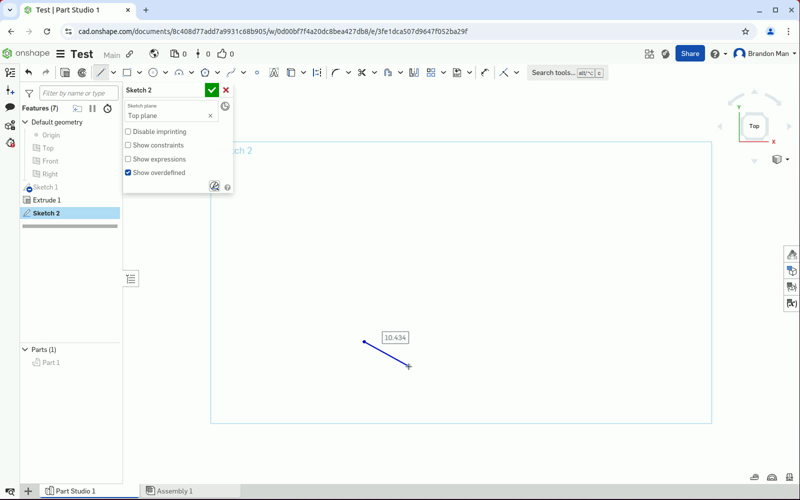
mouse_move(438, 366)
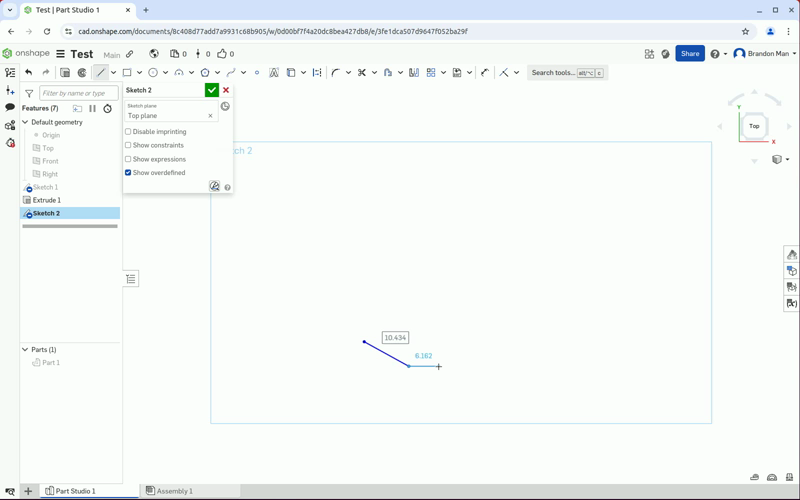
mouse_move(451, 341)
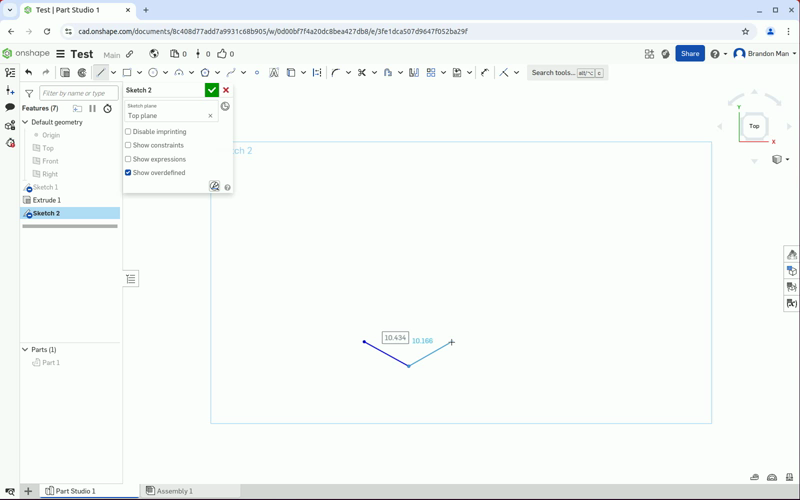
click(451, 341)
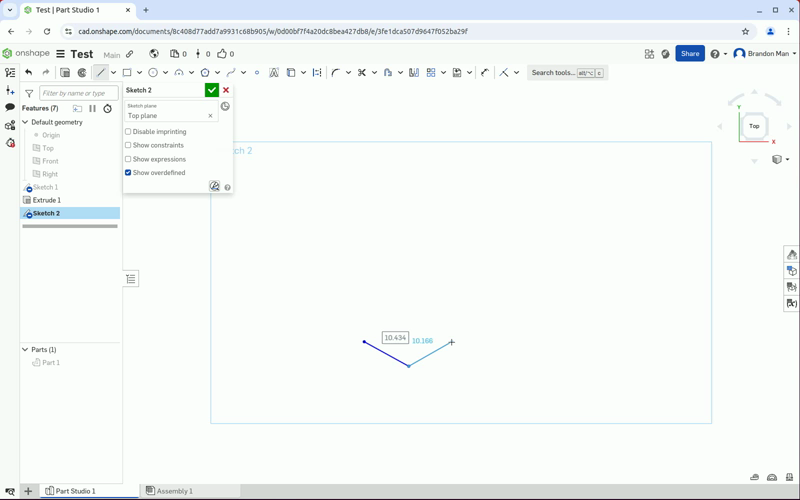
key_up(shift)
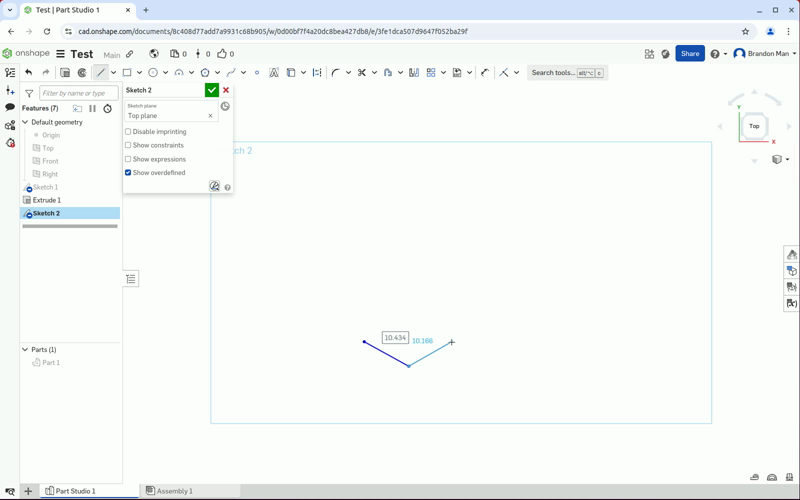
key_down(shift)
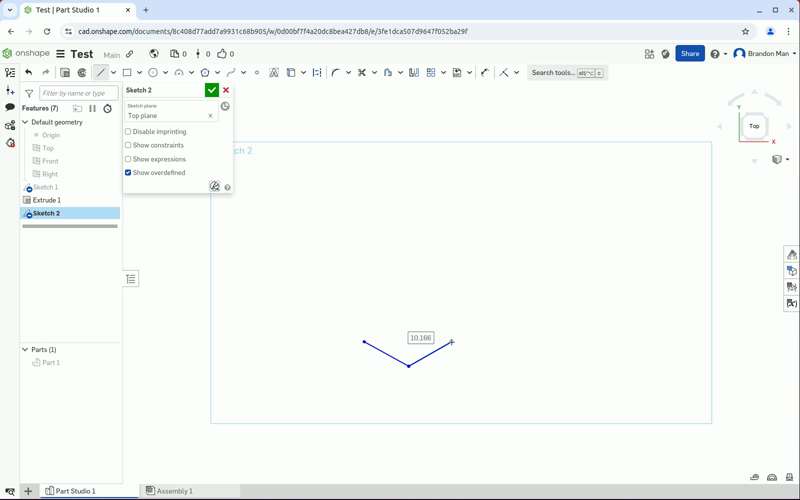
mouse_move(481, 341)
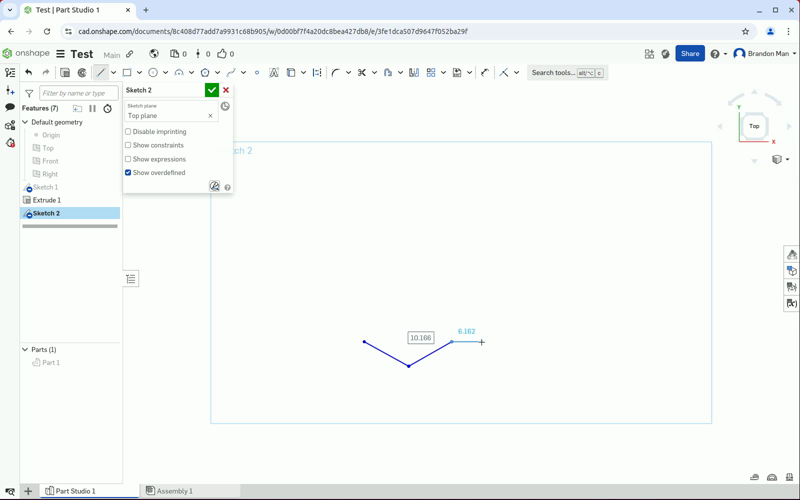
mouse_move(451, 291)
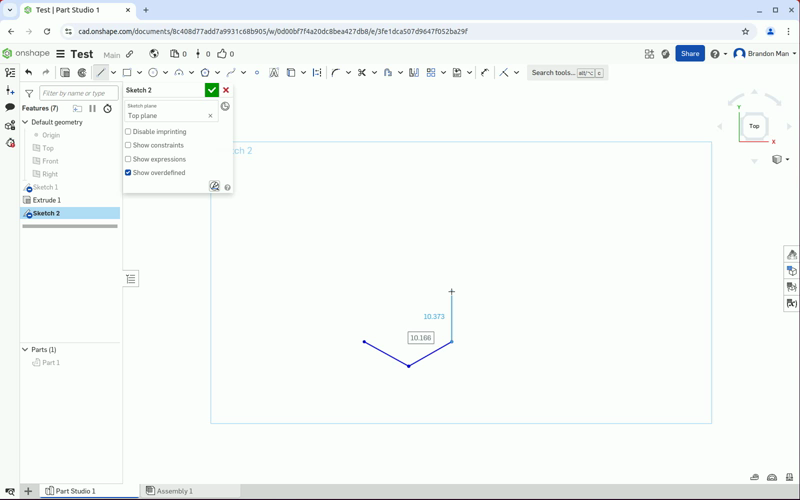
click(451, 291)
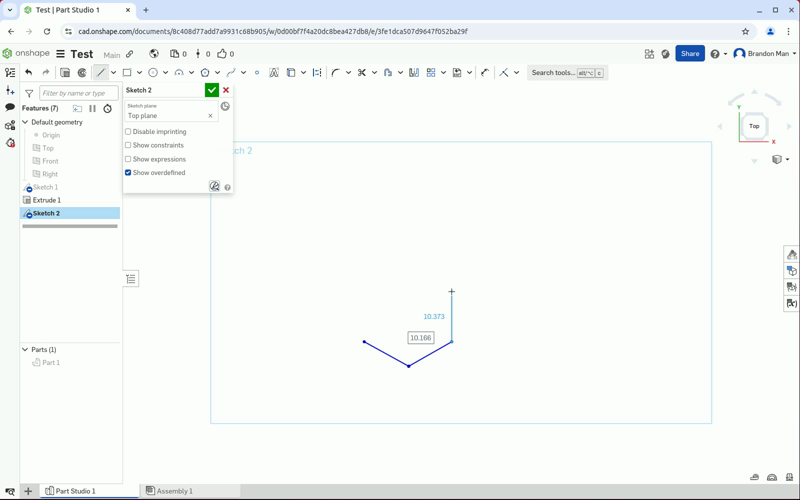
key_up(shift)
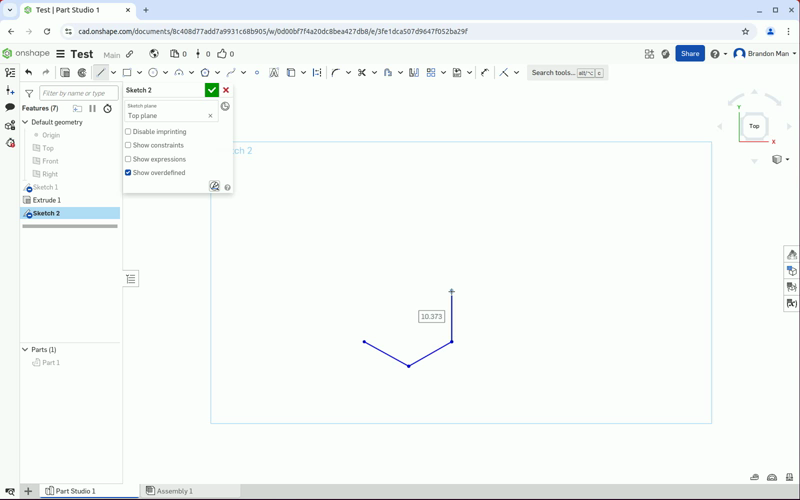
key_down(shift)
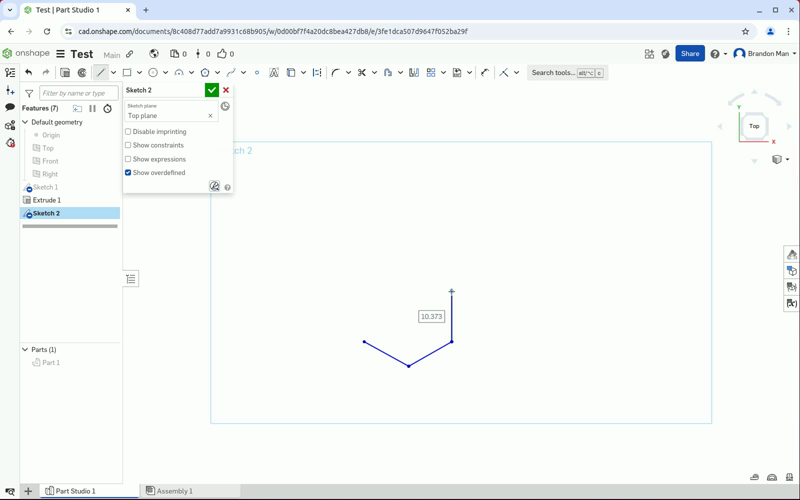
mouse_move(481, 291)
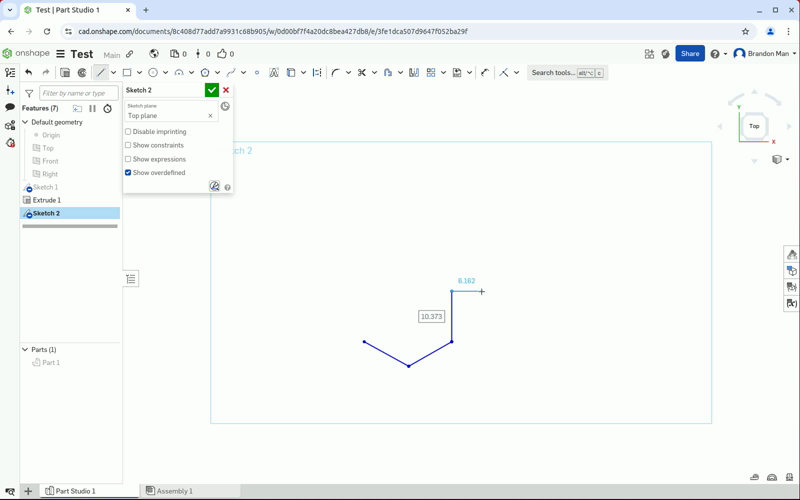
mouse_move(408, 266)
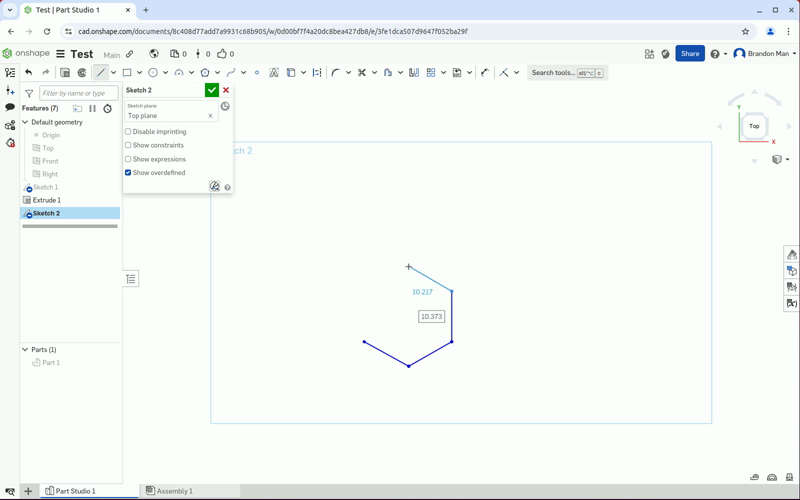
click(408, 266)
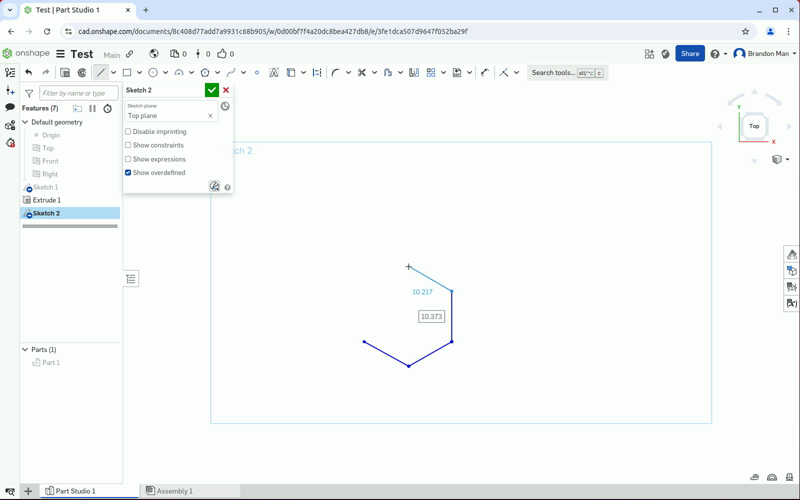
key_up(shift)
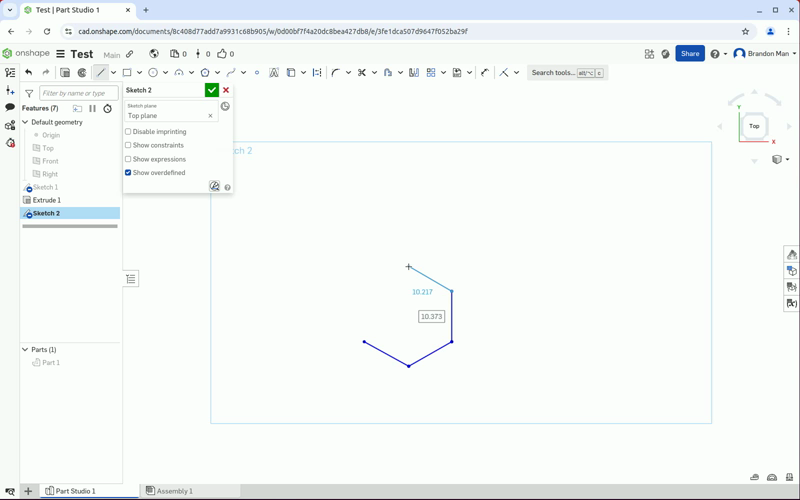
key_down(shift)
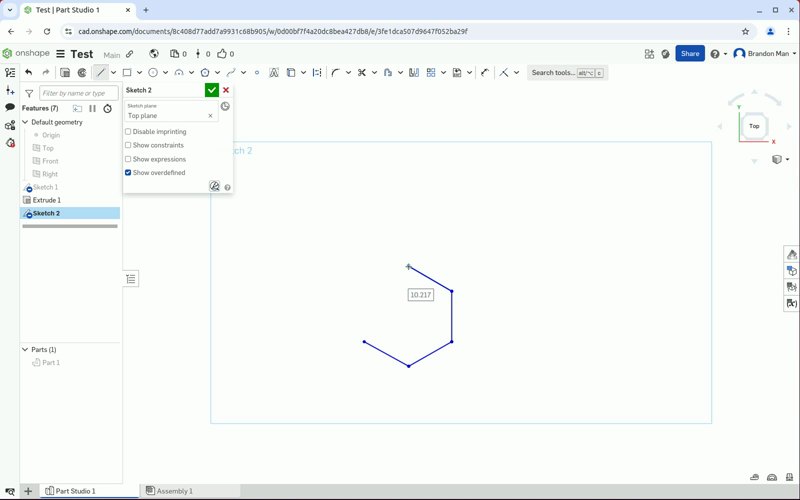
mouse_move(438, 266)
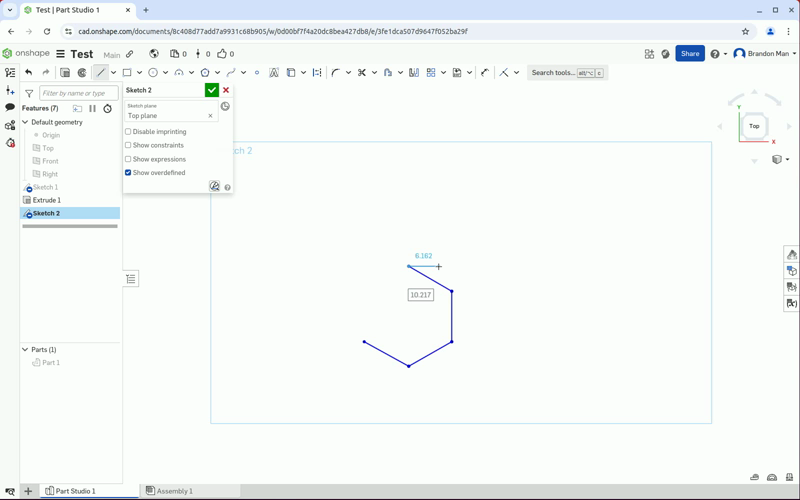
mouse_move(364, 291)
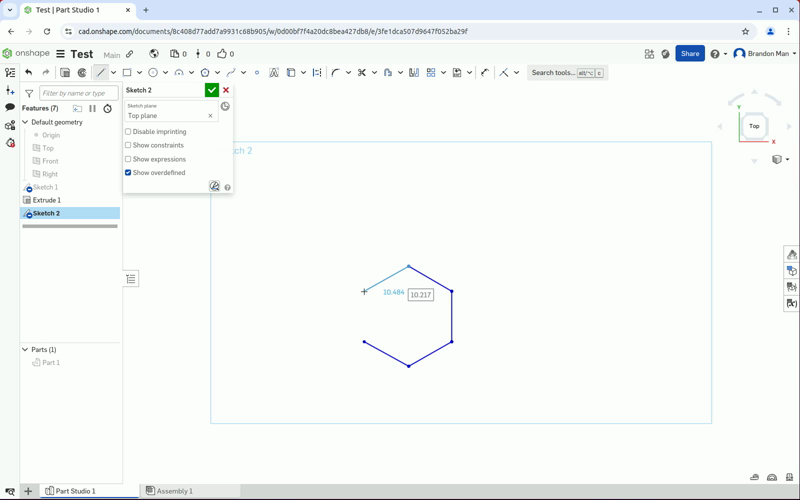
click(364, 291)
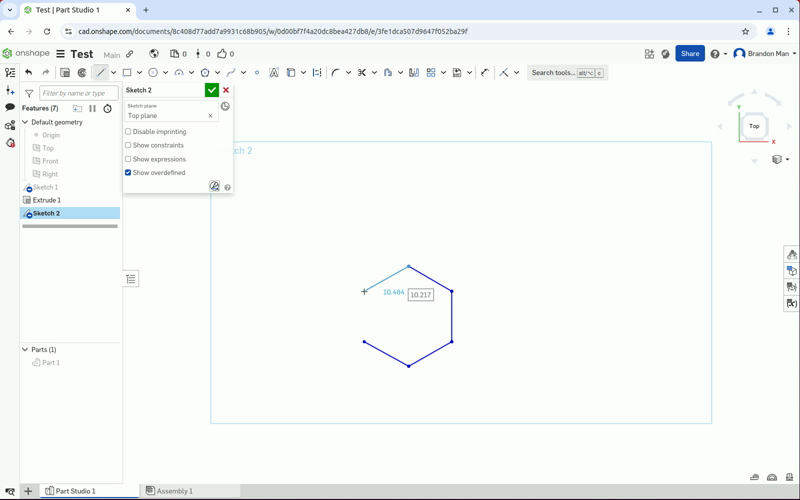
key_up(shift)
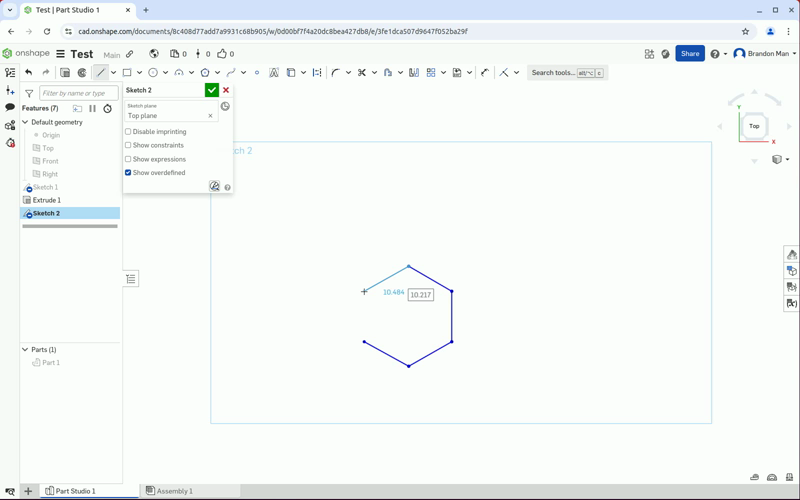
mouse_move(394, 291)
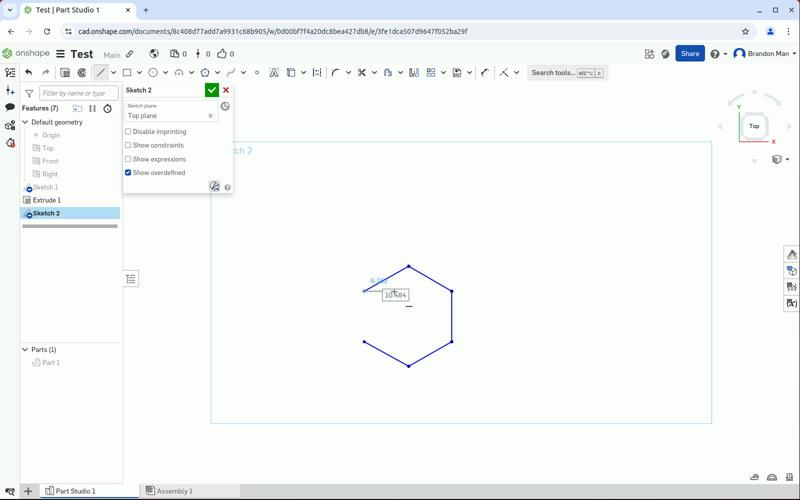
key_down(shift)
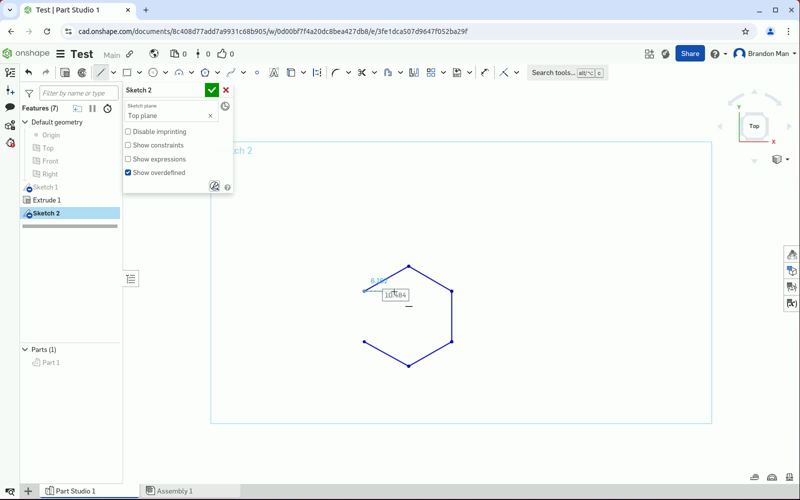
mouse_move(364, 341)
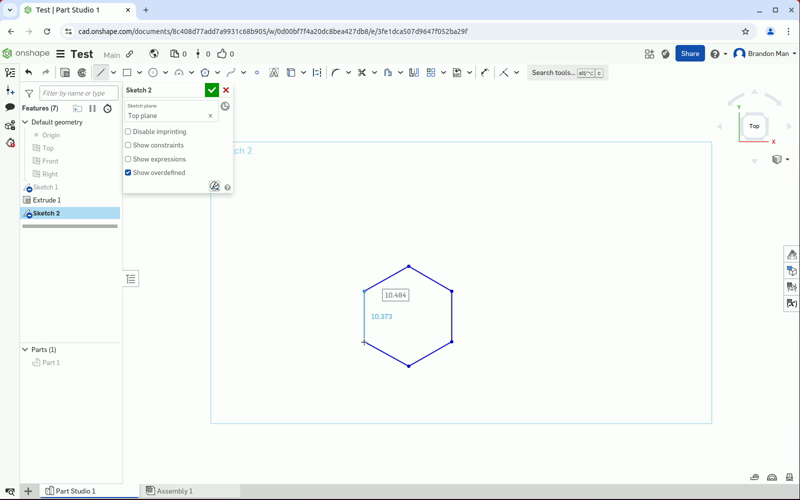
key_up(shift)
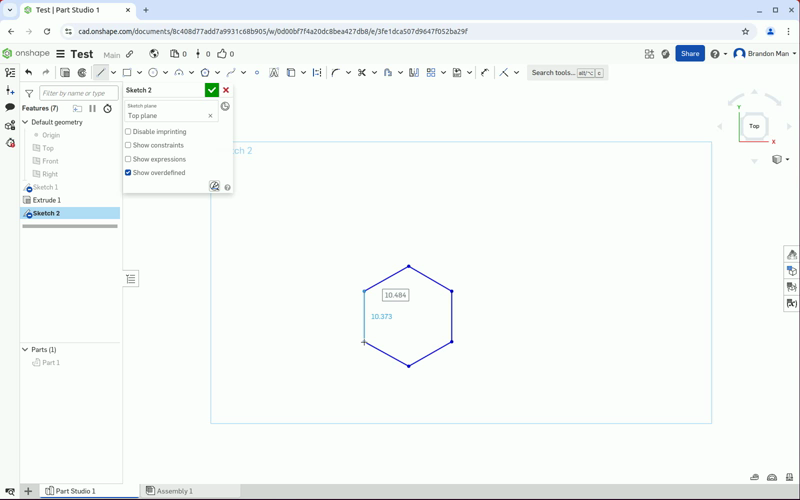
click(364, 341)
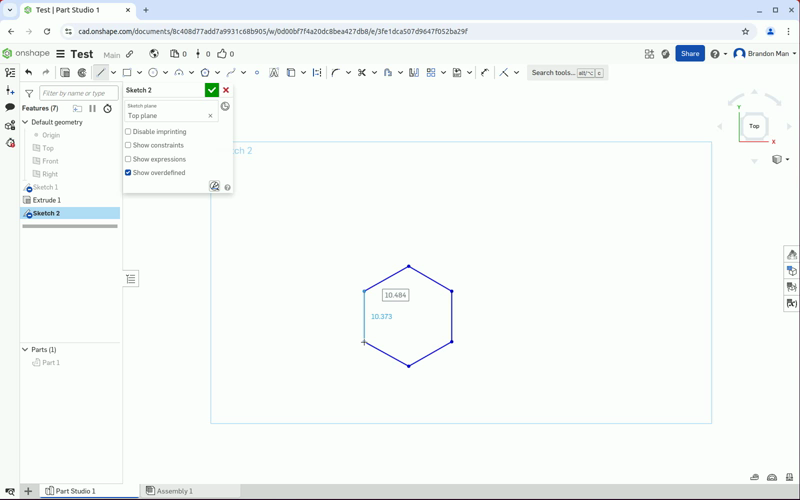
key(esc)
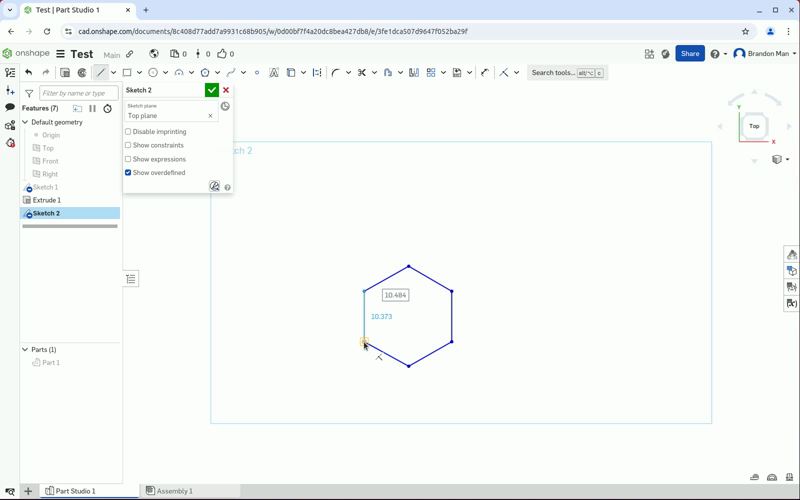
key(c)
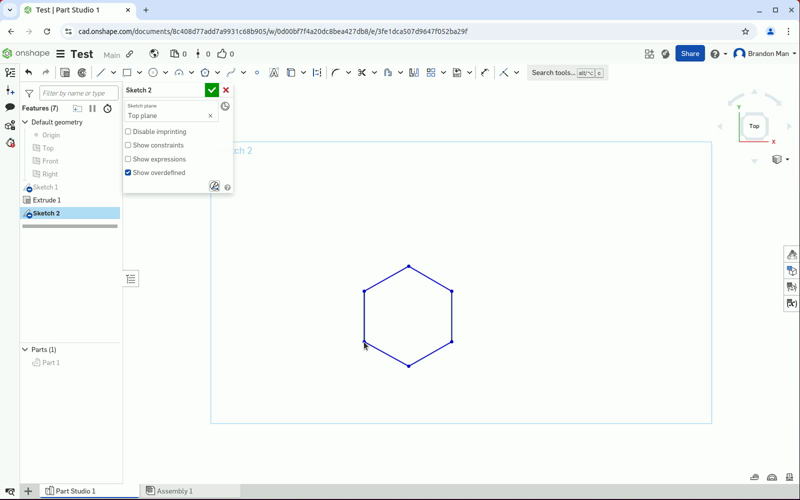
key_down(shift)
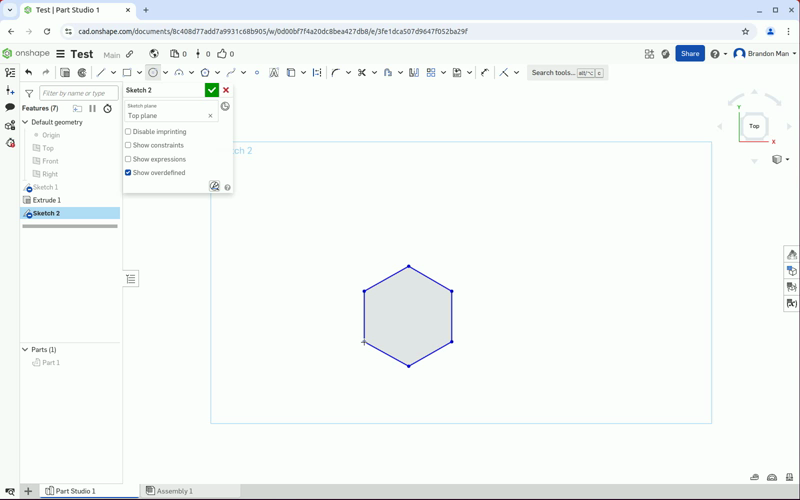
mouse_move(408, 316)
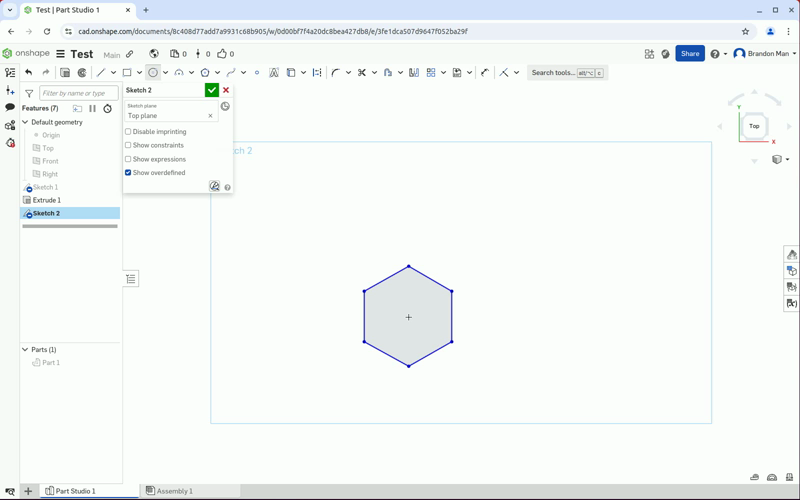
click(408, 316)
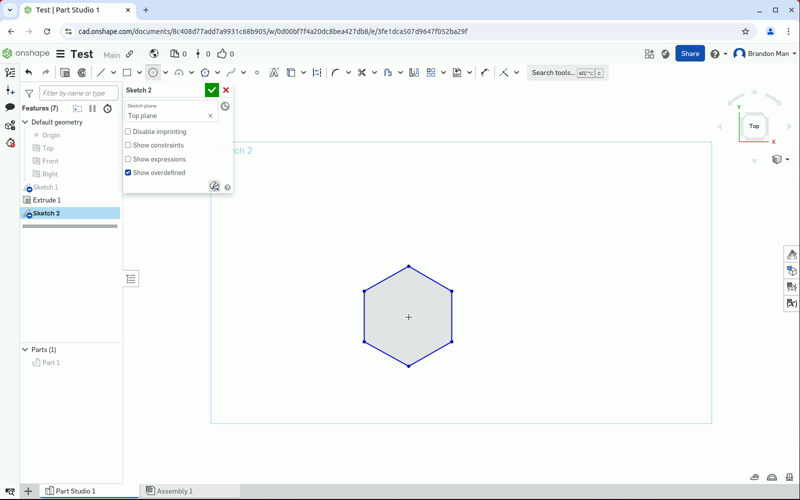
key_up(shift)
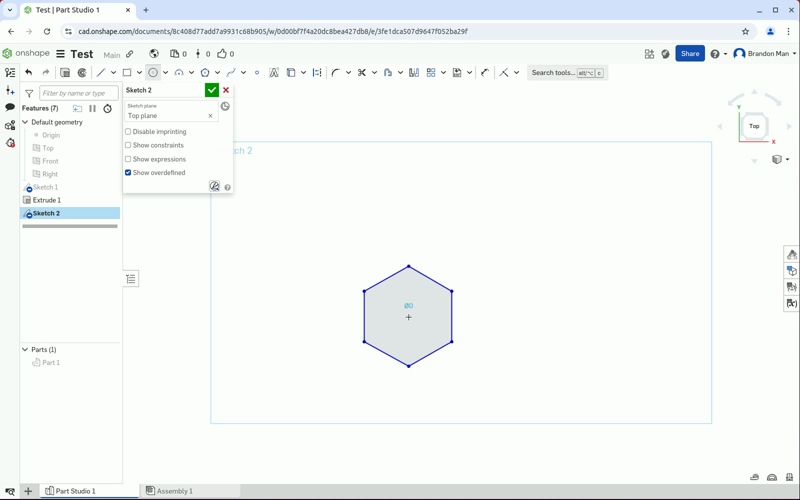
mouse_move(439, 316)
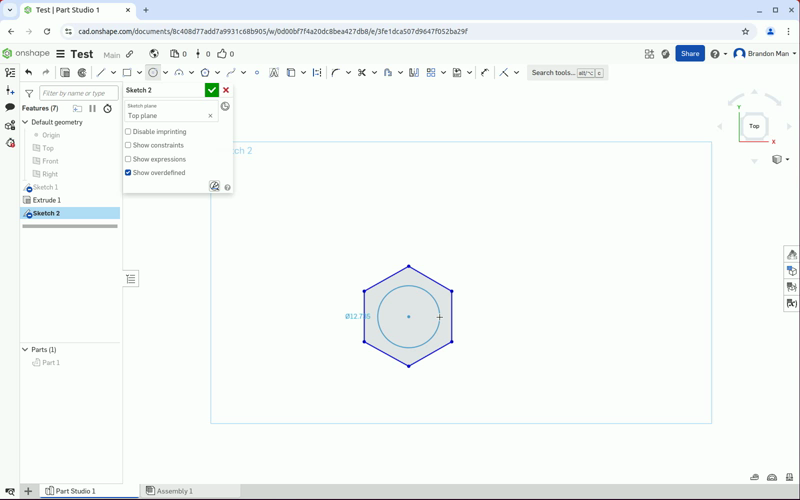
click(439, 316)
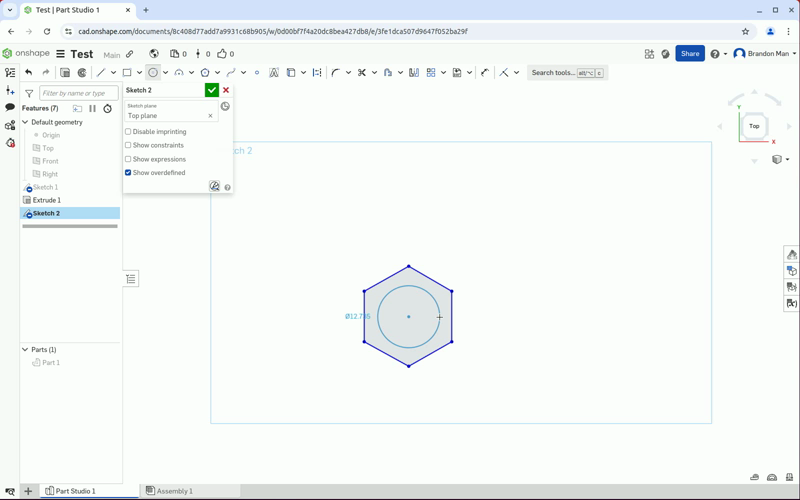
key(esc)
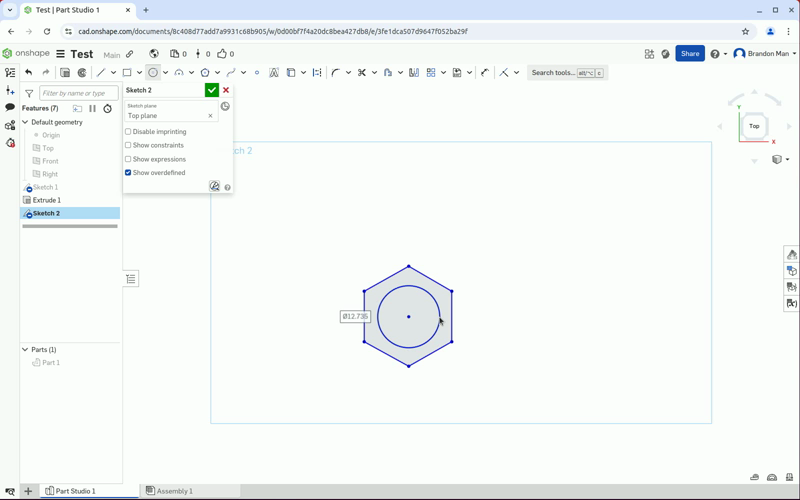
mouse_move(436, 338)
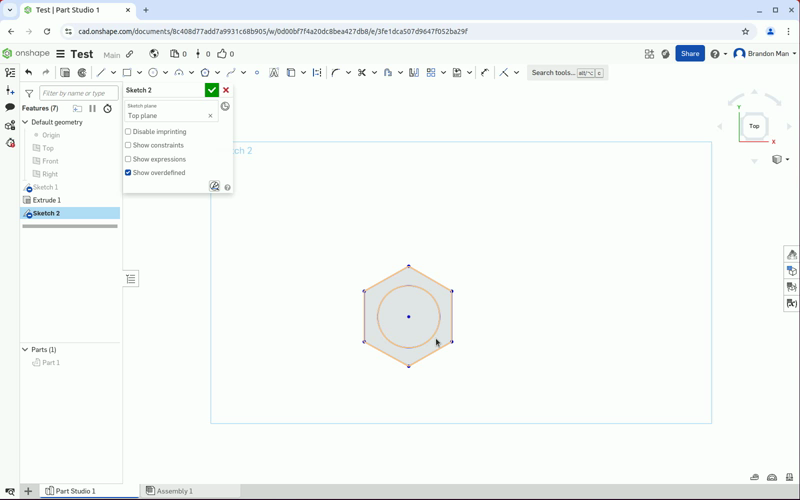
click(436, 338)
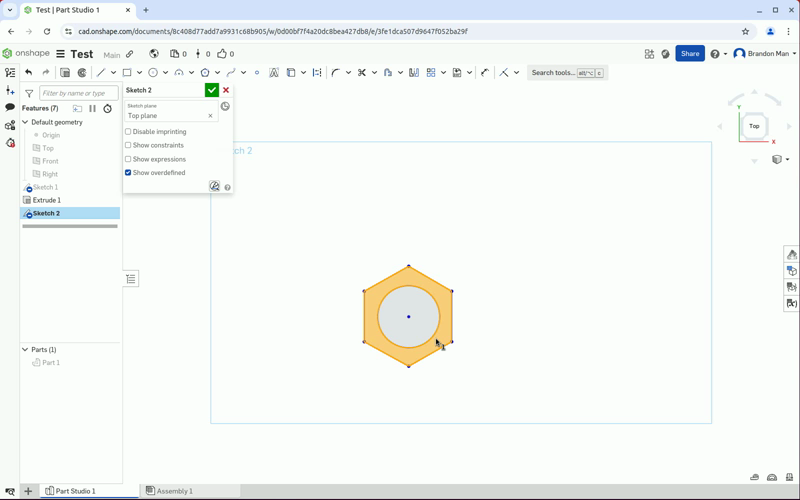
mouse_move(73, 352)
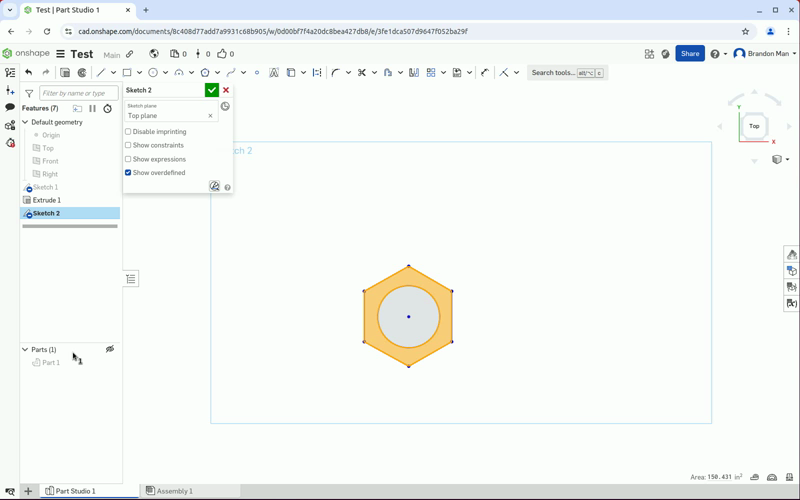
key(shift+y)
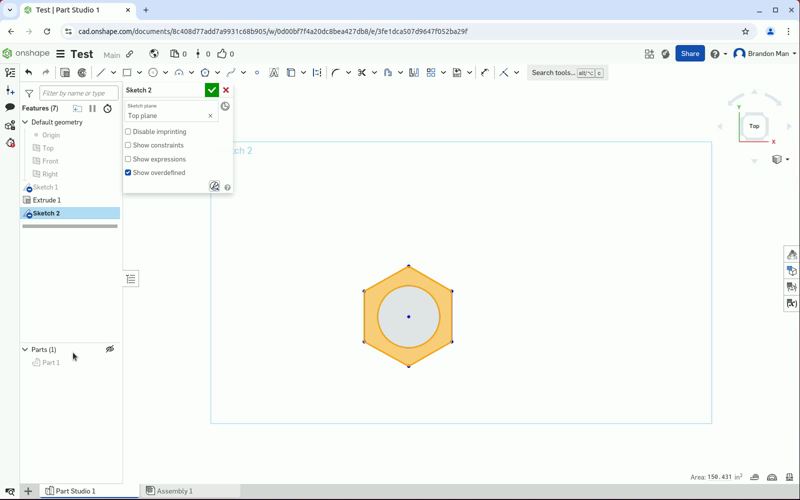
key(shift+e)
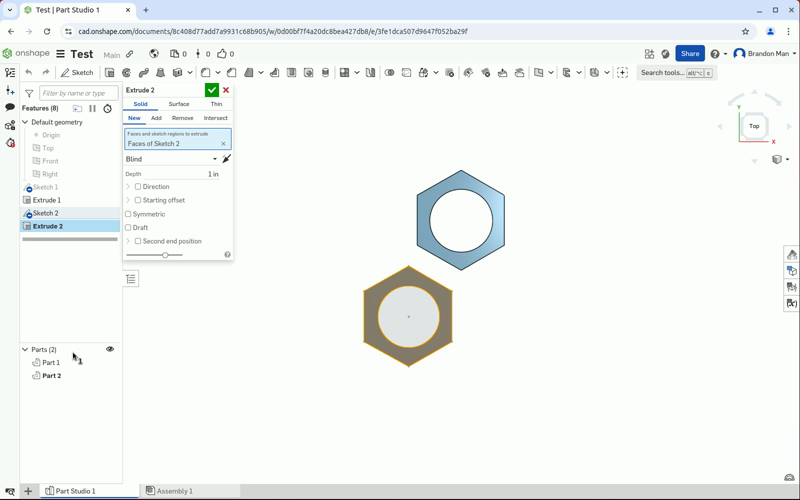
mouse_move(143, 106)
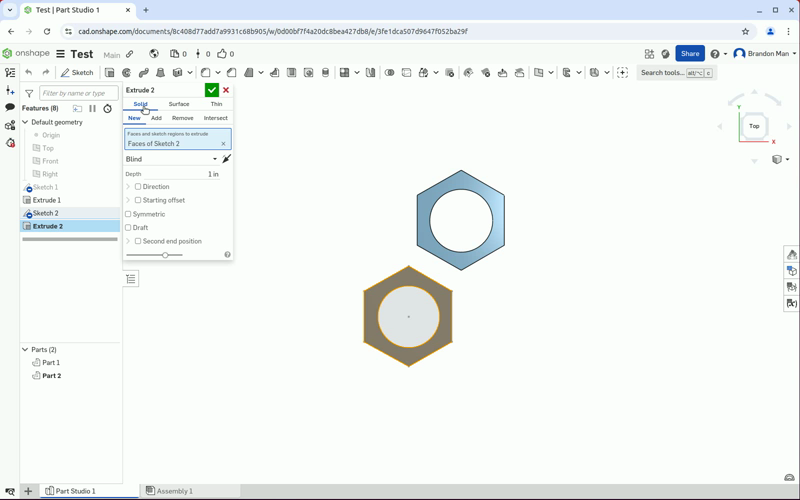
click(143, 106)
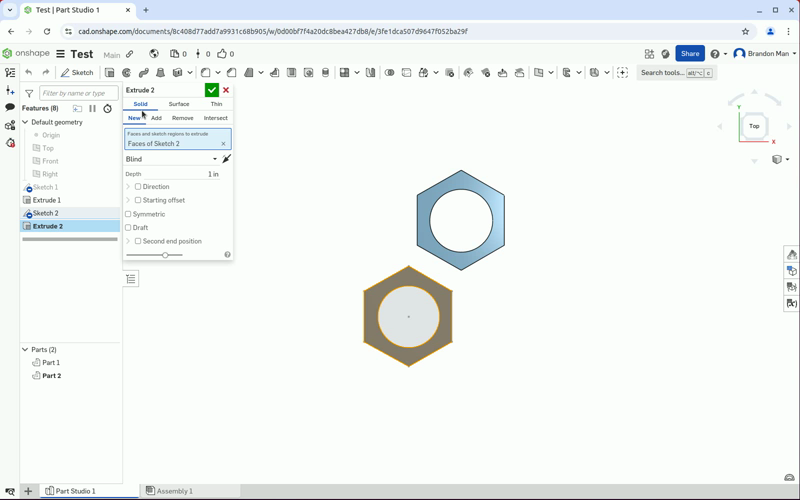
mouse_move(137, 120)
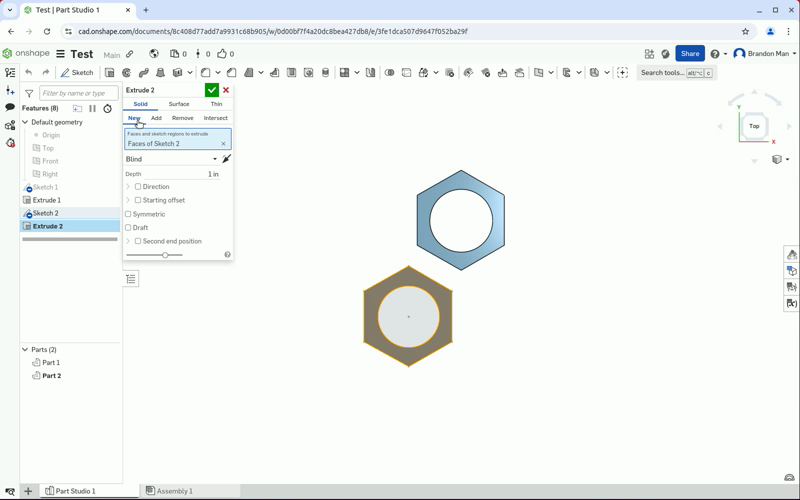
click(137, 120)
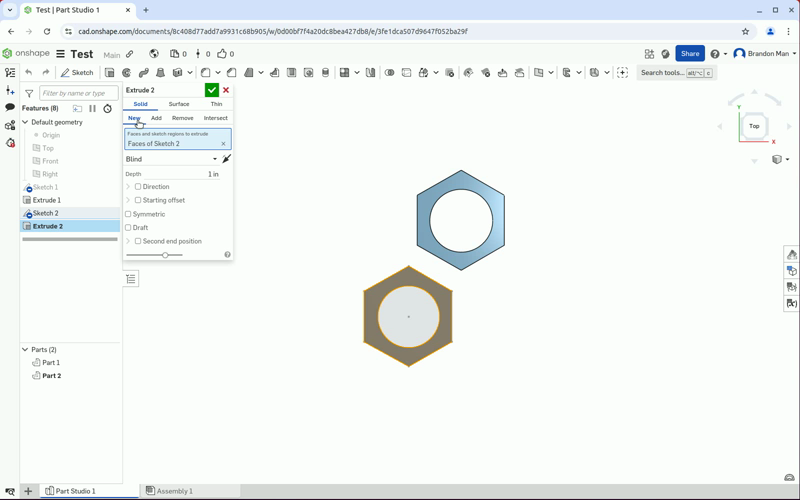
key(tab, 4)
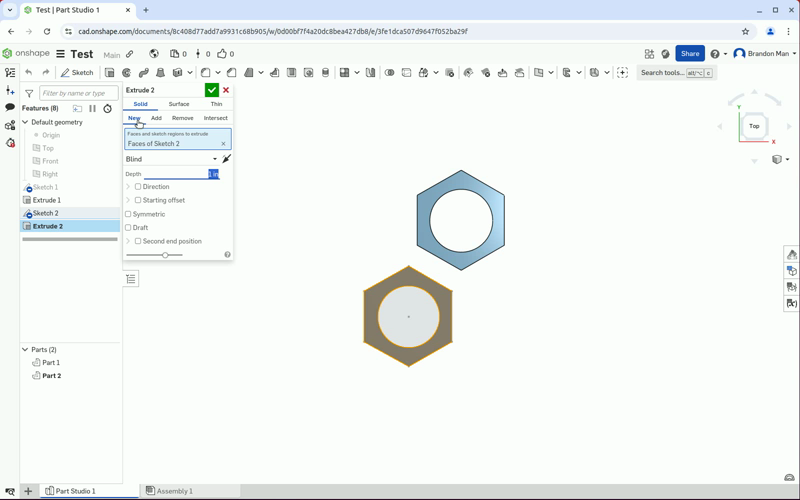
text(5.055)
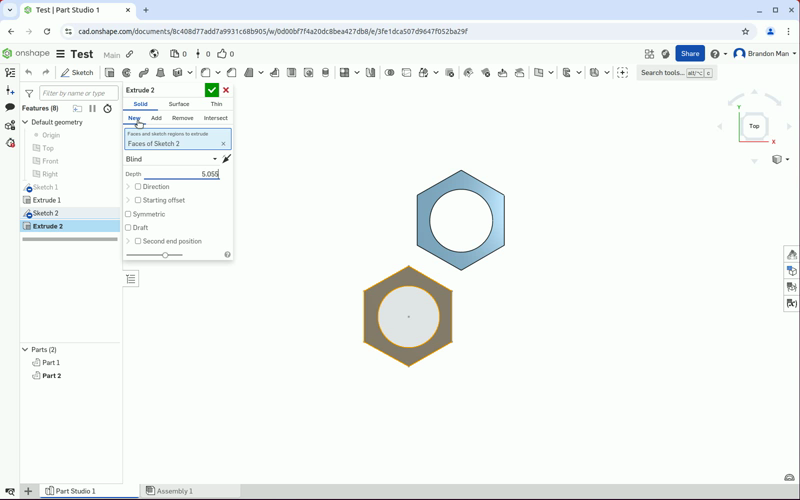
key(enter)
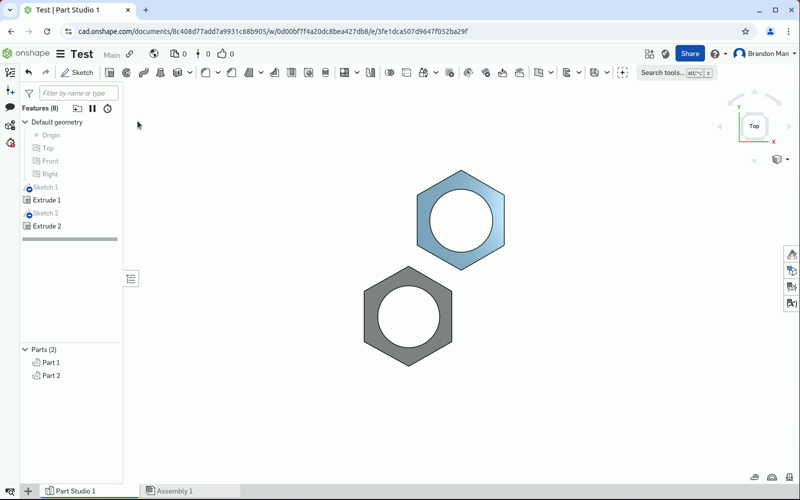
key(shift+h)
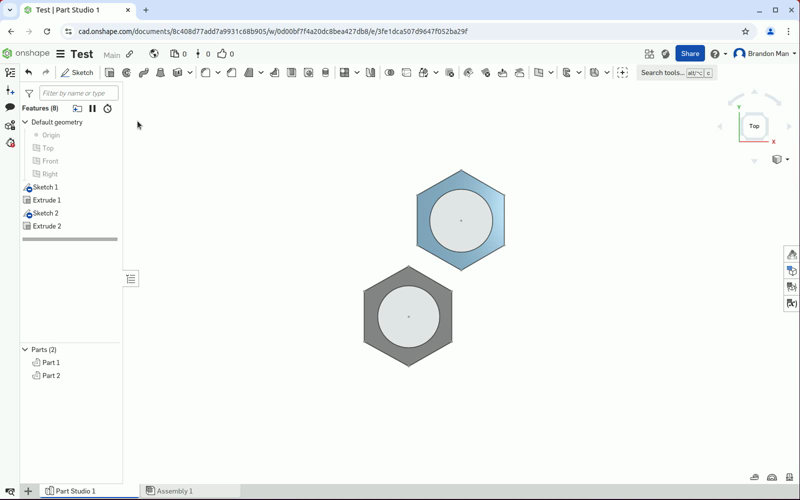
key(shift+h)
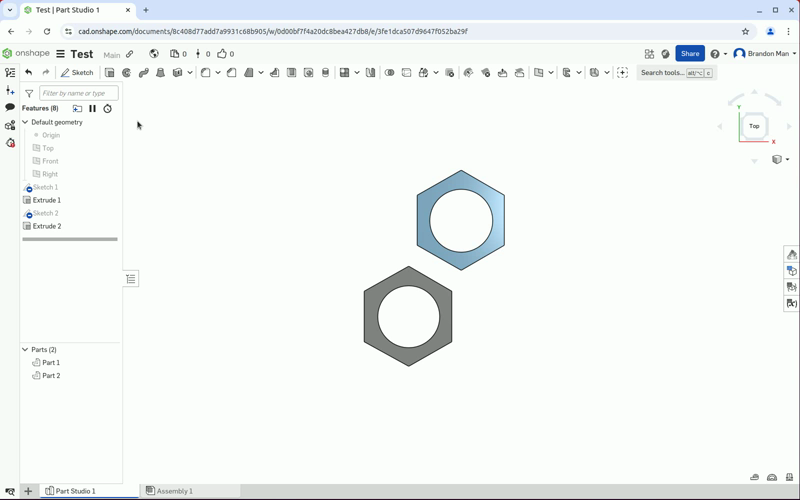
mouse_move(73, 189)
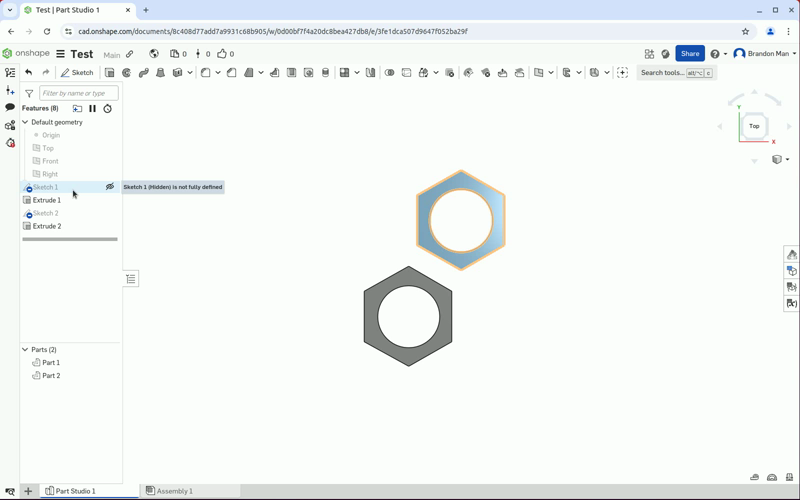
click(73, 189)
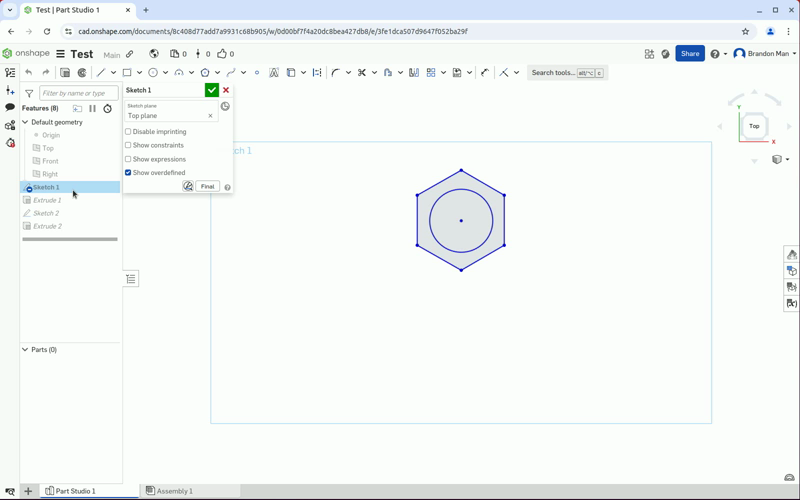
mouse_move(229, 92)
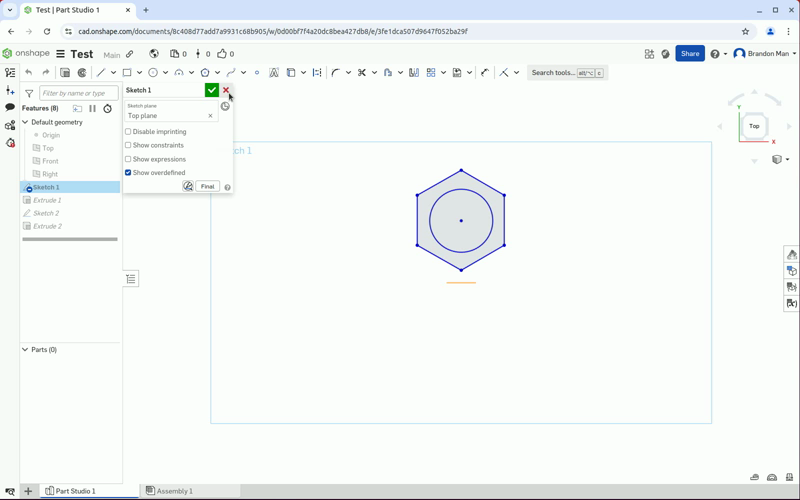
click(229, 92)
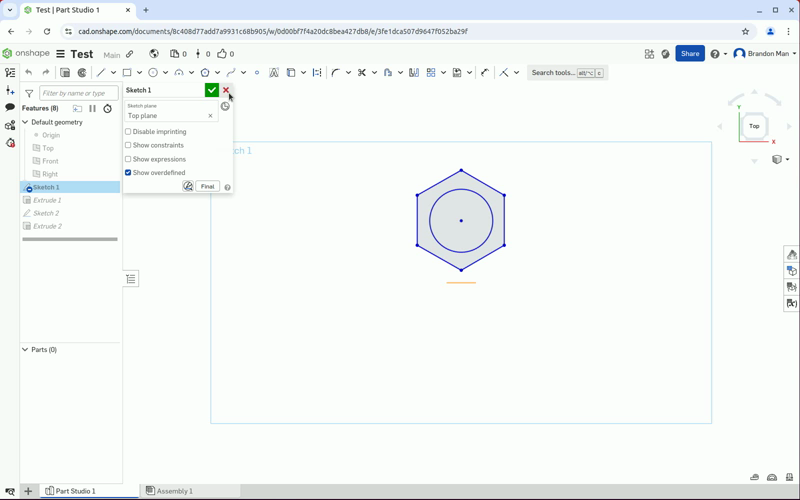
key(shift+s)
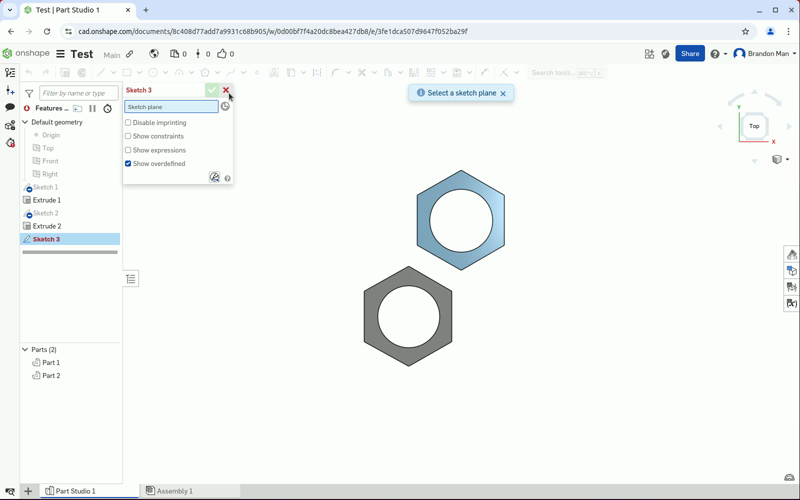
mouse_move(73, 150)
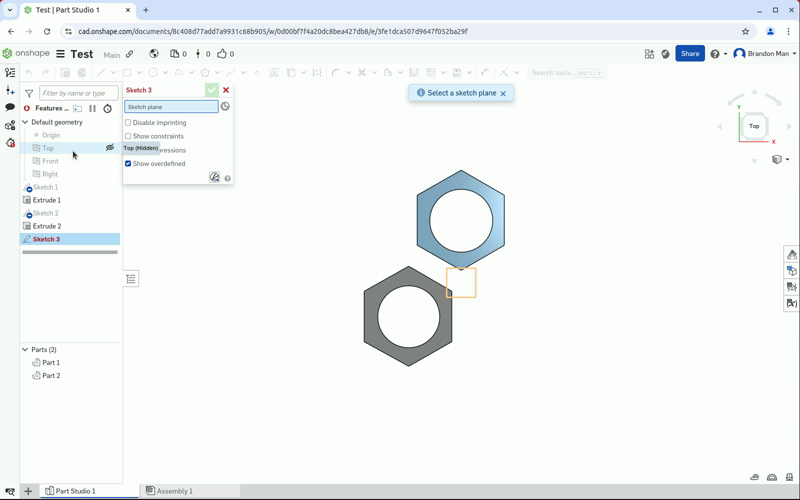
click(73, 150)
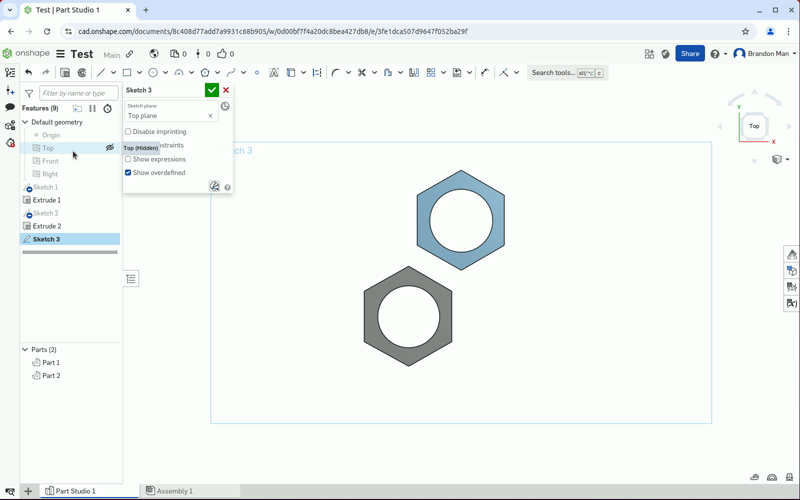
mouse_move(73, 352)
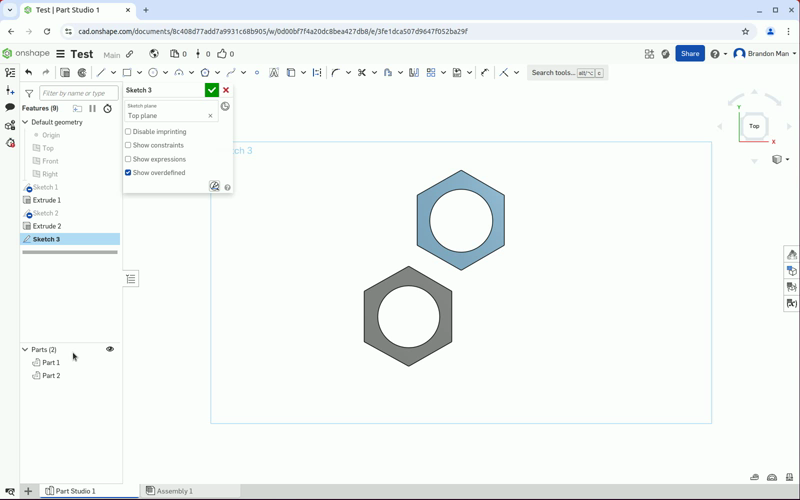
key(y)
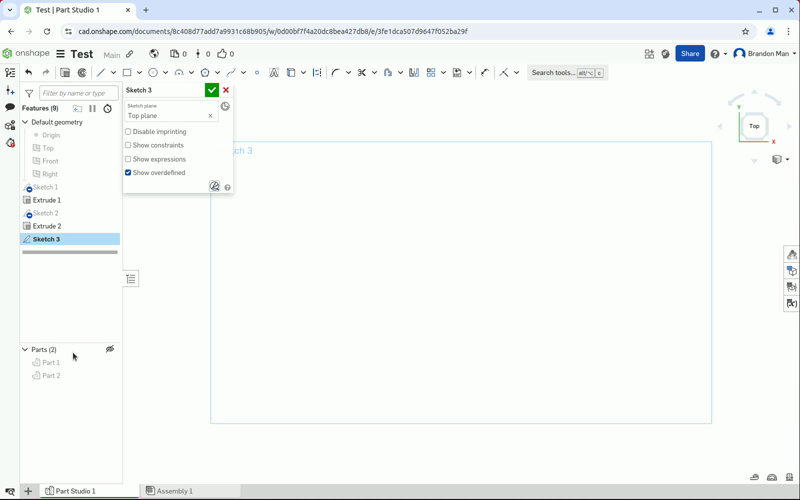
key(l)
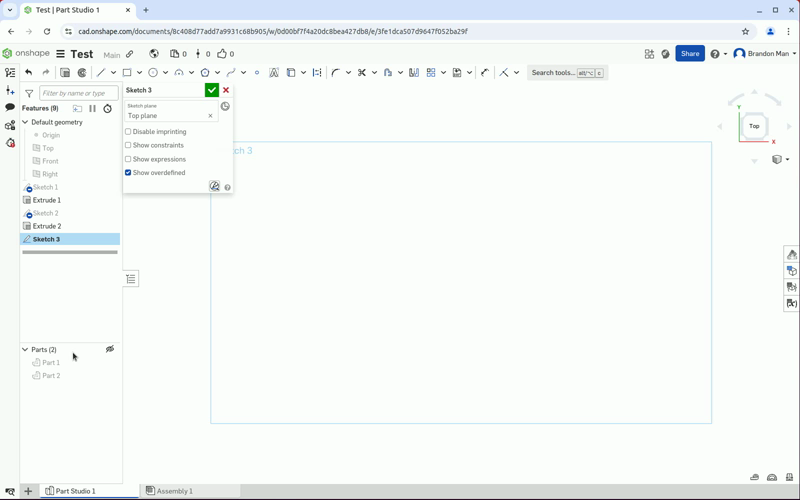
key_down(shift)
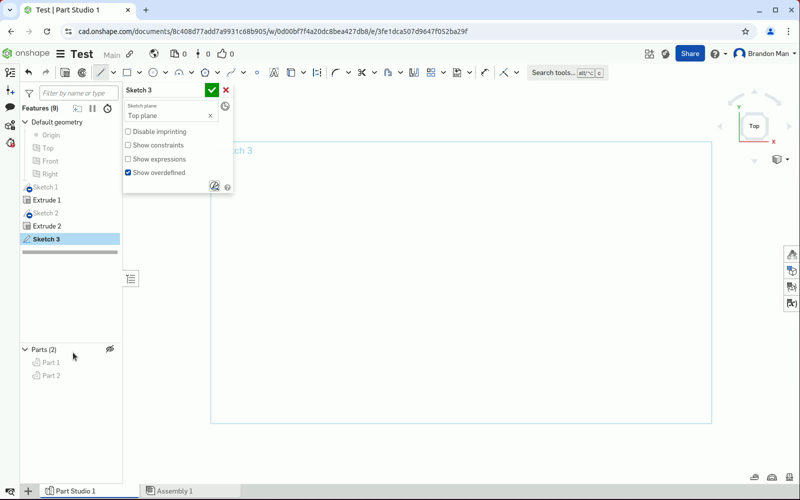
mouse_move(470, 341)
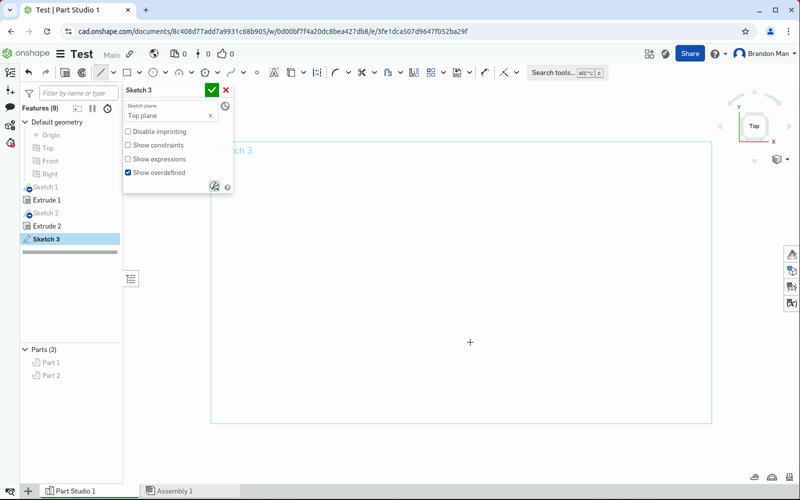
click(470, 341)
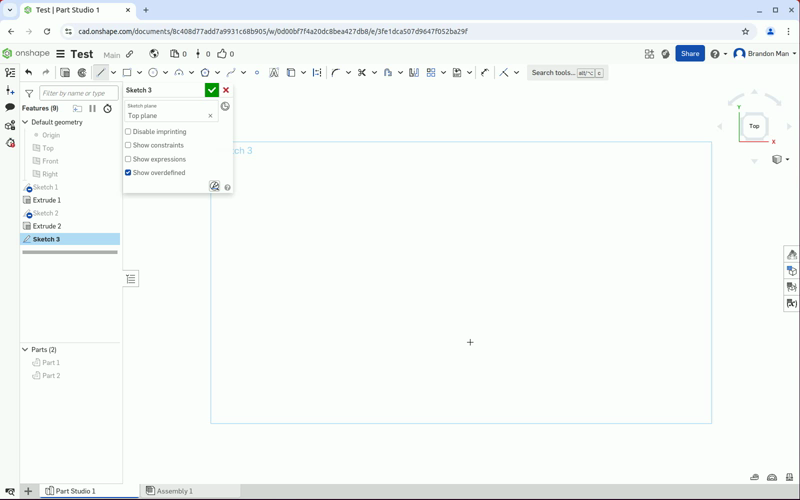
key_up(shift)
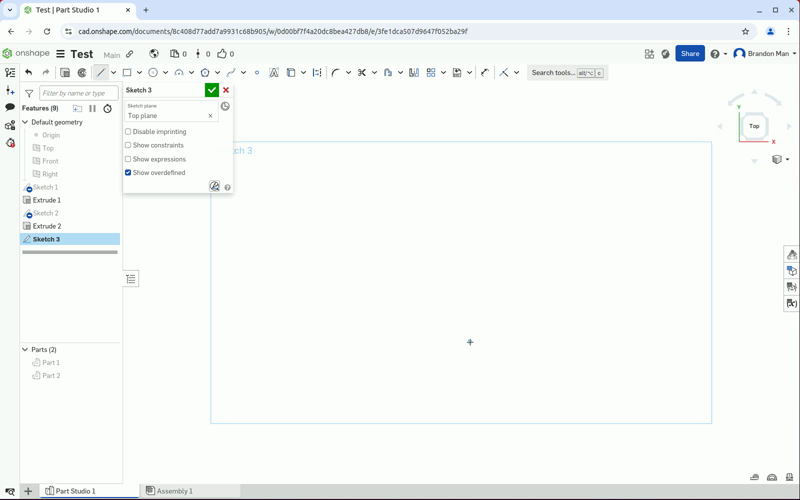
key_down(shift)
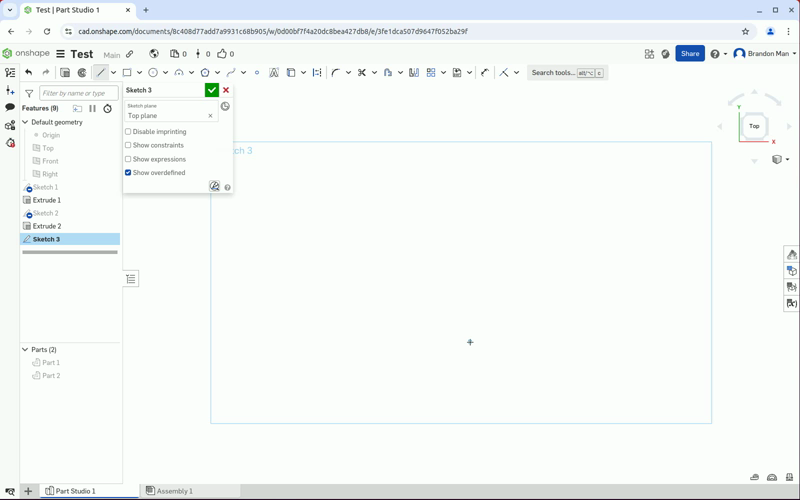
mouse_move(500, 341)
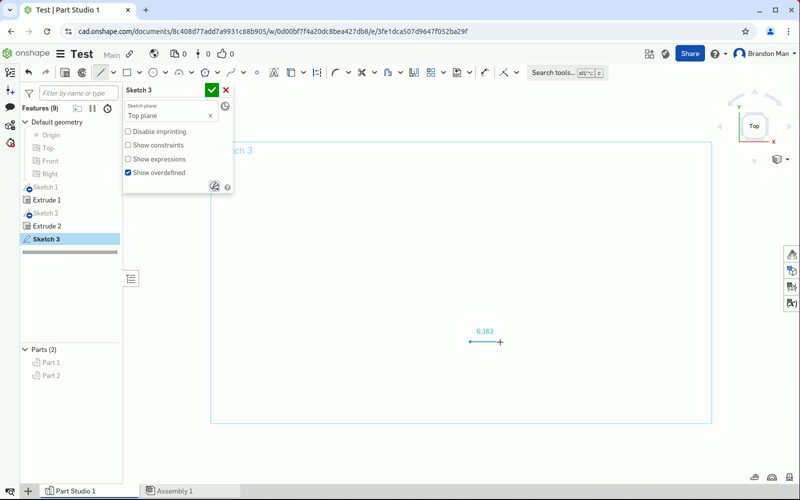
mouse_move(513, 366)
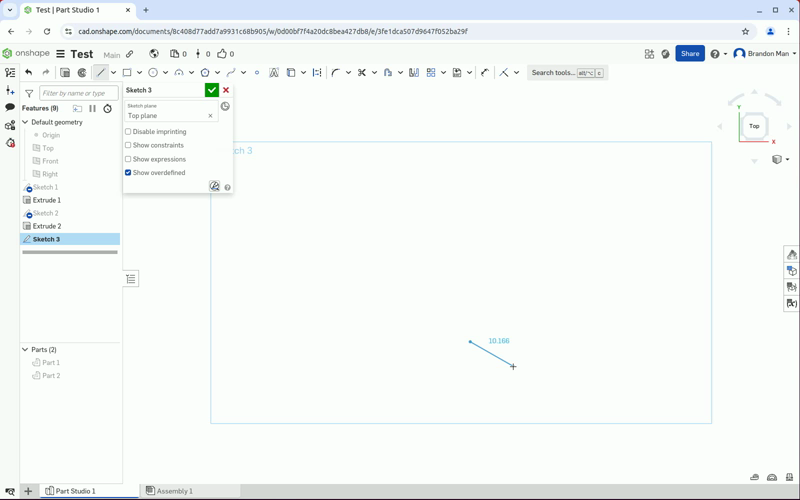
click(513, 366)
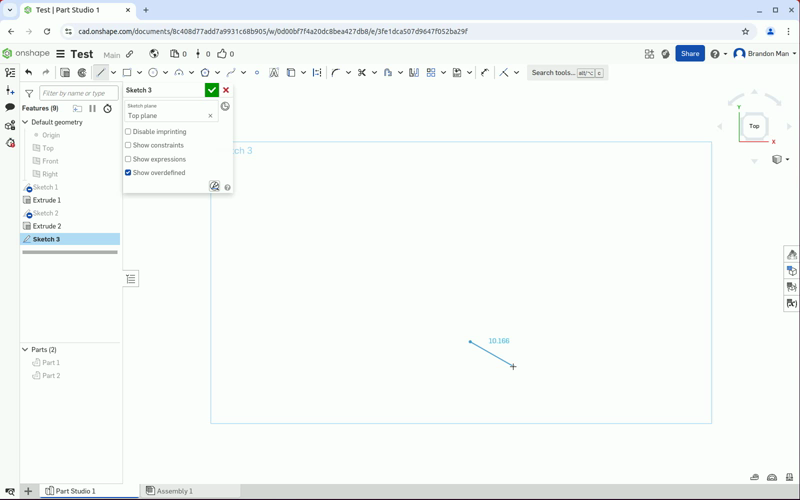
key_up(shift)
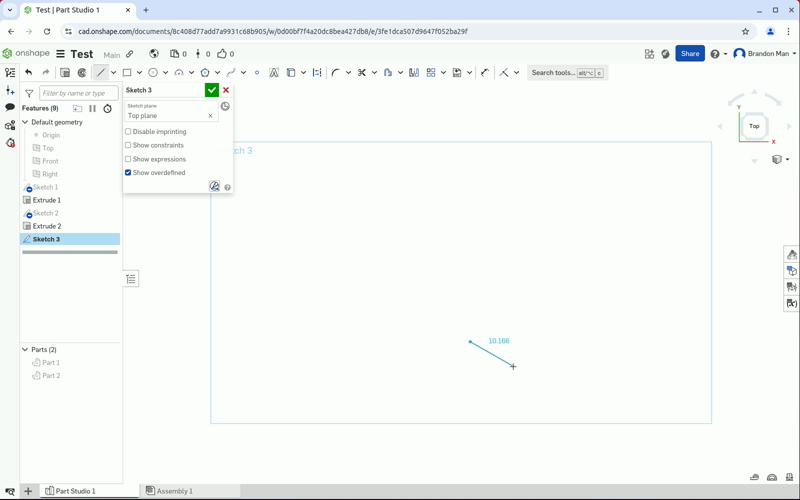
key_down(shift)
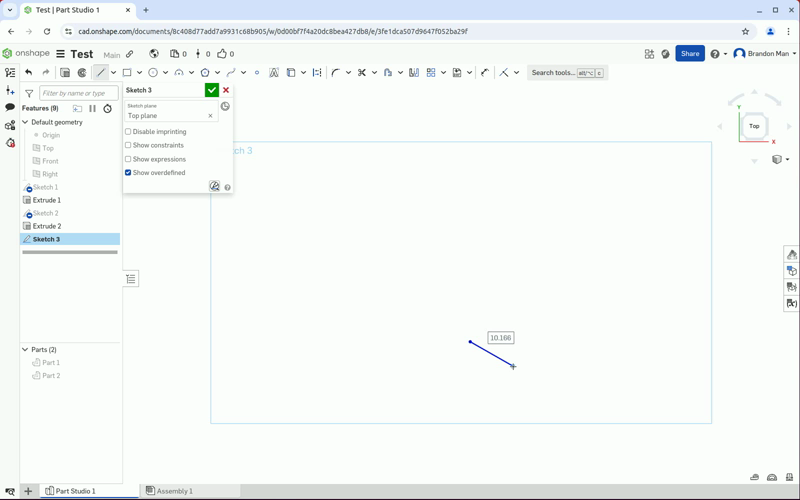
mouse_move(543, 366)
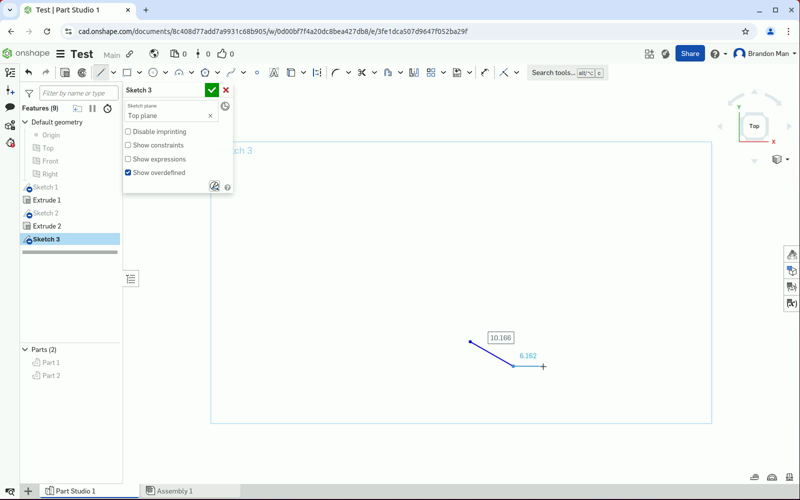
mouse_move(557, 341)
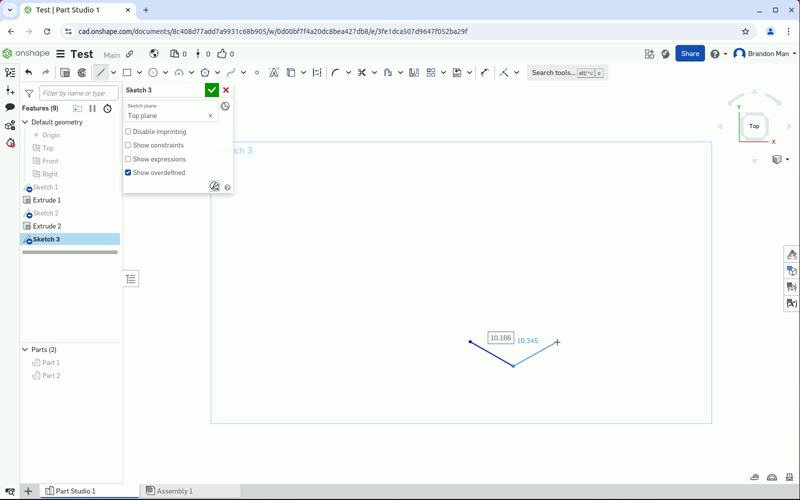
click(557, 341)
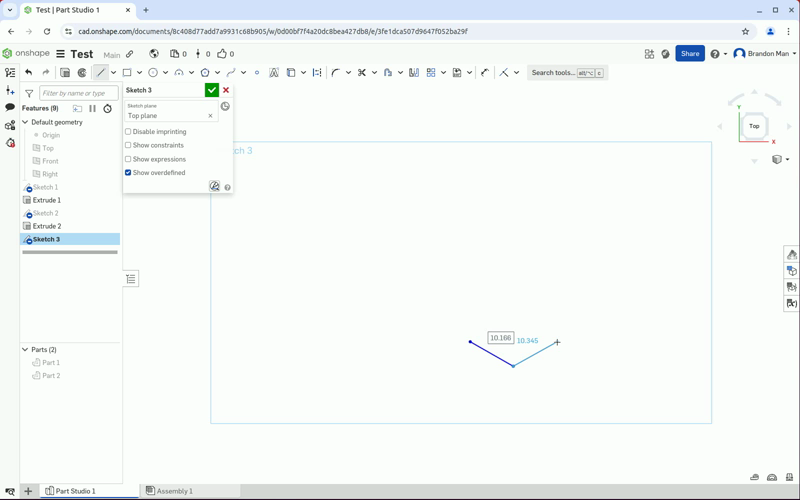
key_up(shift)
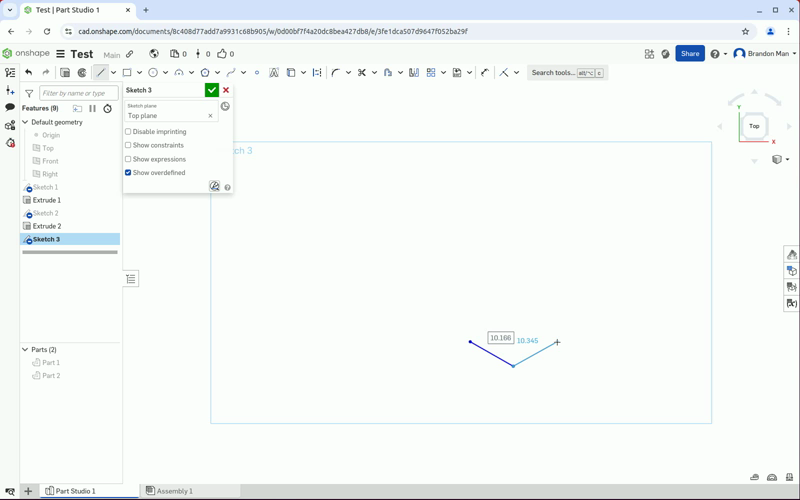
key_down(shift)
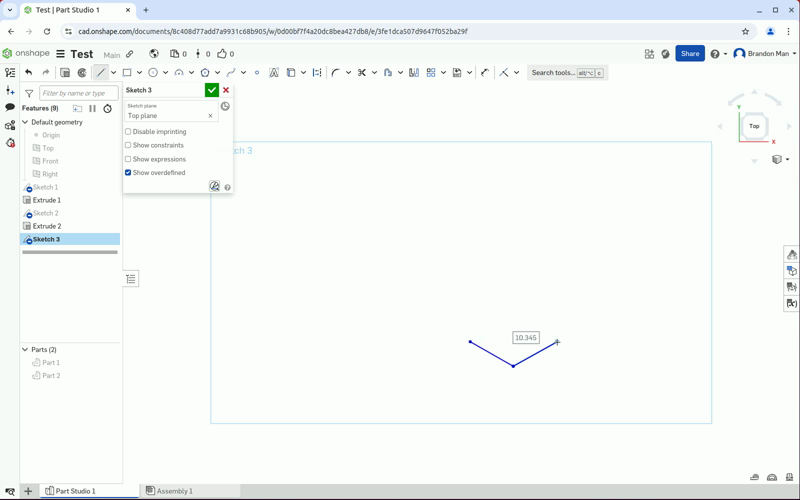
mouse_move(587, 341)
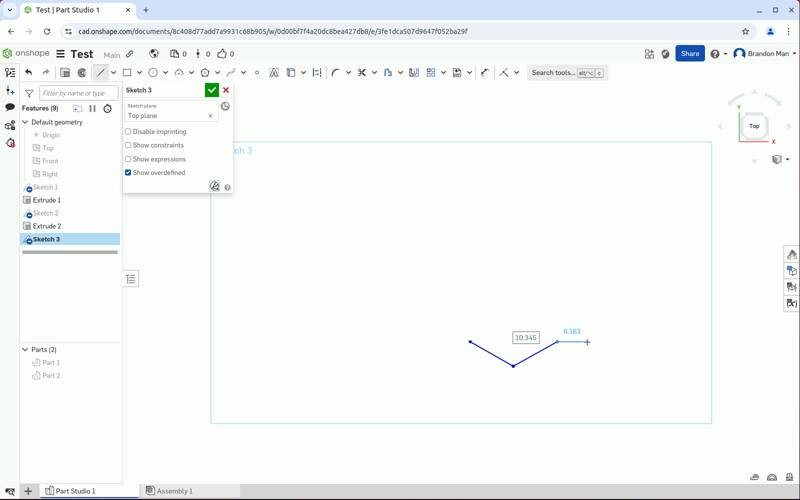
mouse_move(557, 291)
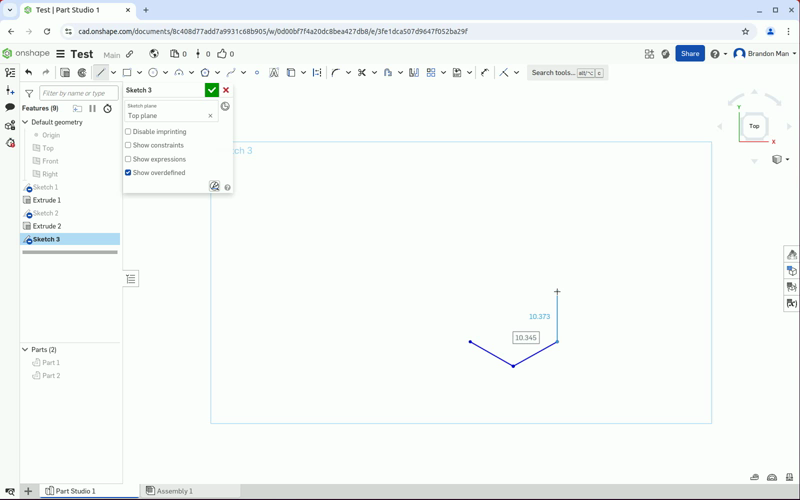
click(557, 291)
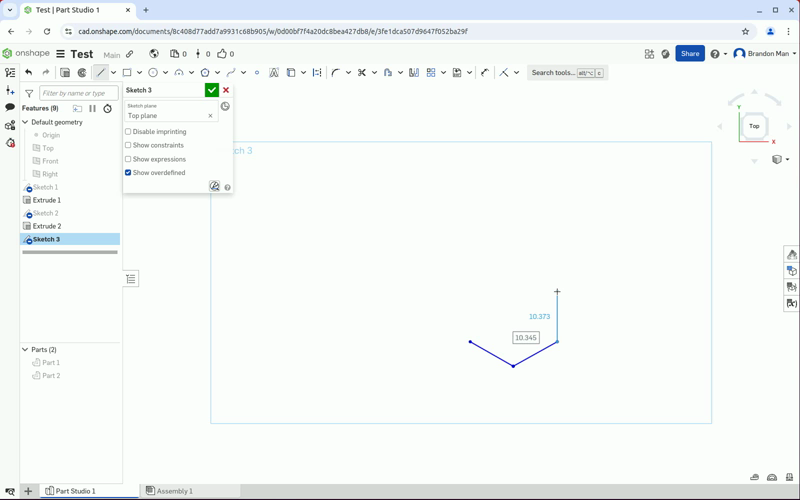
key_up(shift)
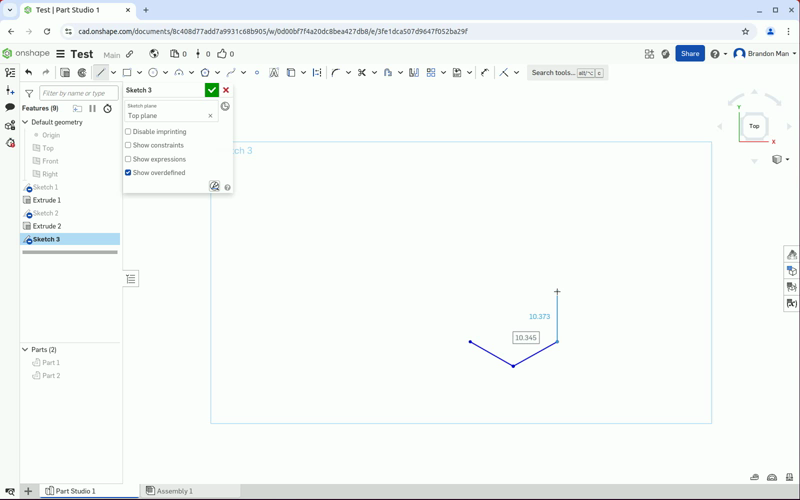
key_down(shift)
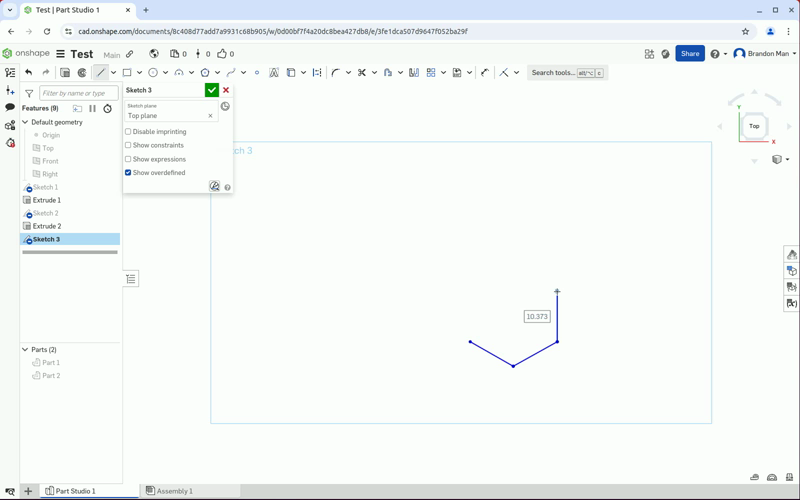
mouse_move(587, 291)
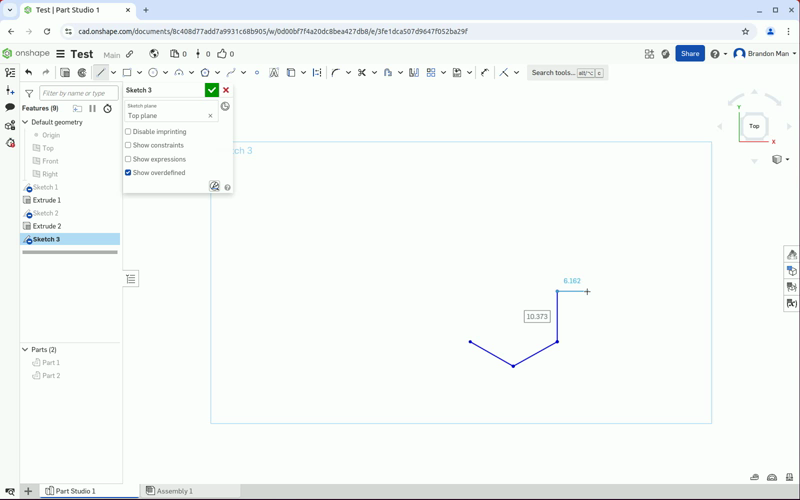
mouse_move(513, 266)
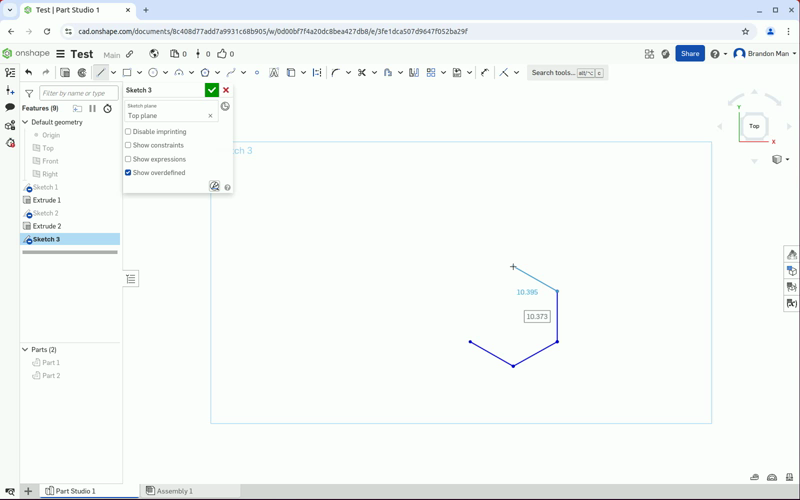
click(513, 266)
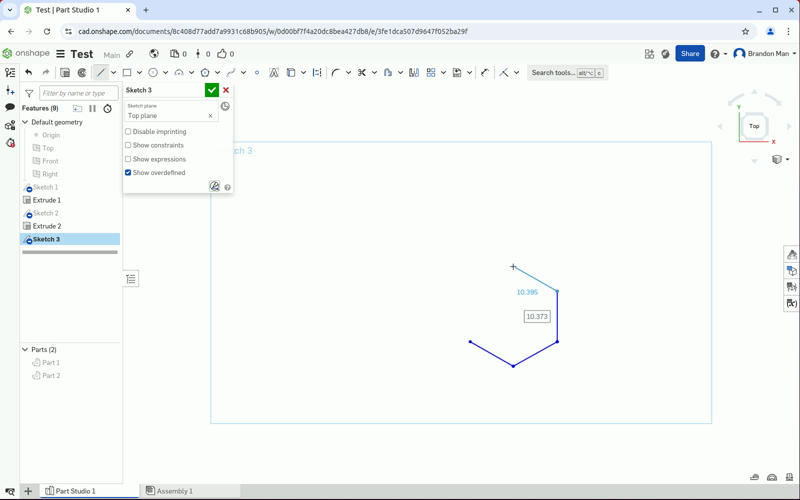
key_up(shift)
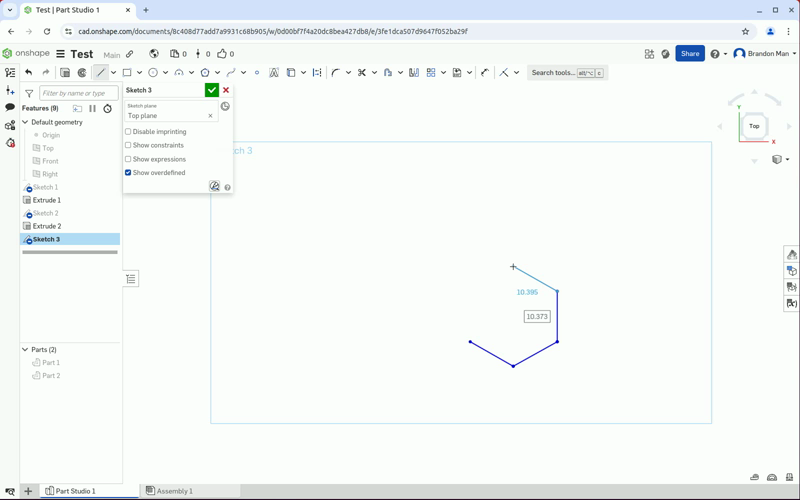
key_down(shift)
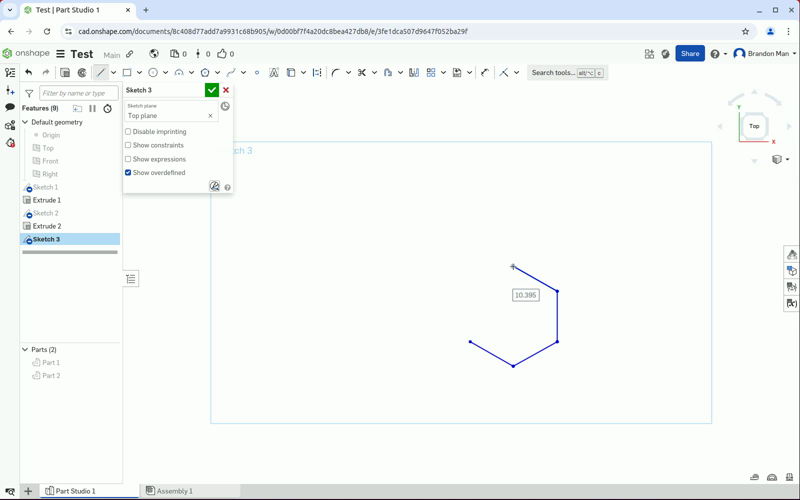
mouse_move(543, 266)
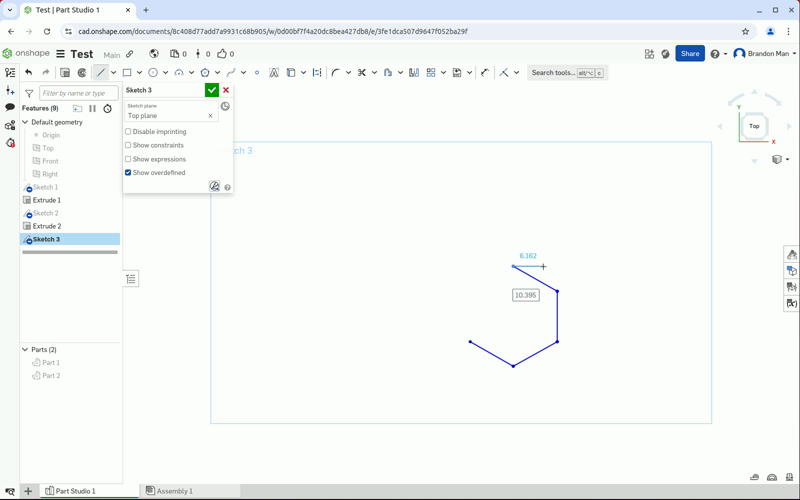
mouse_move(470, 291)
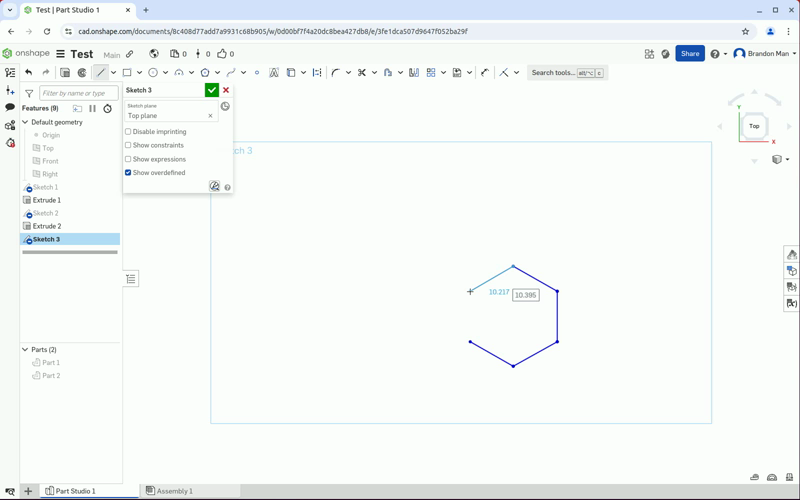
click(470, 291)
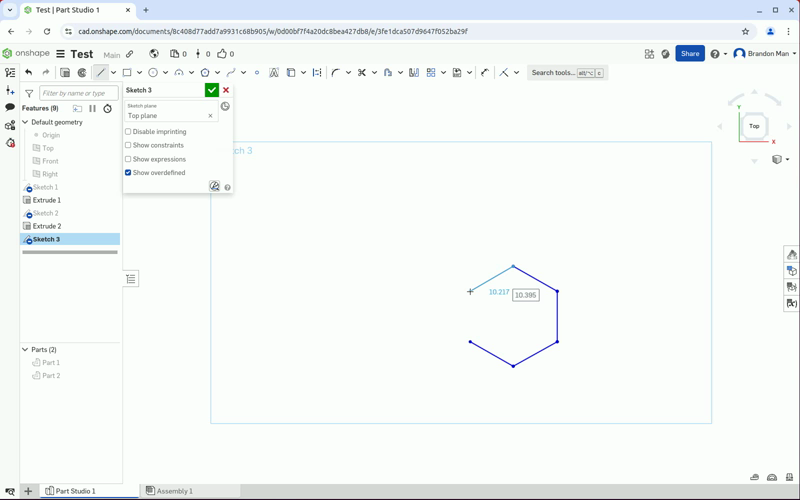
key_up(shift)
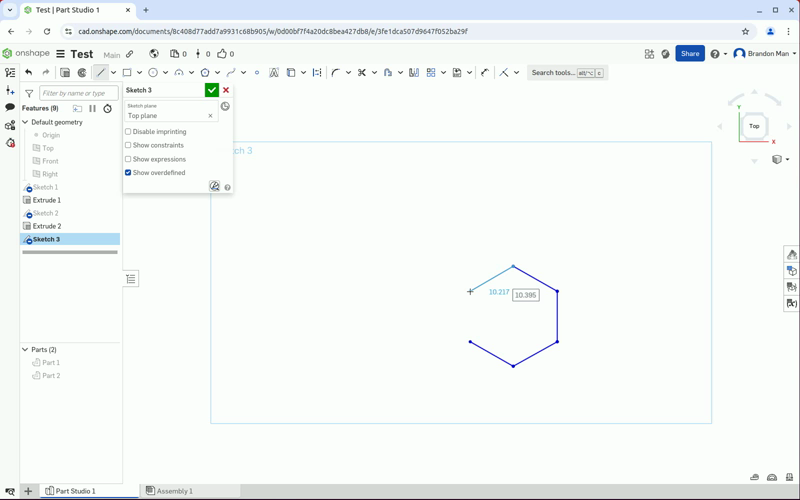
mouse_move(500, 291)
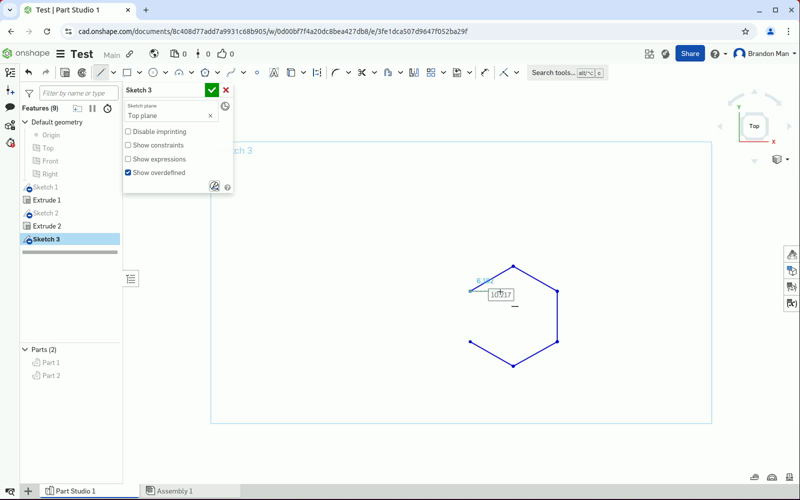
key_down(shift)
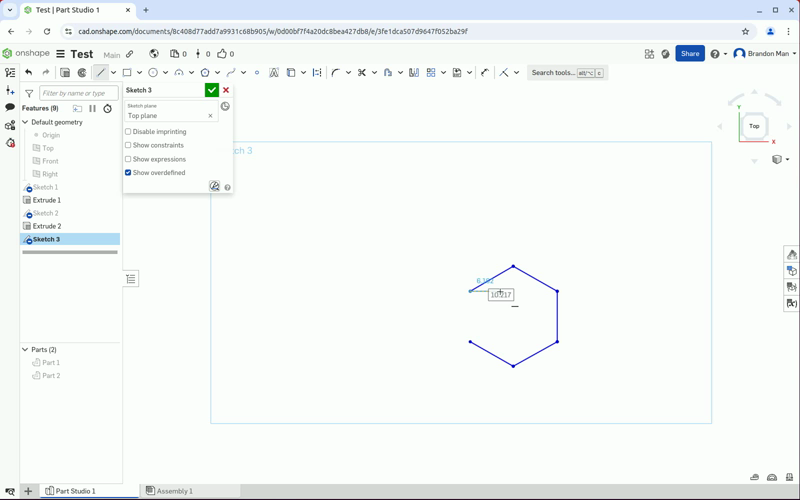
mouse_move(470, 341)
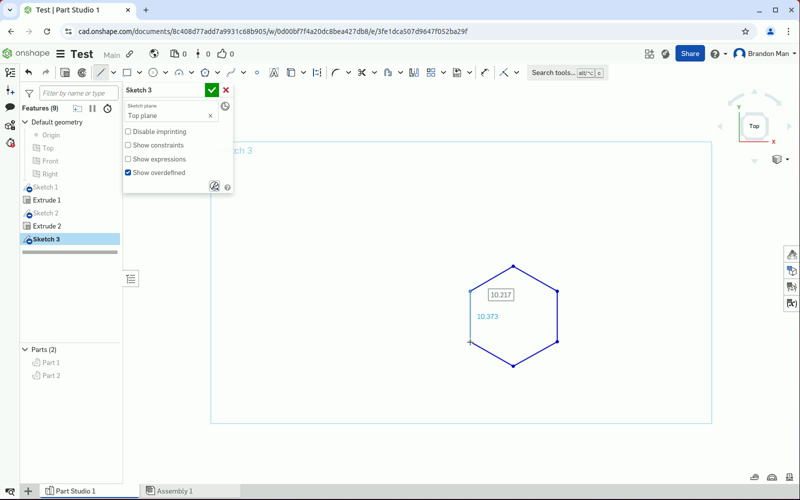
key_up(shift)
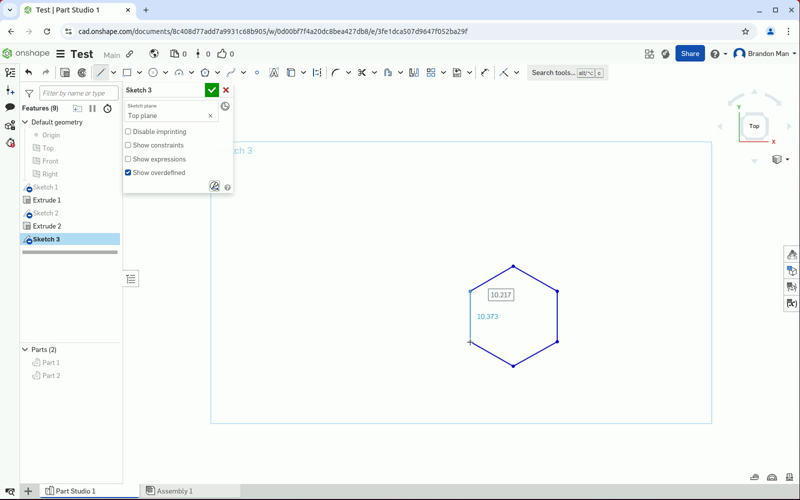
click(470, 341)
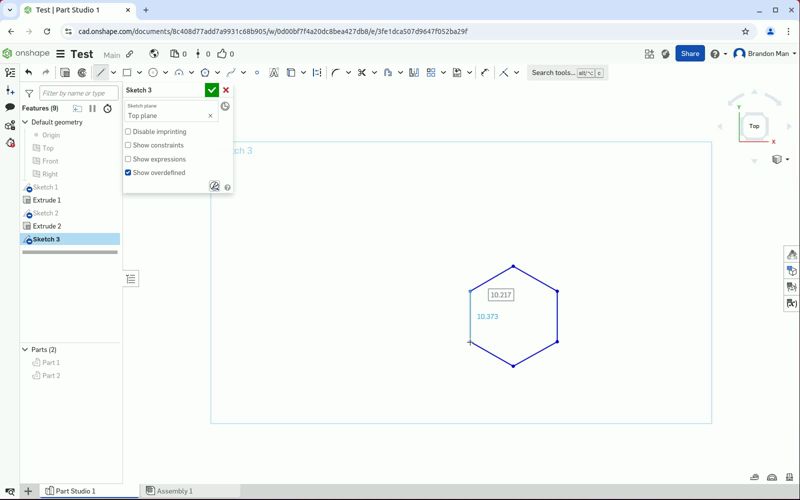
key(esc)
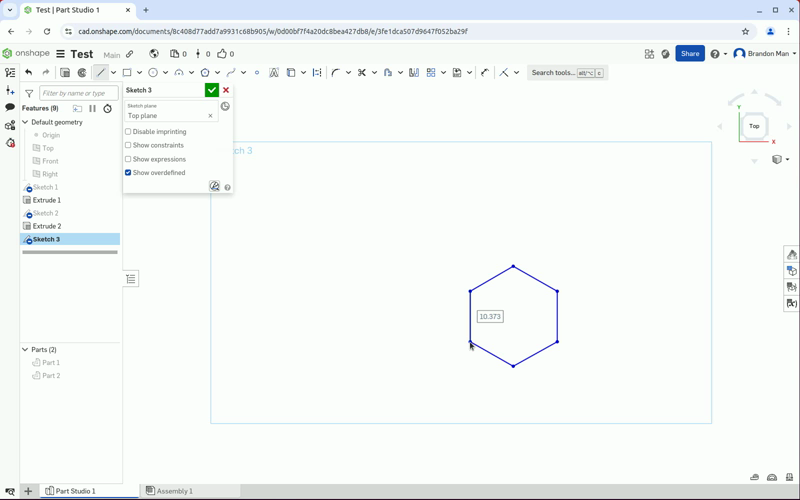
key(c)
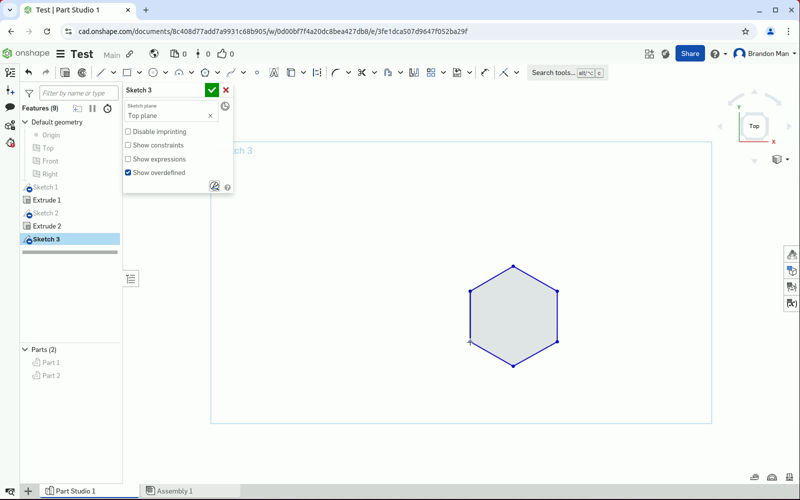
key_down(shift)
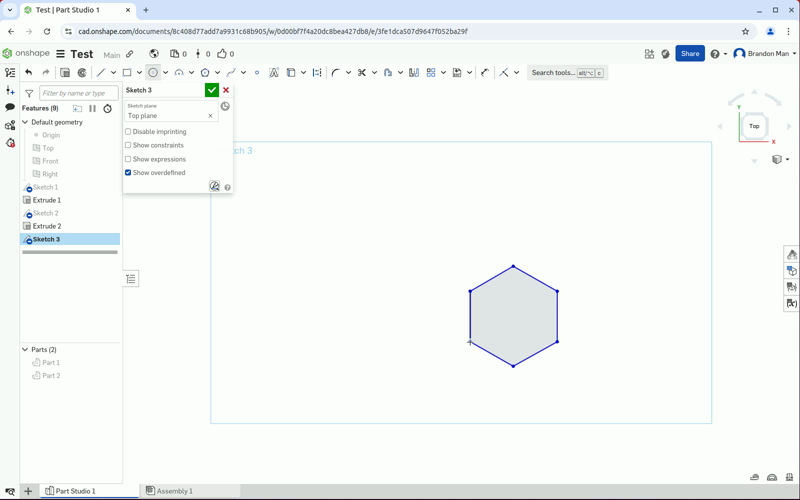
mouse_move(513, 316)
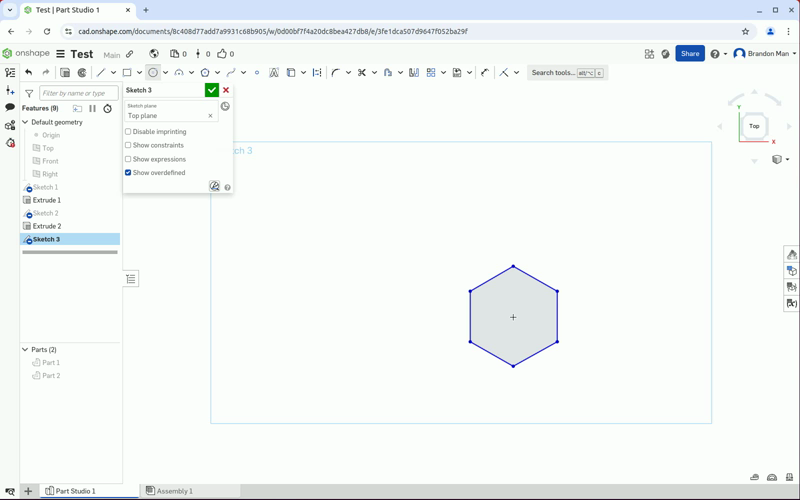
click(513, 316)
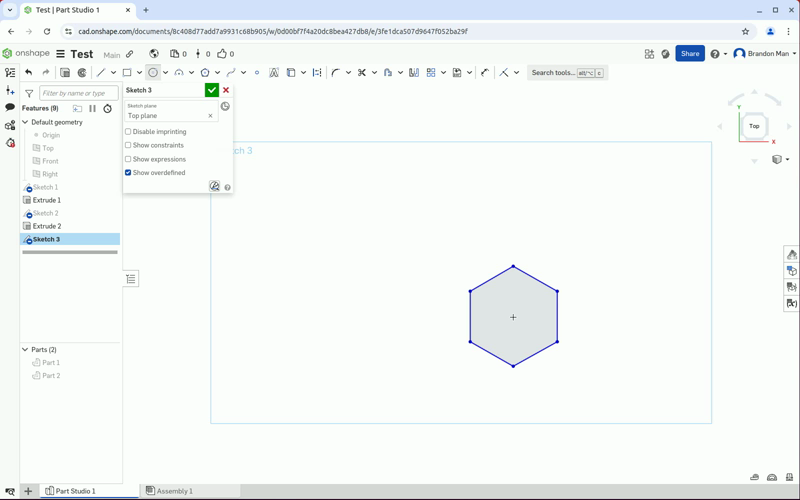
key_up(shift)
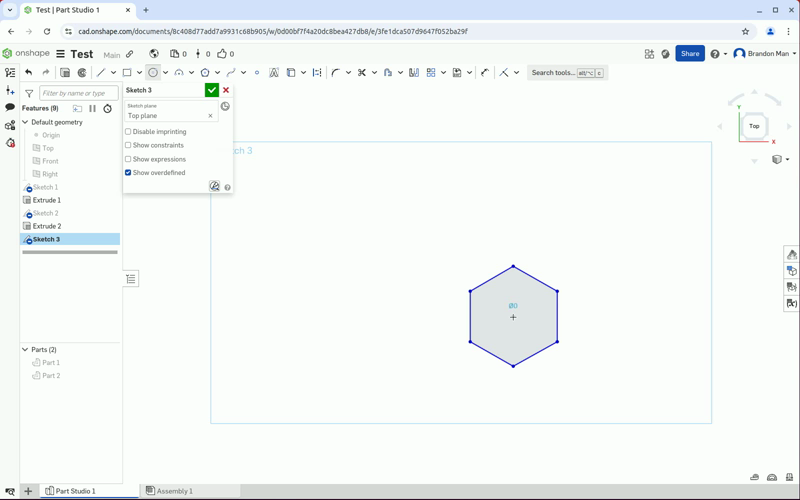
mouse_move(545, 316)
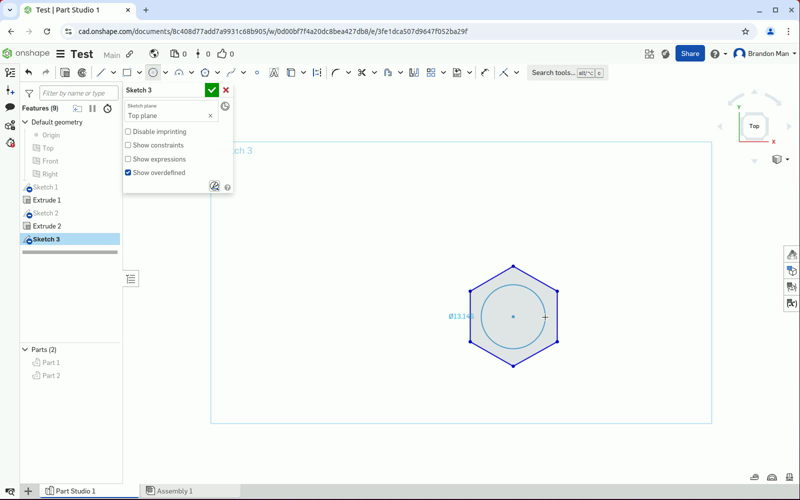
click(545, 316)
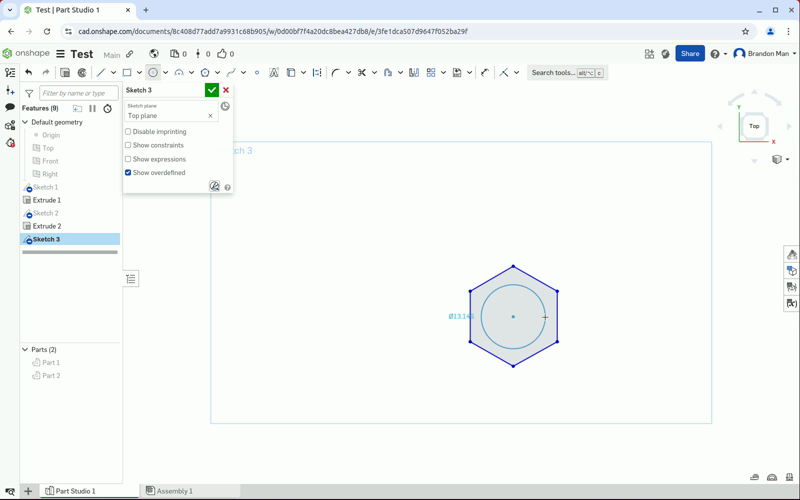
key(esc)
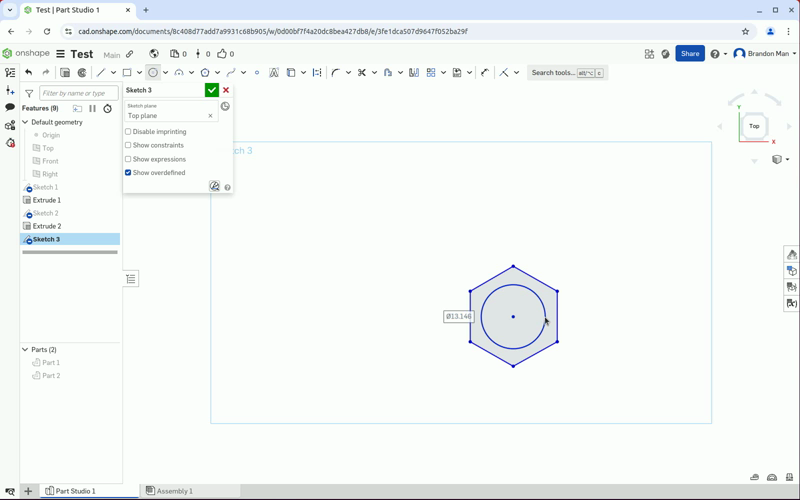
mouse_move(525, 349)
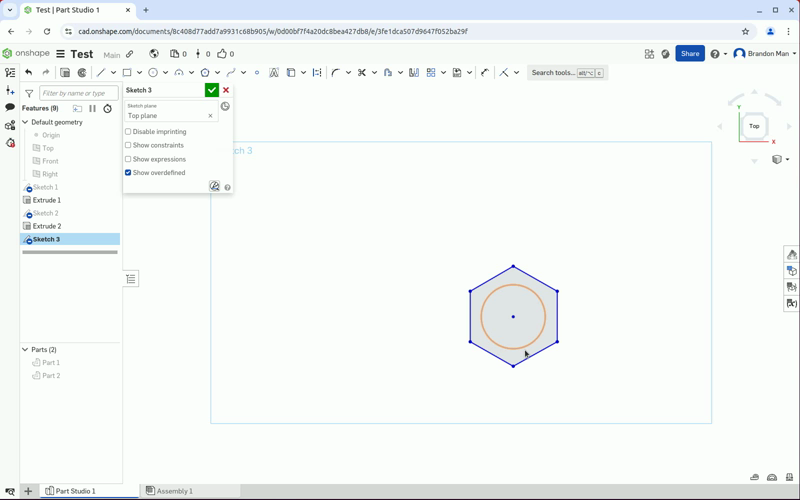
click(525, 349)
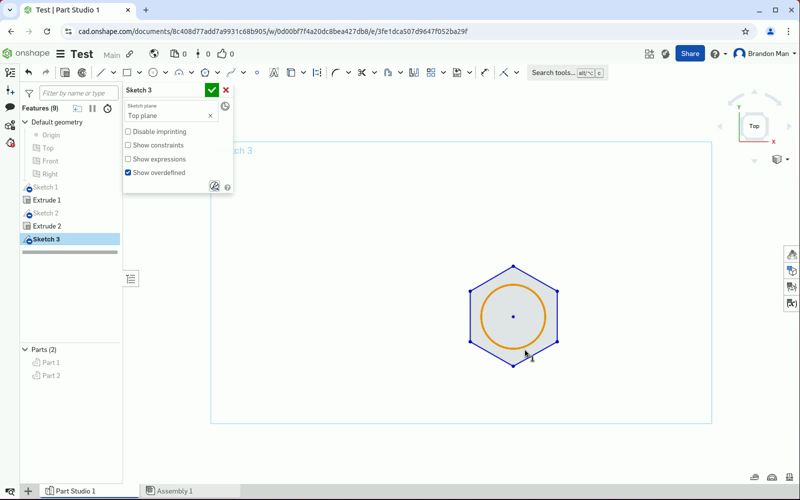
mouse_move(73, 352)
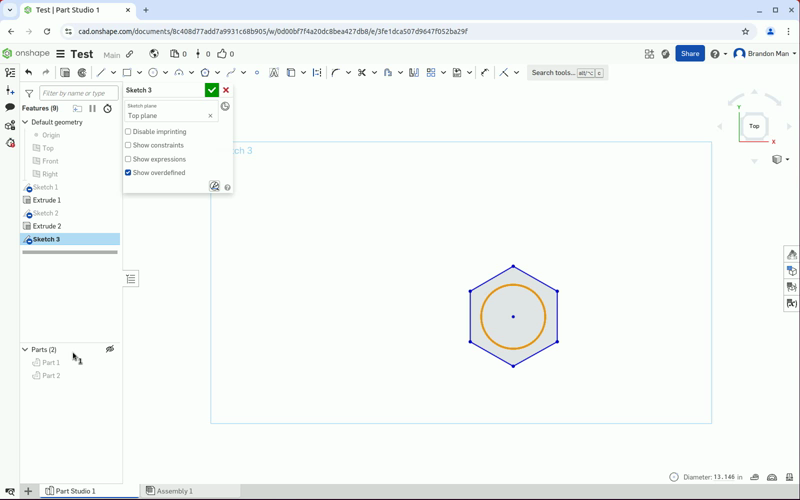
key(shift+y)
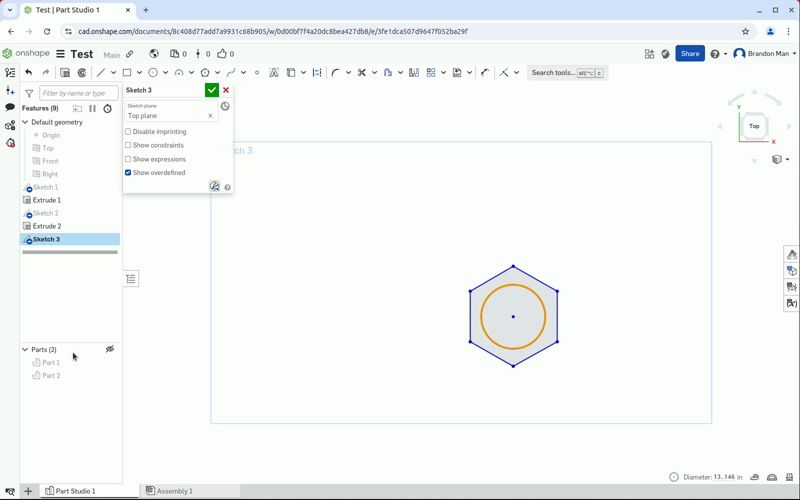
key(shift+e)
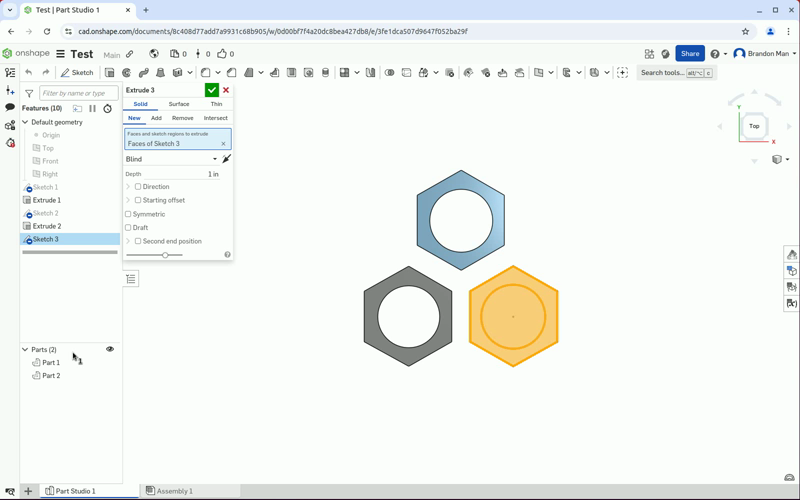
mouse_move(143, 106)
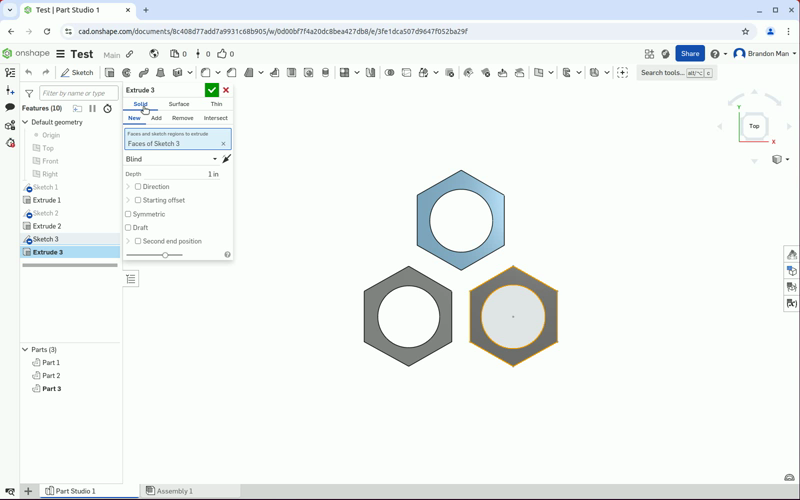
click(143, 106)
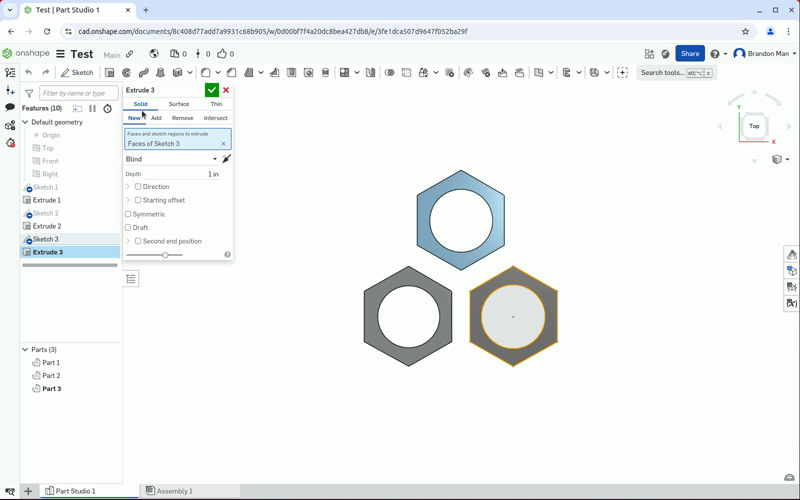
mouse_move(137, 120)
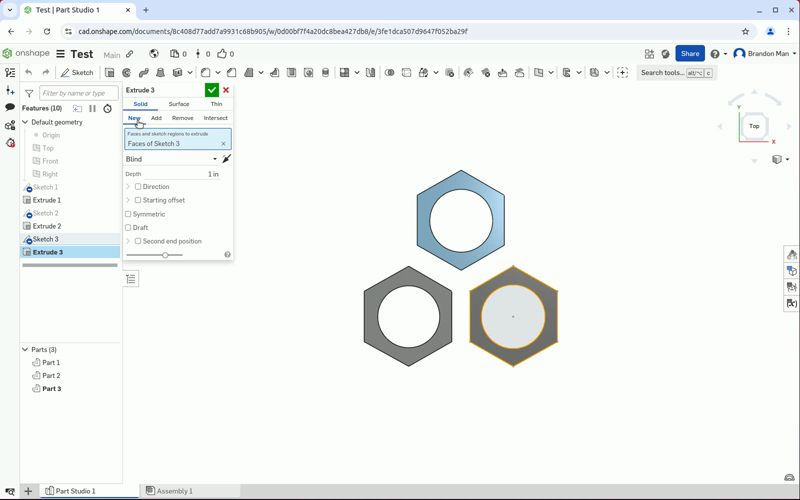
click(137, 120)
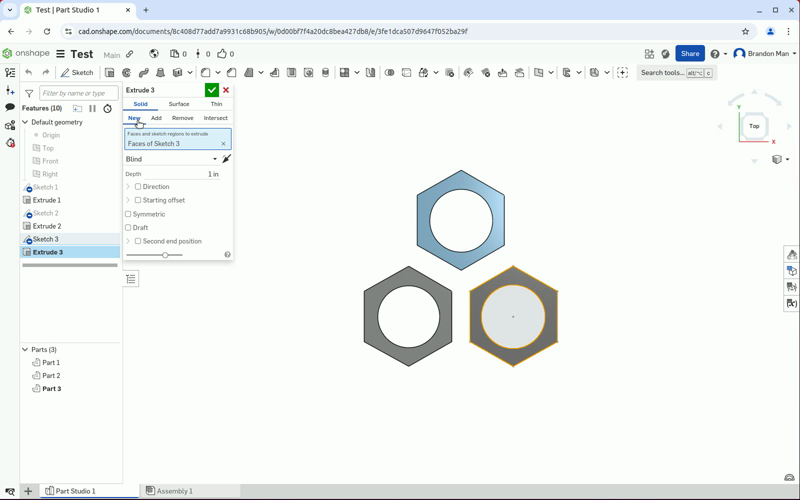
key(tab, 4)
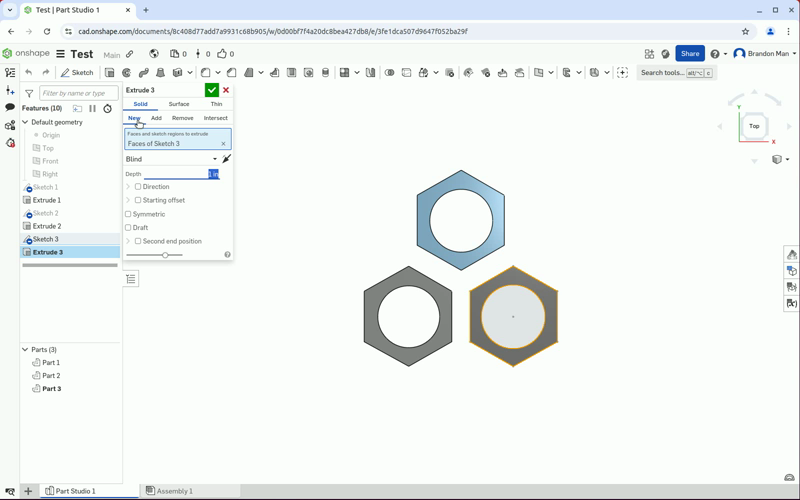
text(5.055)
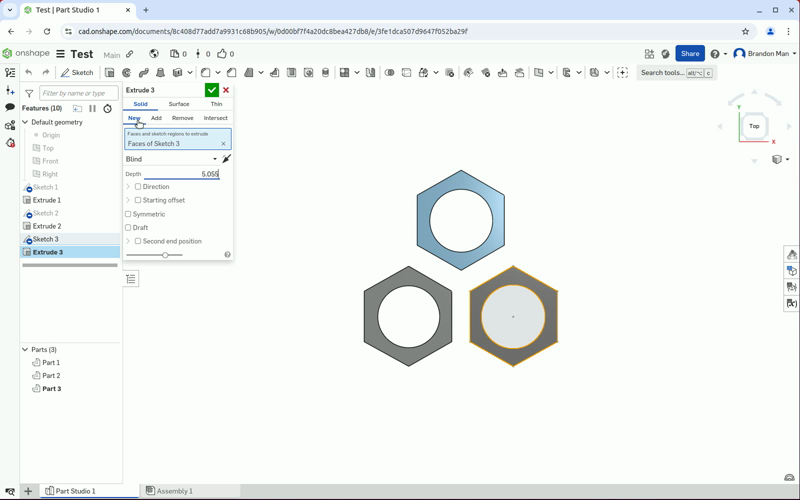
key(enter)
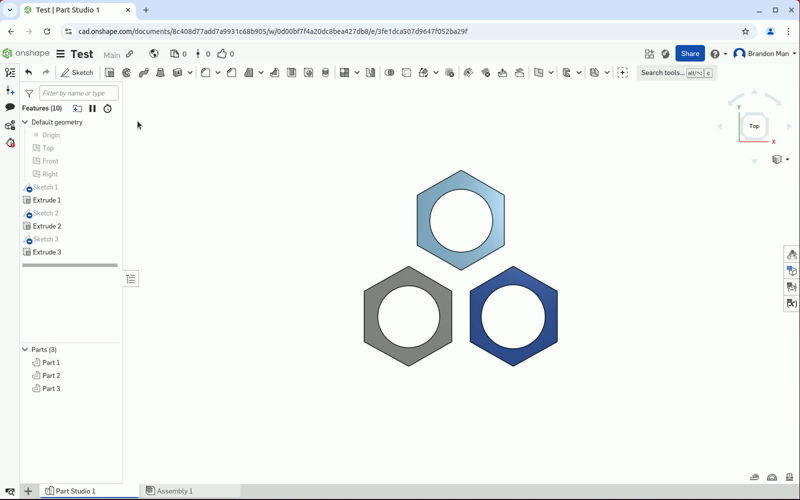
key(shift+h)
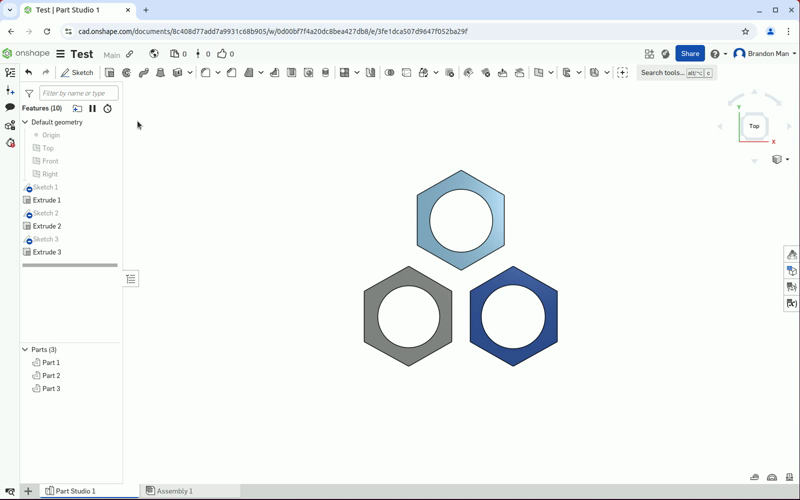
key(shift+h)
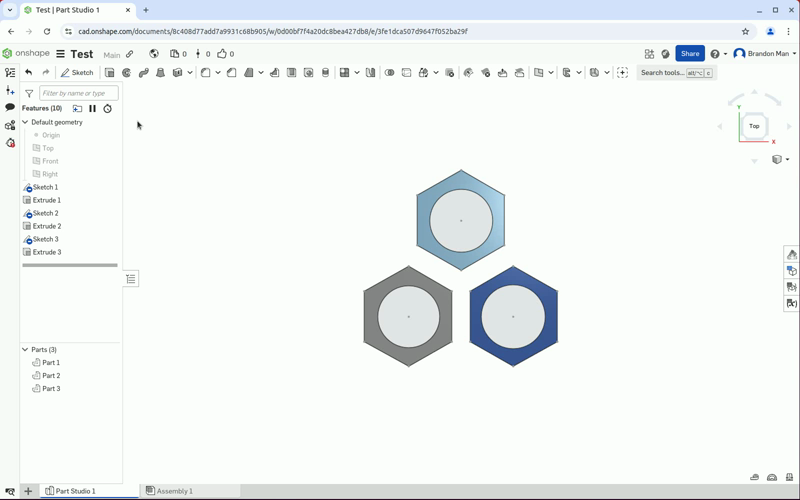
key(shift+7)
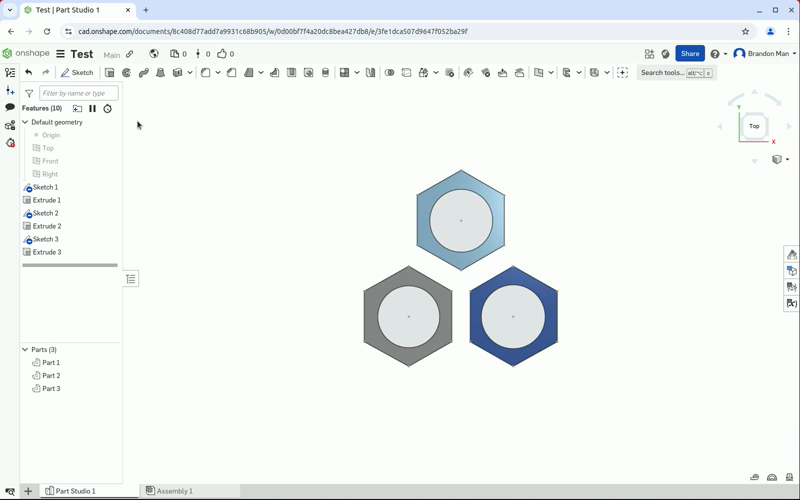
key(up, 3)
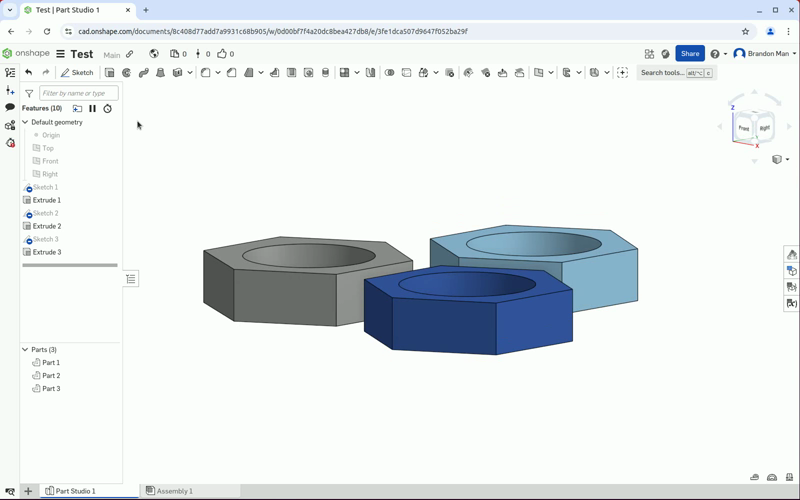
key(left, 3)
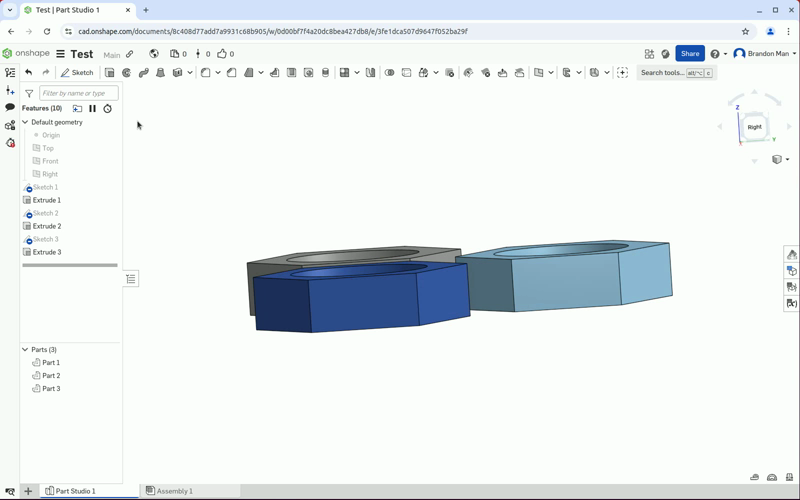
key(right, 3)
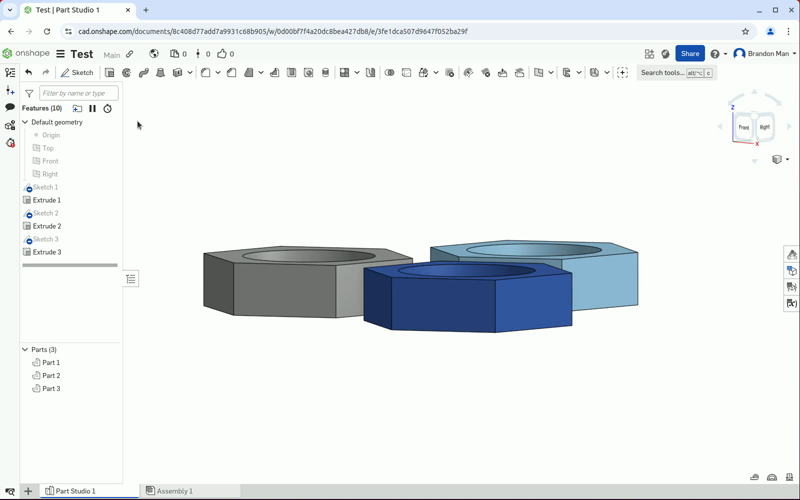
key(down, 3)
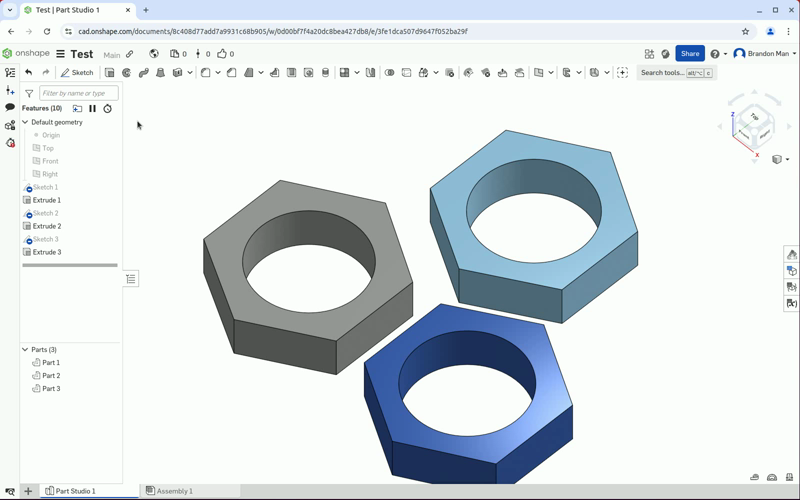
mouse_move(73, 189)
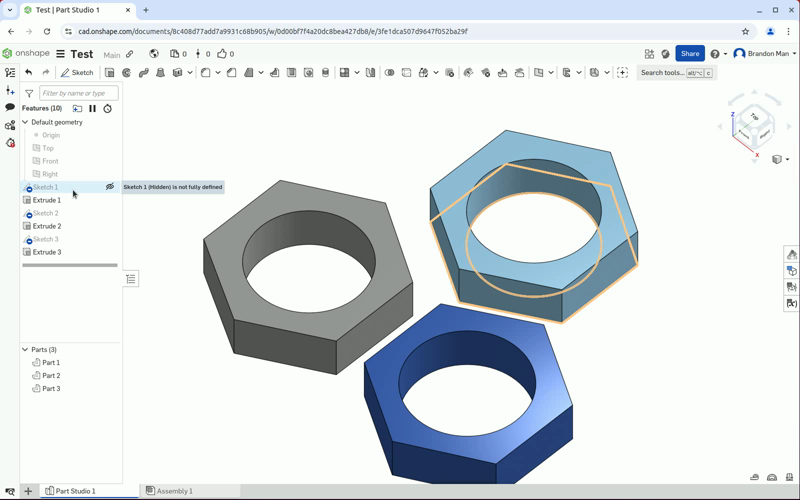
click(73, 189)